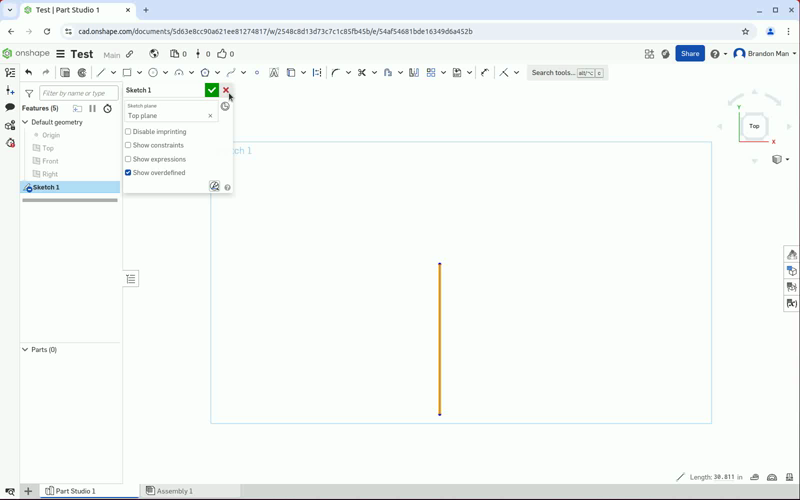
key(shift+h)
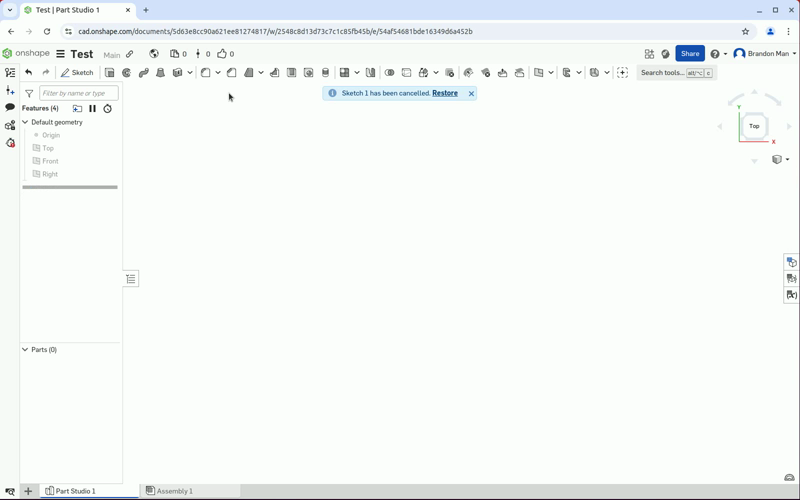
mouse_move(73, 352)
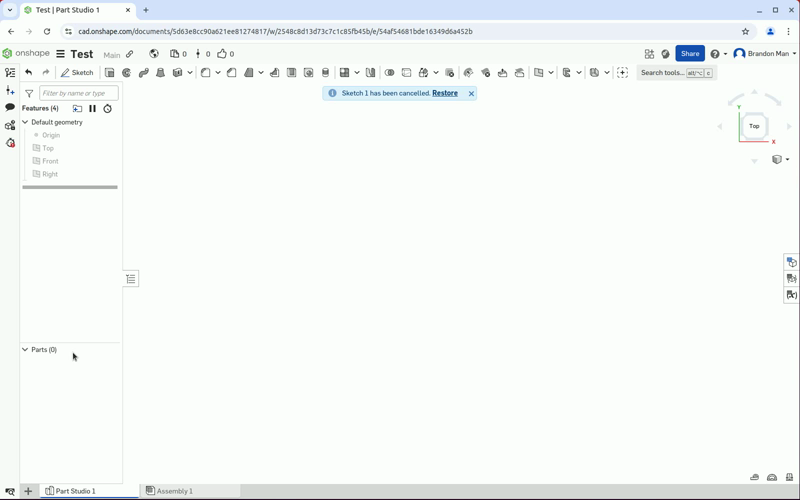
key(y)
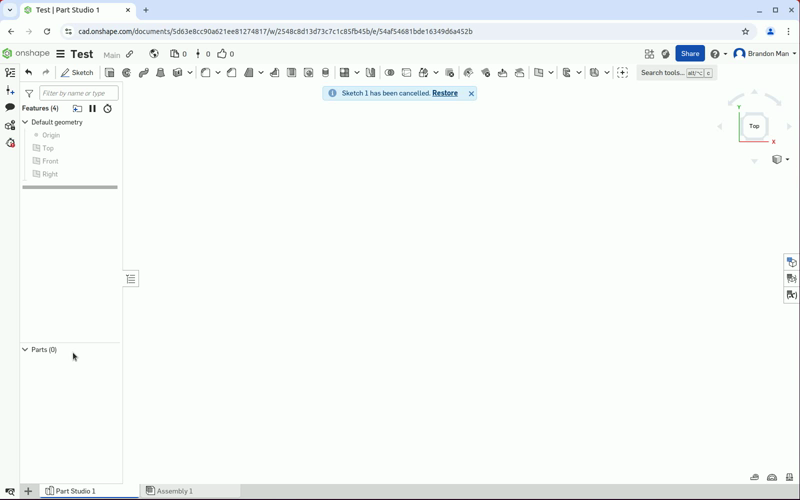
key(shift+p)
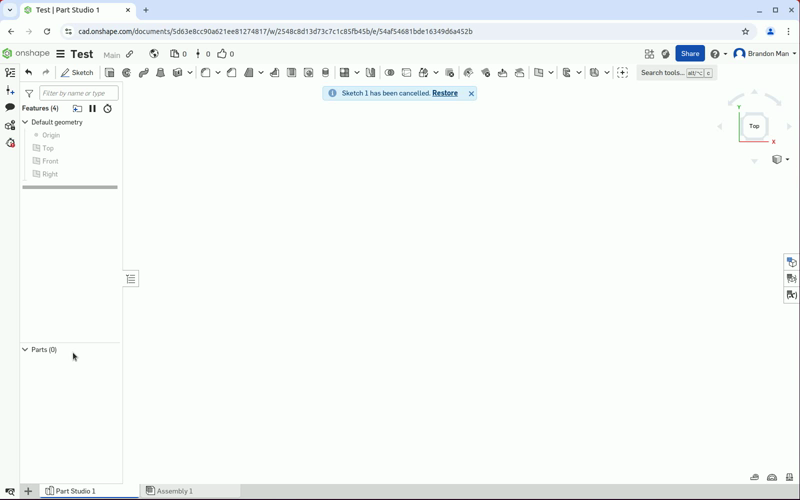
key(space)
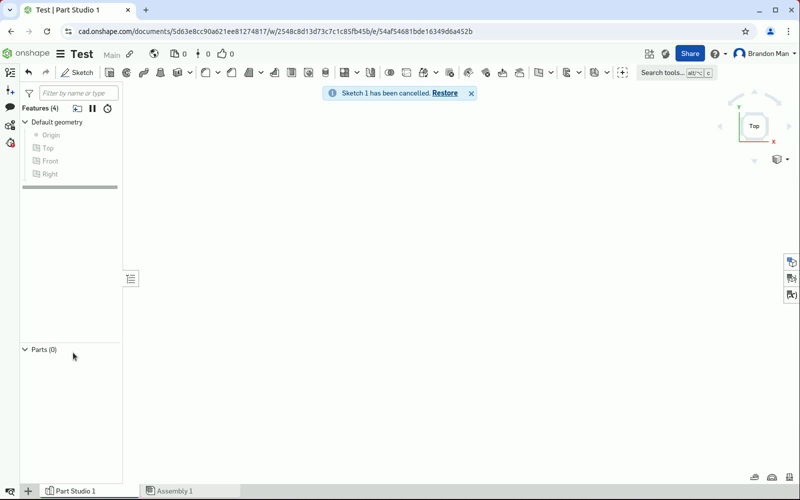
key_down(shift)
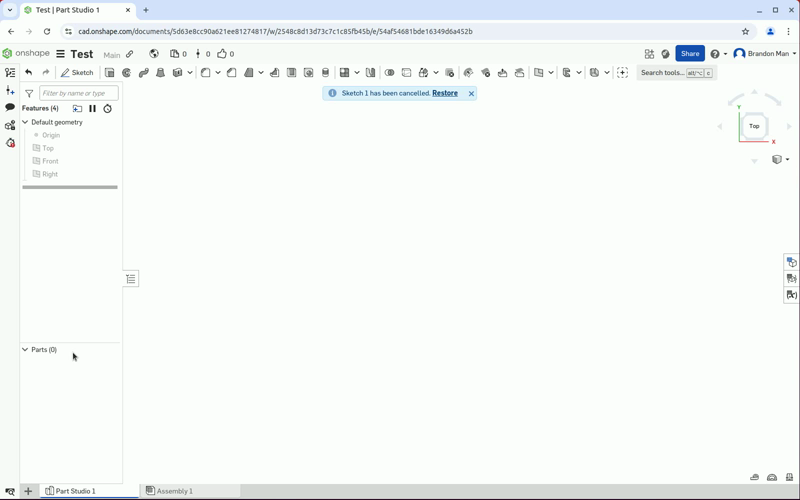
key(up)
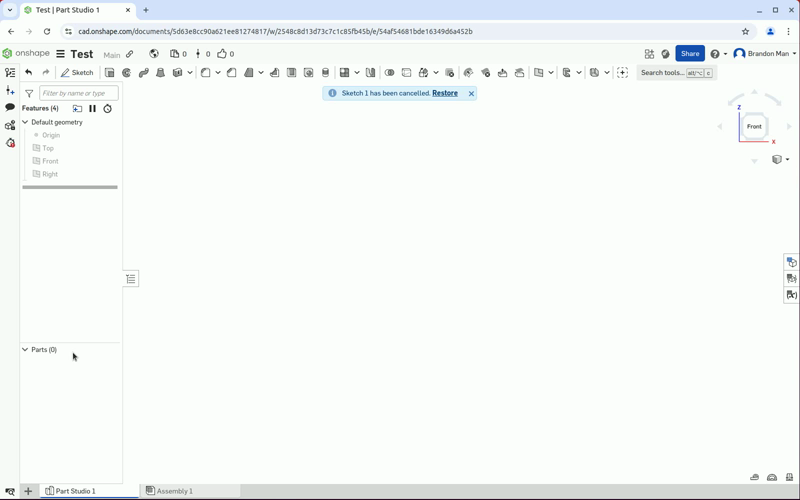
key_up(shift)
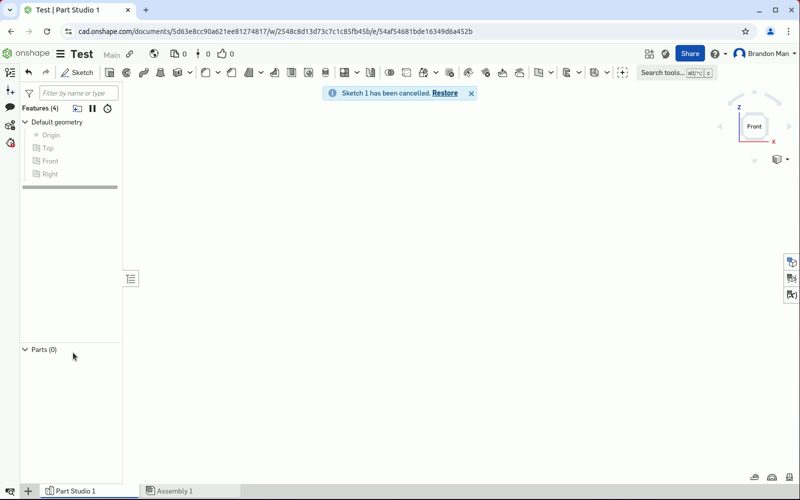
mouse_move(73, 352)
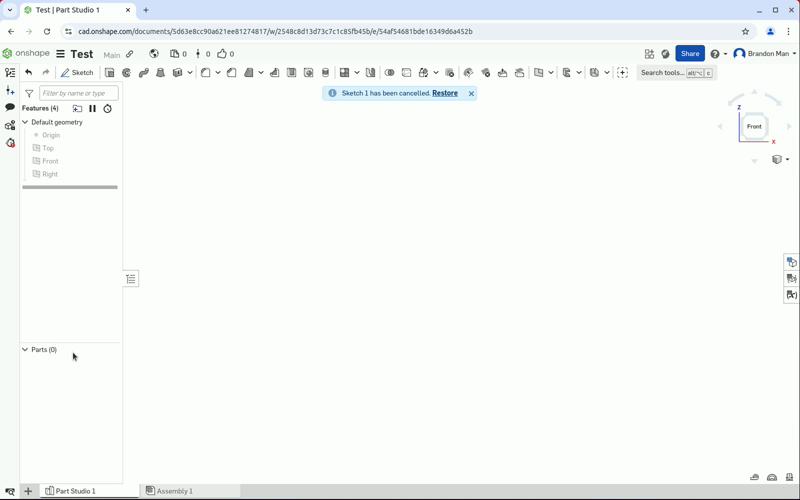
key(shift+y)
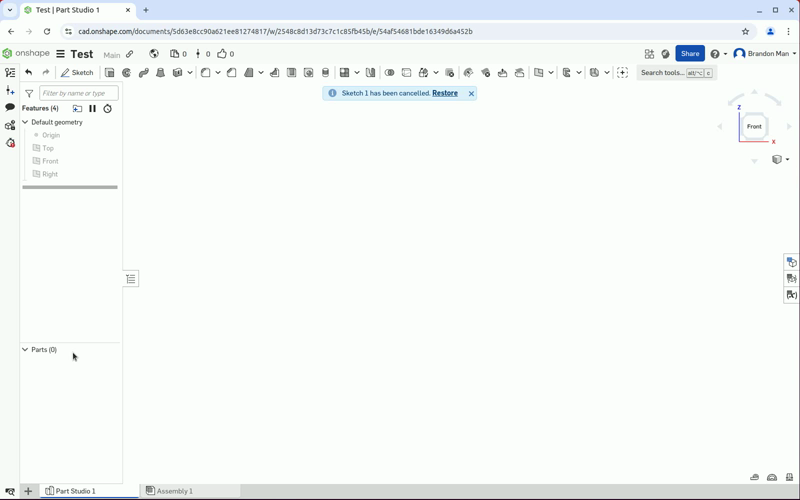
key(shift+s)
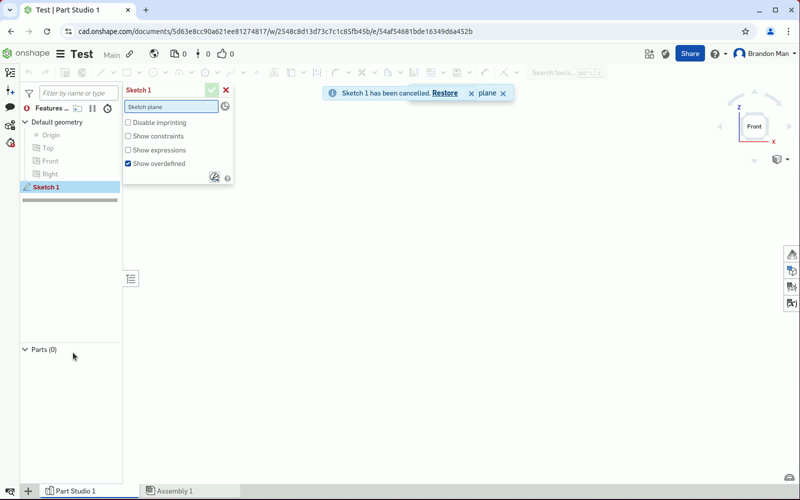
mouse_move(73, 163)
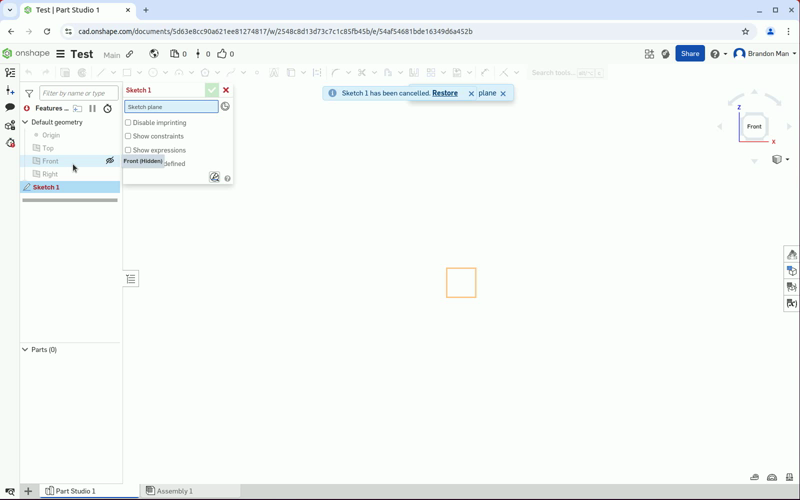
click(73, 163)
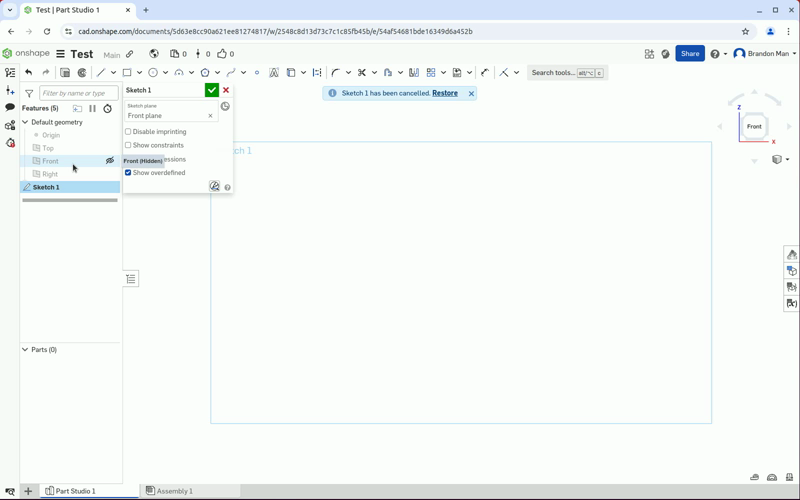
mouse_move(73, 352)
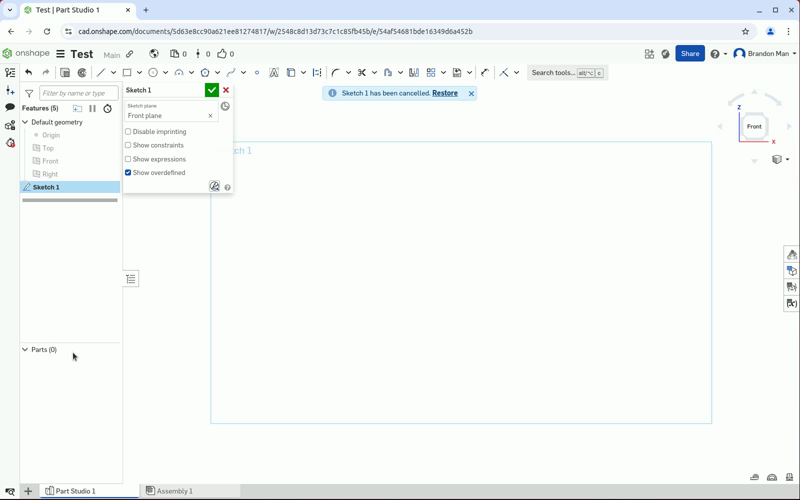
key(y)
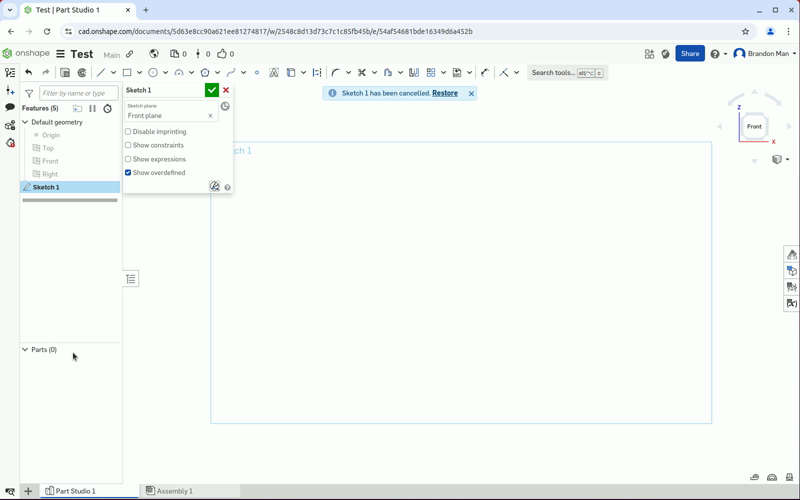
key(l)
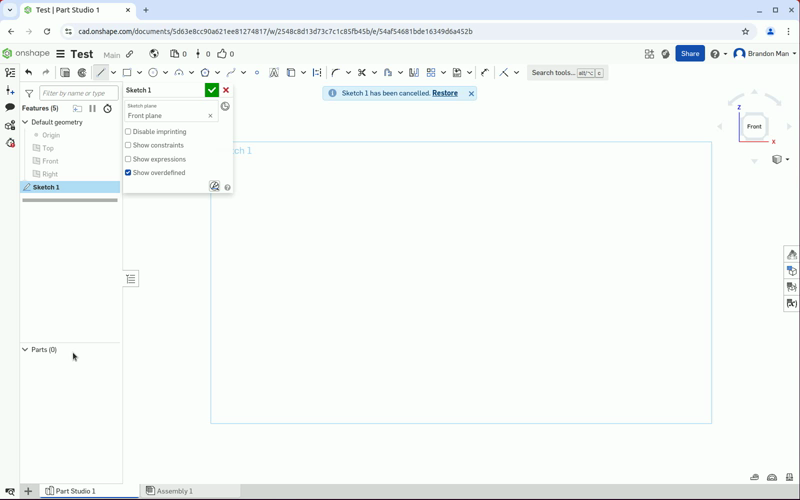
key_down(shift)
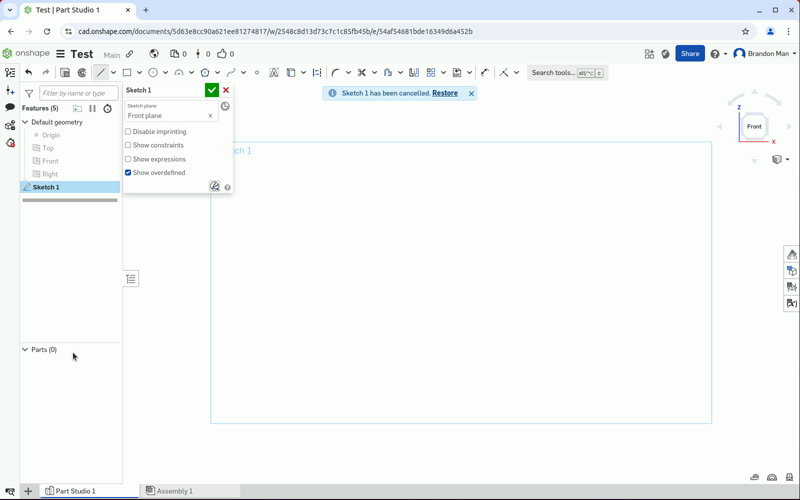
mouse_move(460, 282)
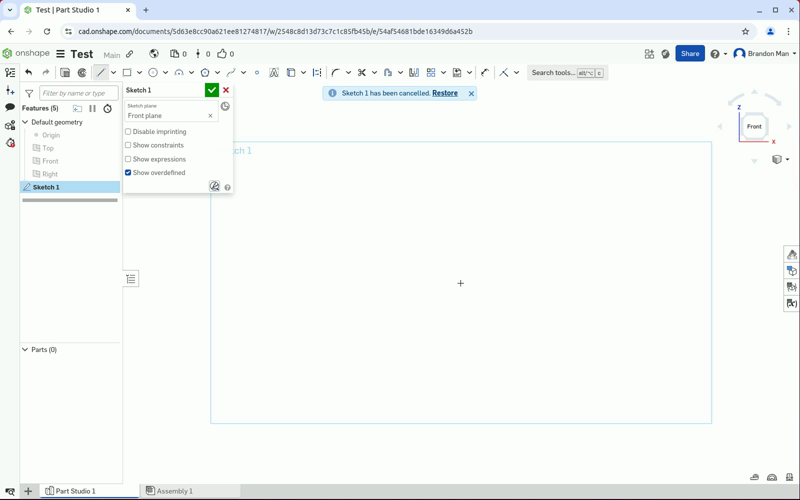
click(460, 282)
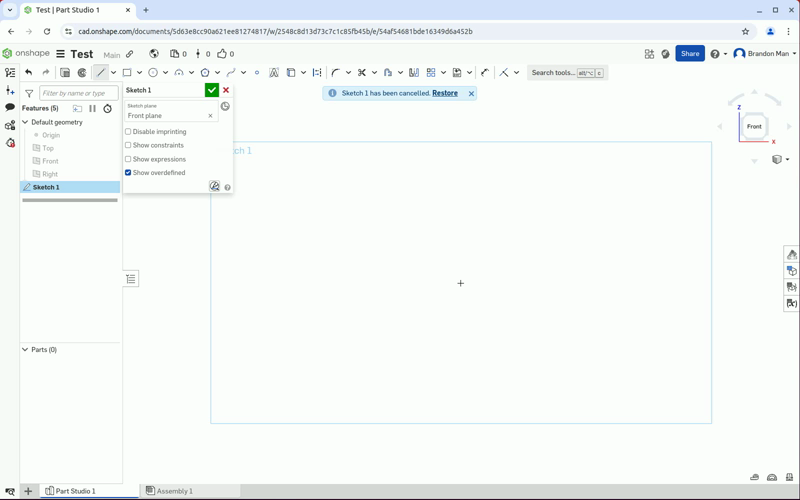
key_up(shift)
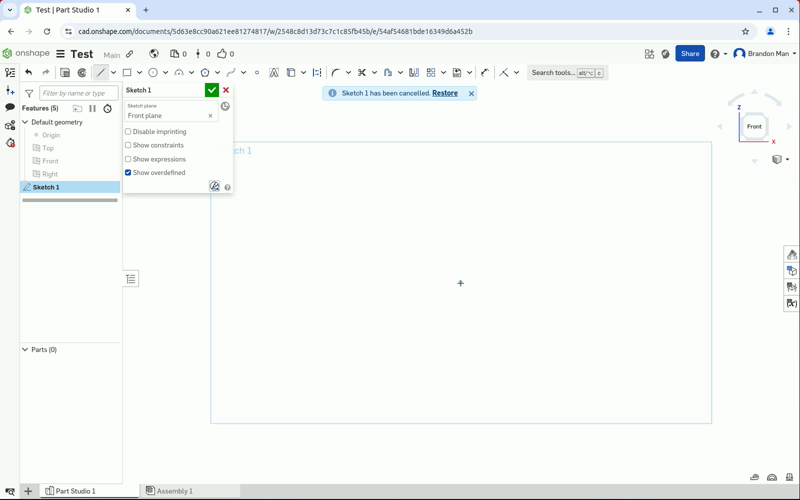
key_down(shift)
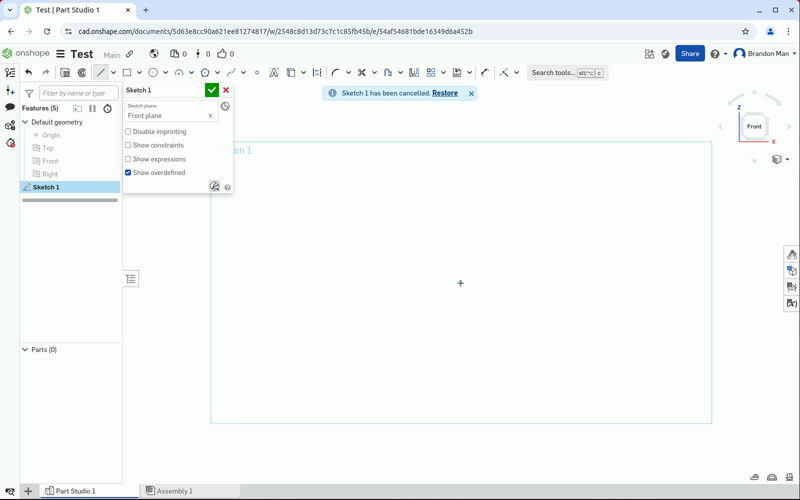
mouse_move(536, 282)
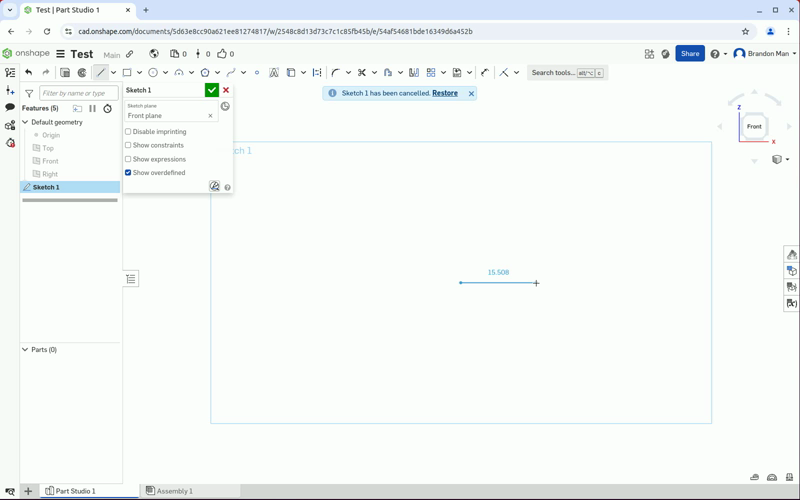
click(536, 282)
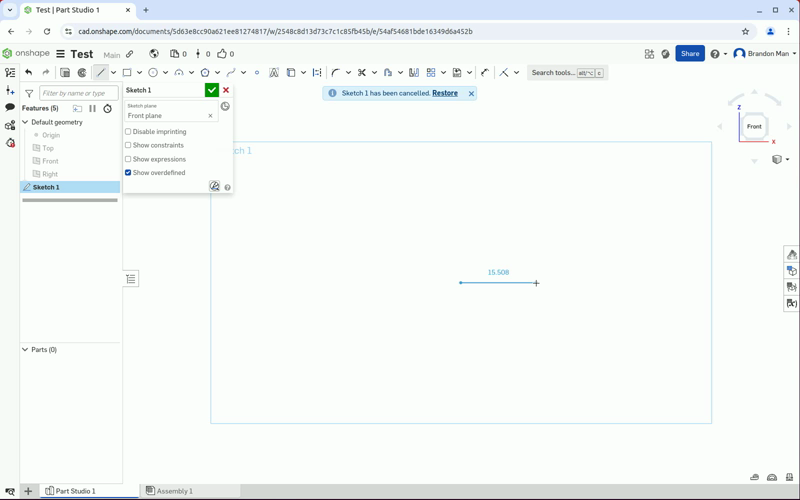
key_up(shift)
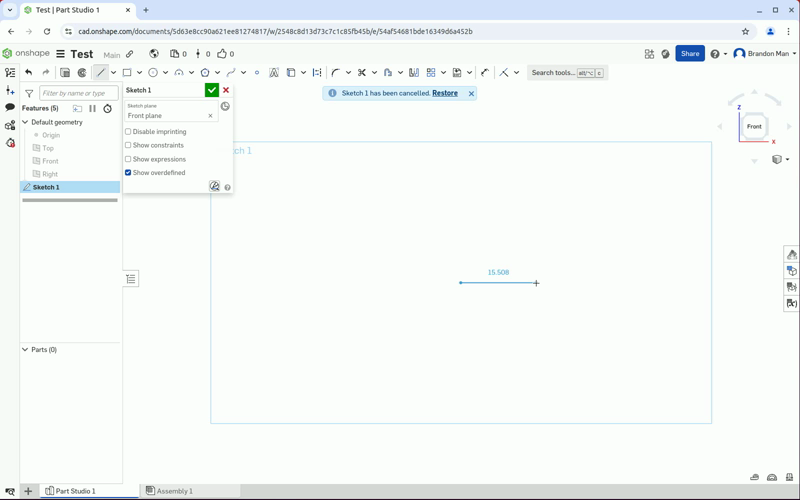
key_down(shift)
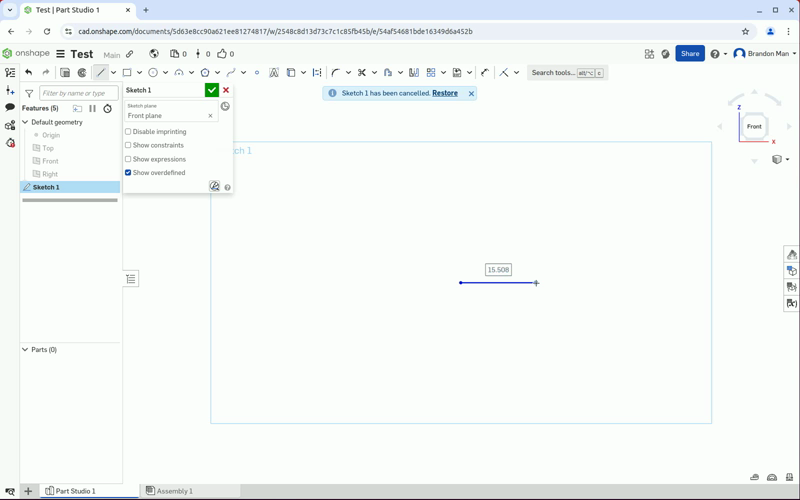
mouse_move(566, 282)
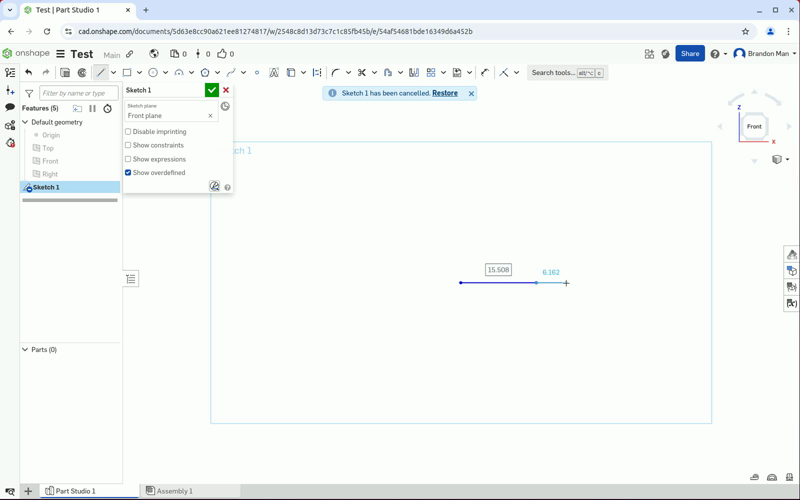
mouse_move(536, 244)
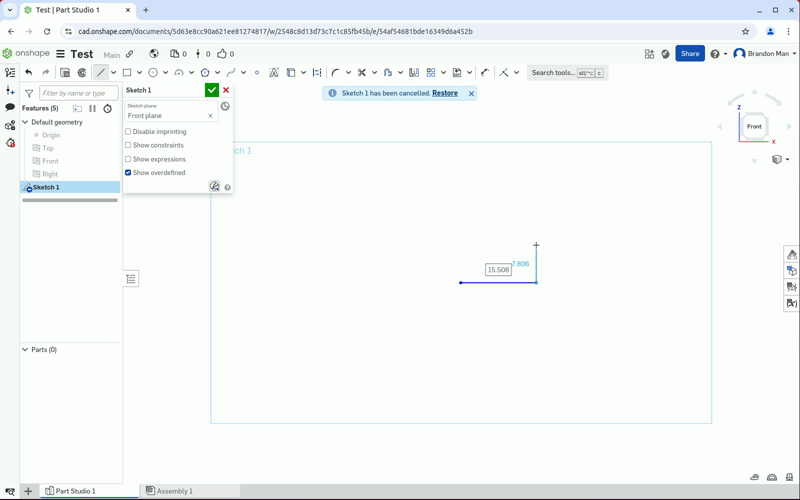
click(536, 244)
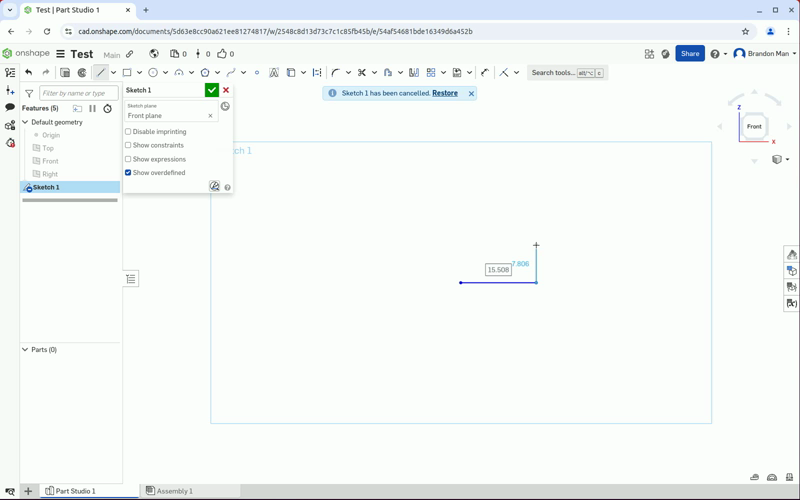
key_up(shift)
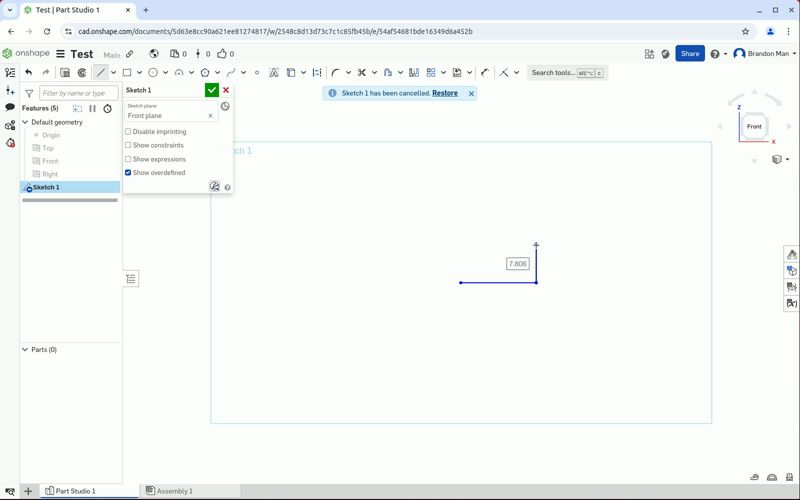
key_down(shift)
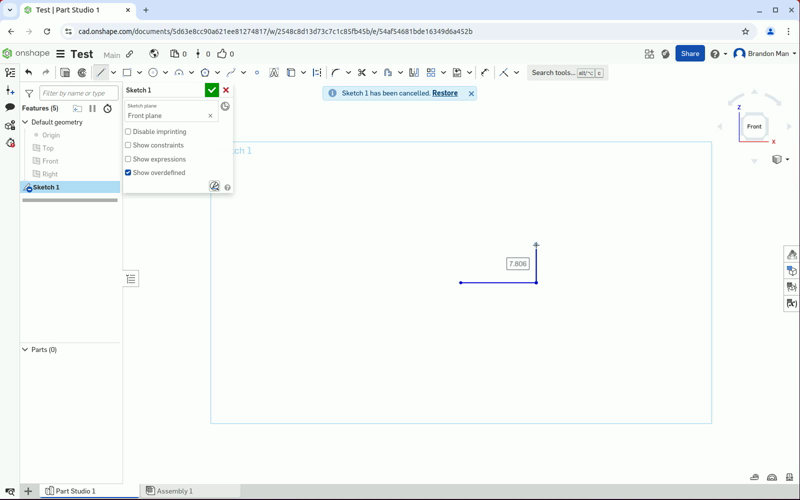
mouse_move(566, 244)
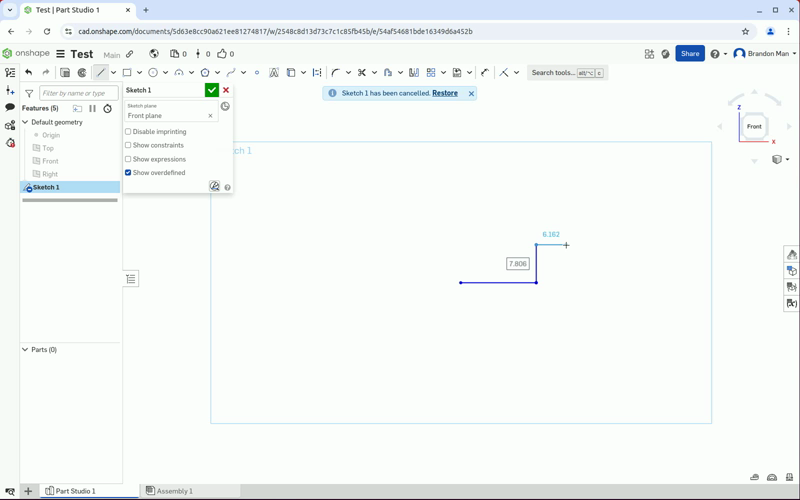
mouse_move(498, 207)
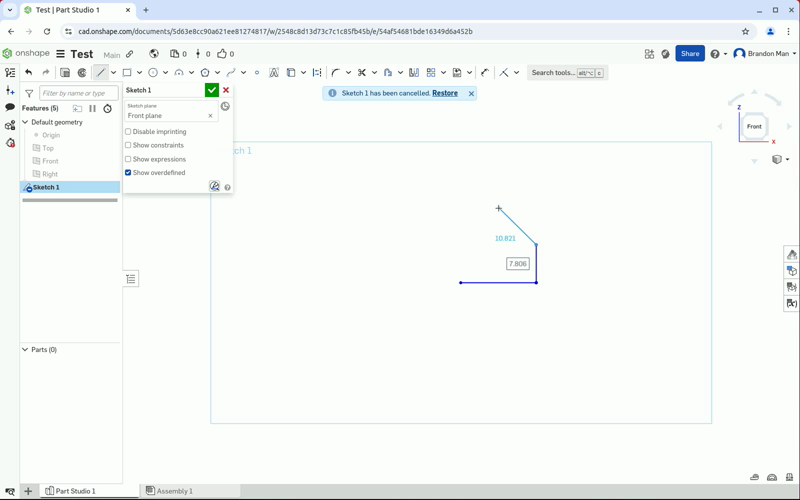
click(498, 207)
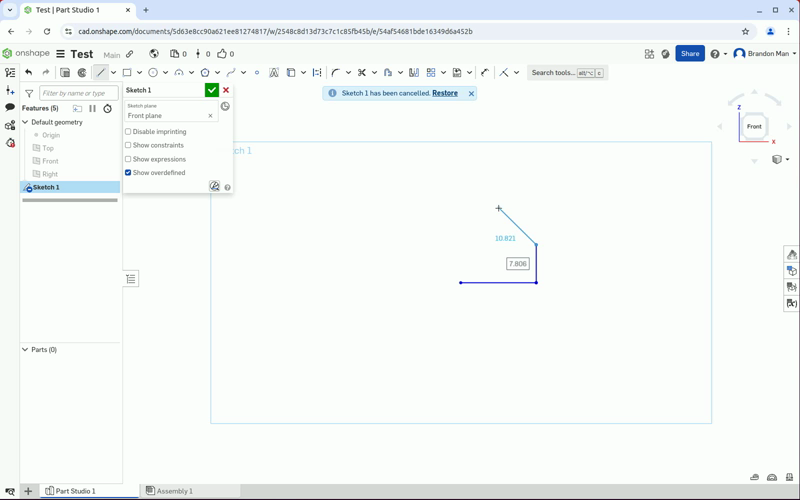
key_up(shift)
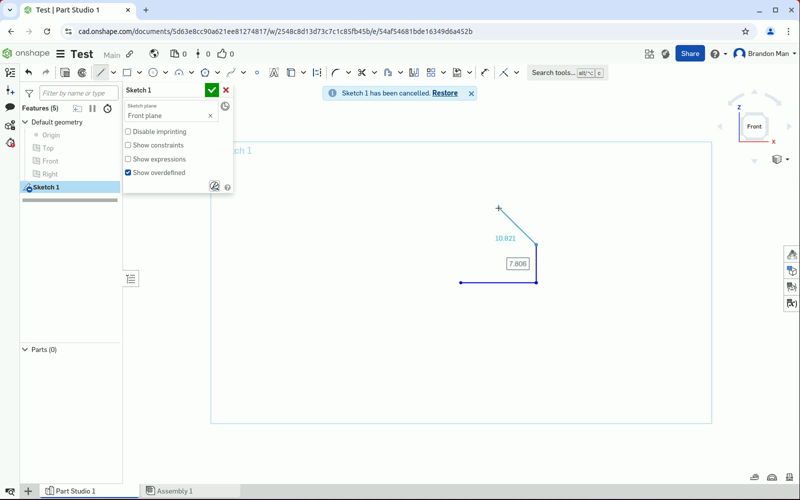
key_down(shift)
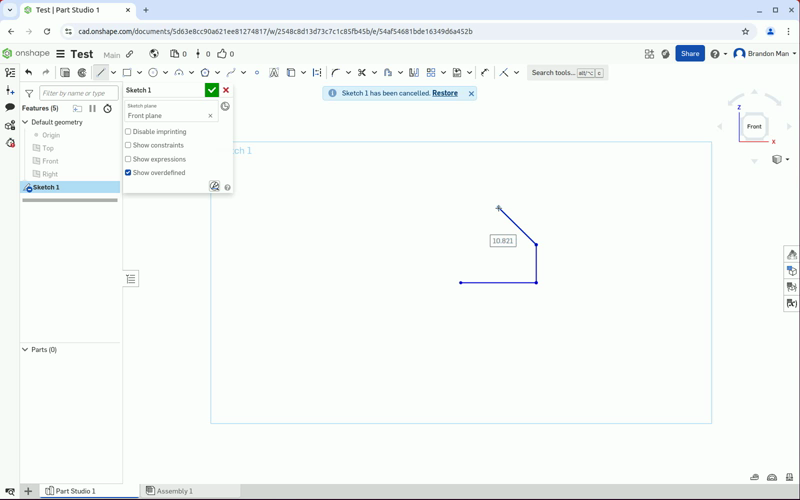
mouse_move(528, 207)
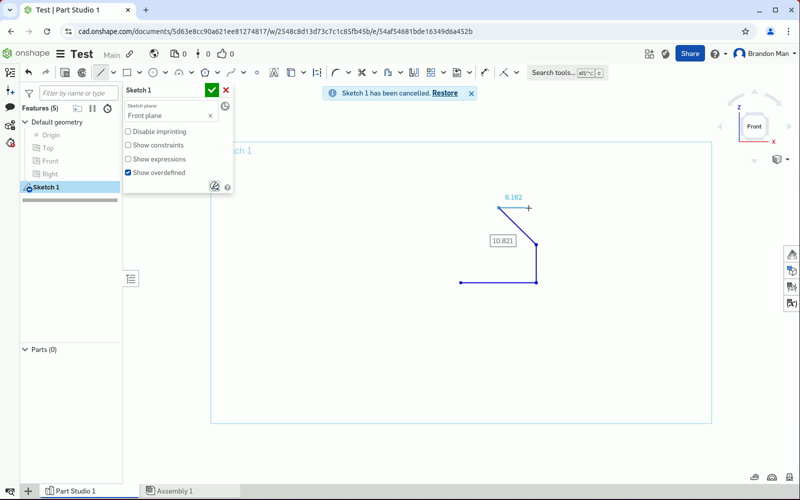
mouse_move(460, 207)
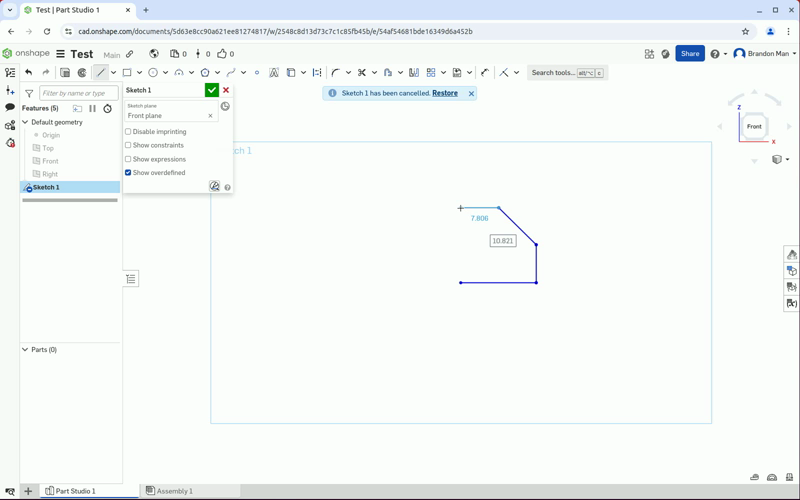
click(460, 207)
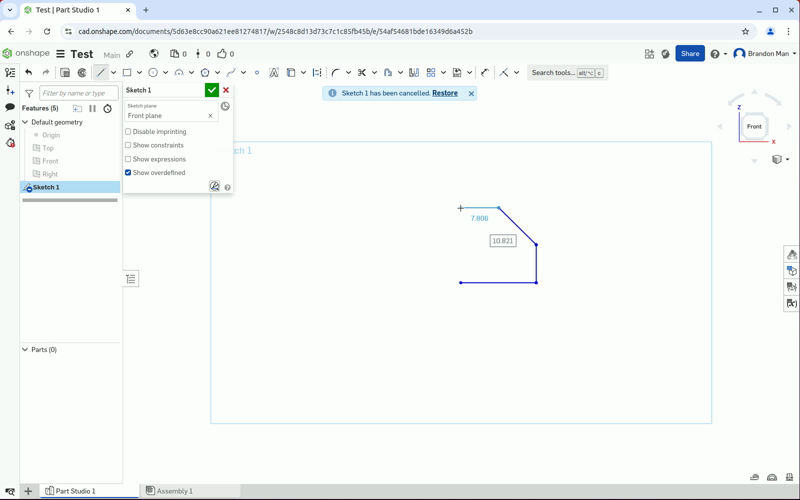
key_up(shift)
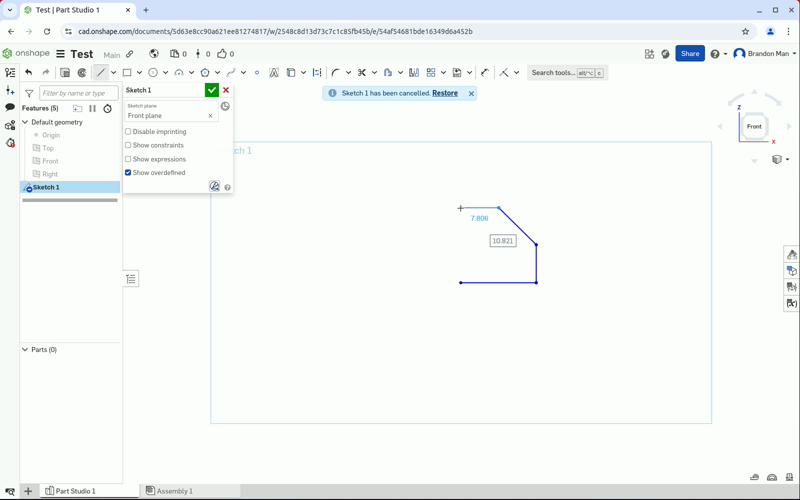
key_down(shift)
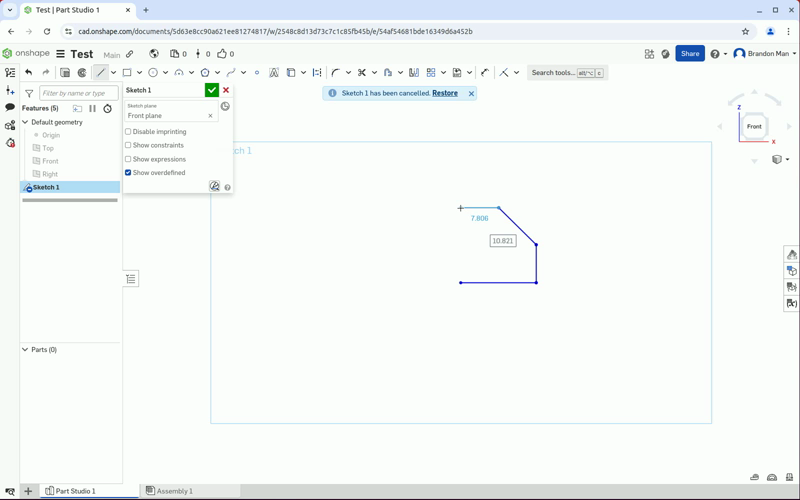
mouse_move(490, 207)
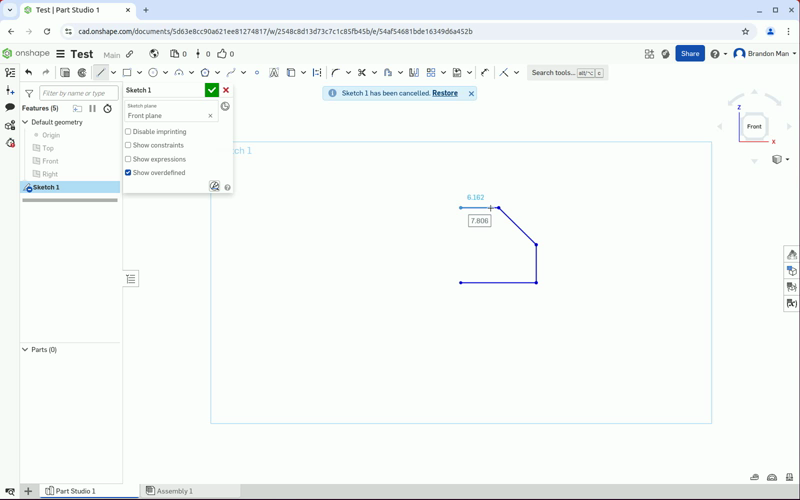
mouse_move(460, 244)
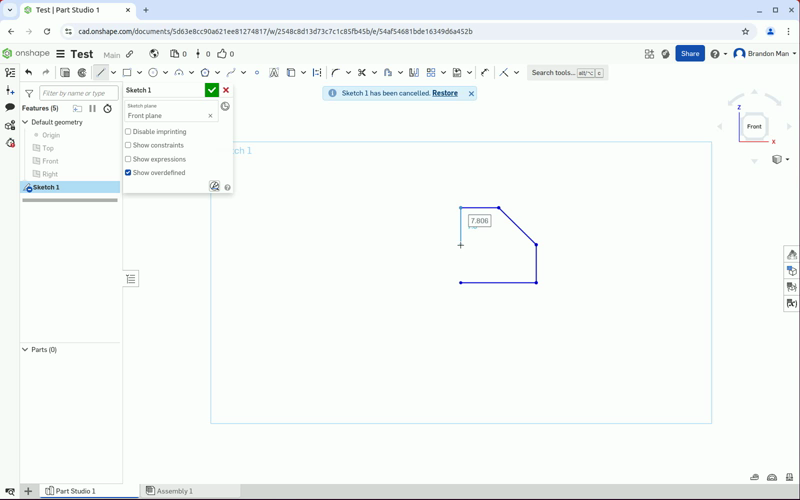
click(460, 244)
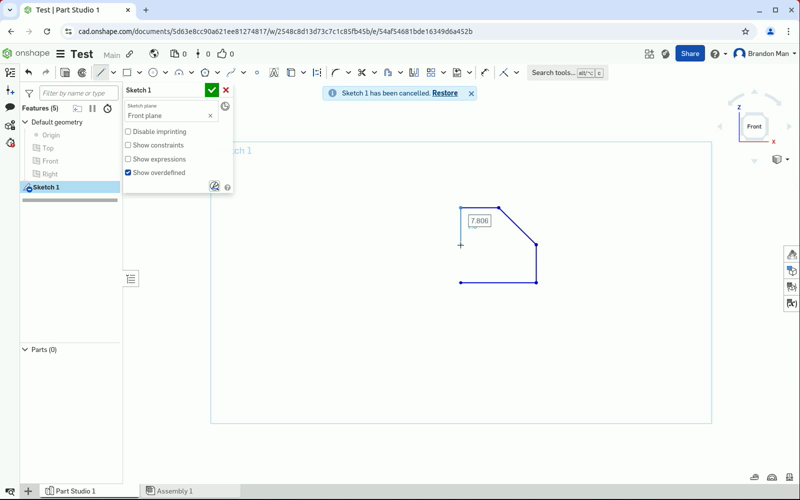
key_up(shift)
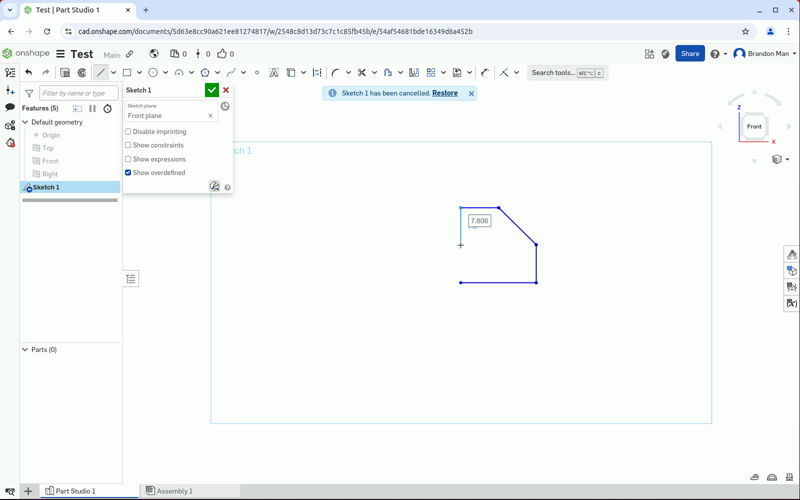
mouse_move(490, 244)
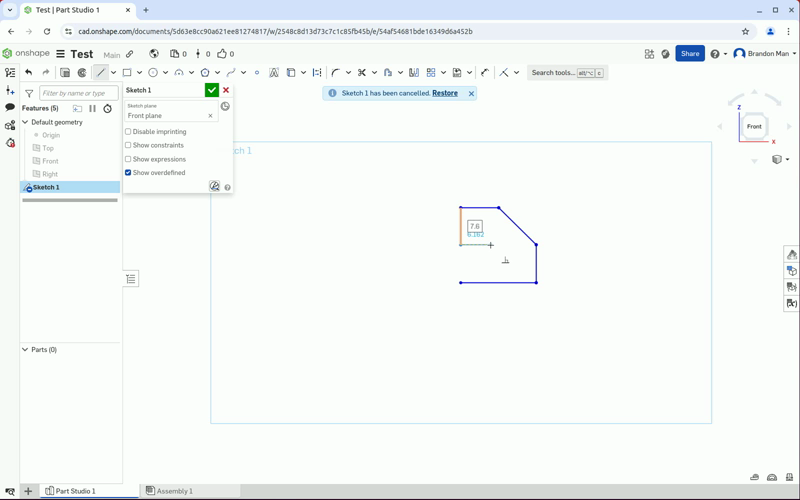
key_down(shift)
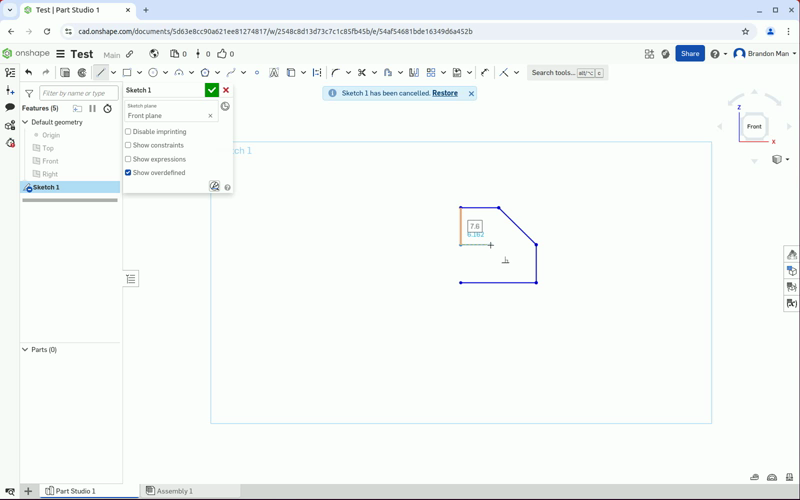
mouse_move(460, 282)
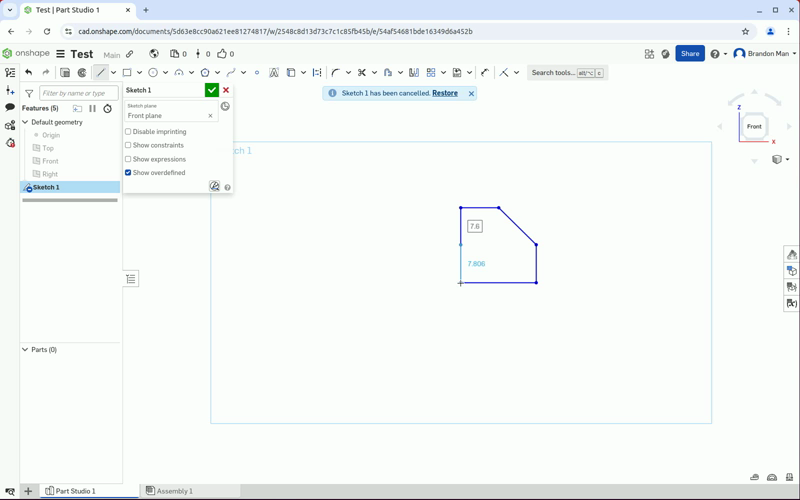
key_up(shift)
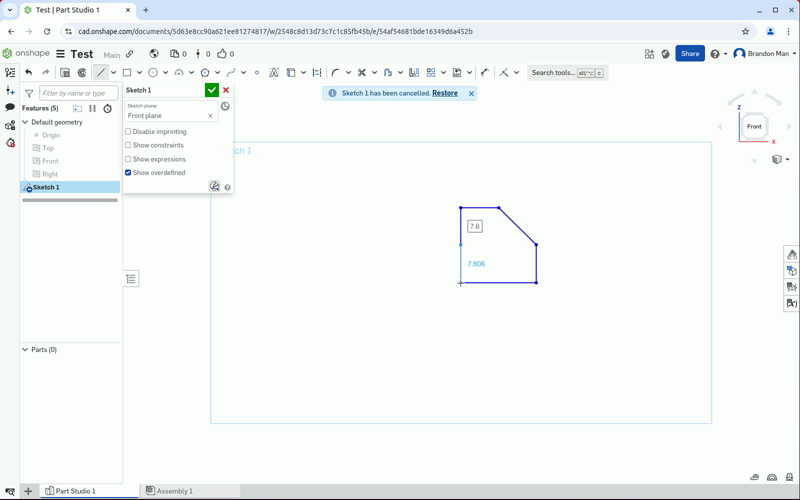
click(460, 282)
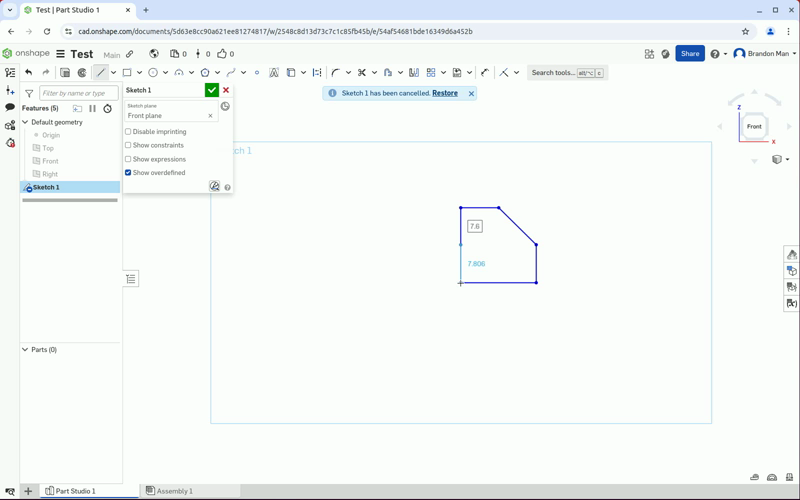
key(esc)
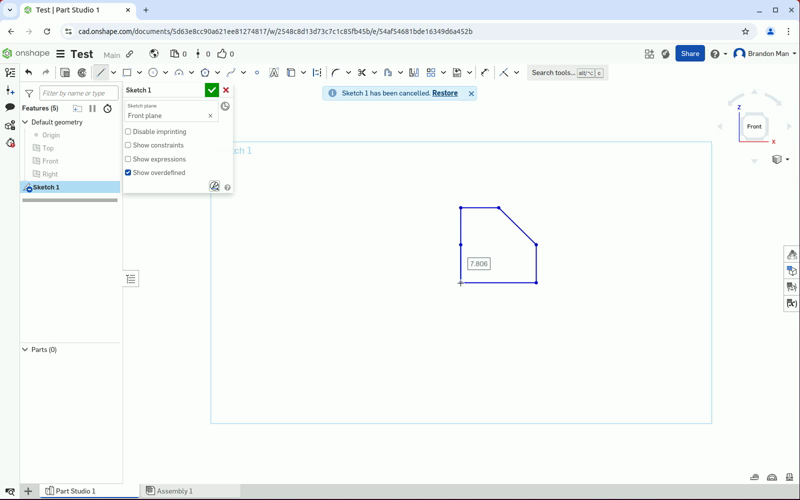
mouse_move(479, 252)
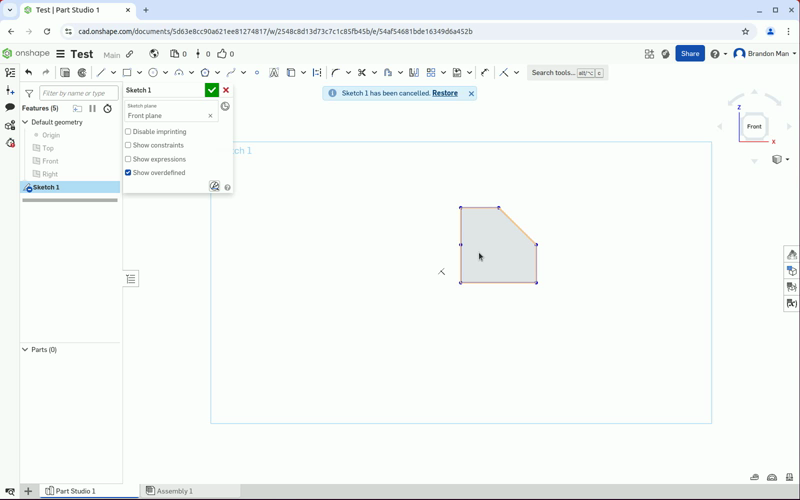
click(479, 252)
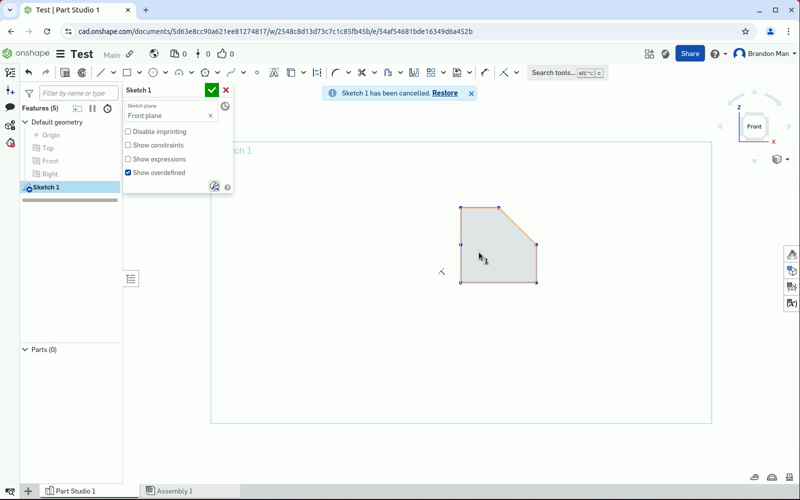
mouse_move(73, 352)
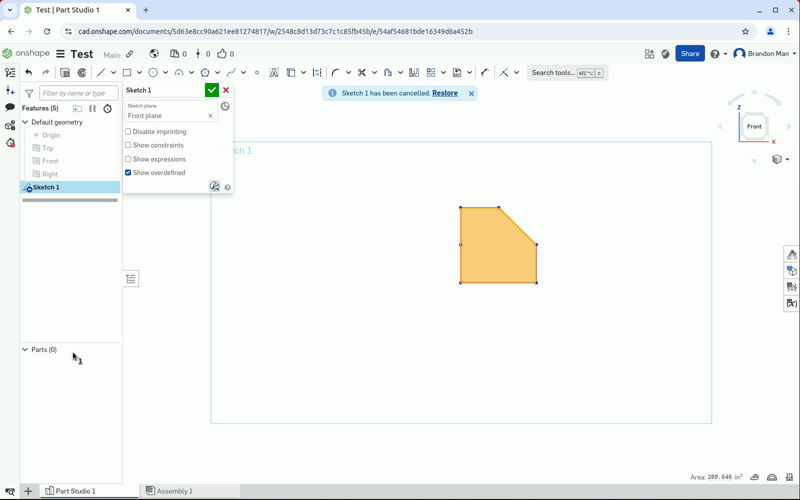
key(shift+y)
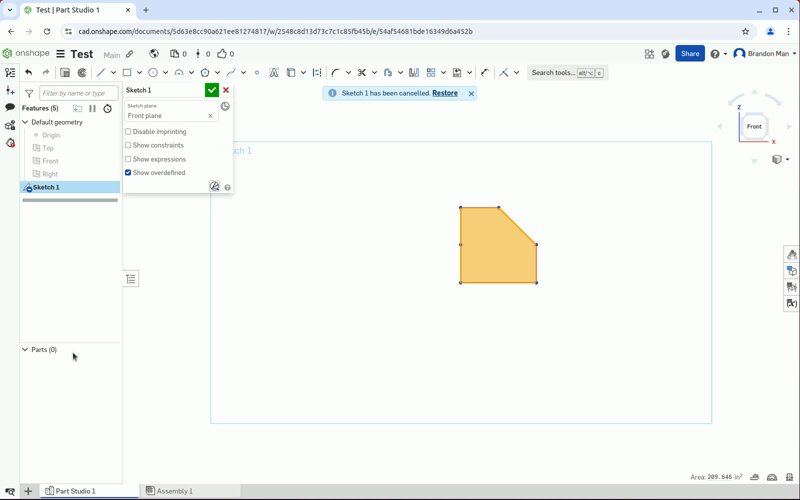
key(shift+e)
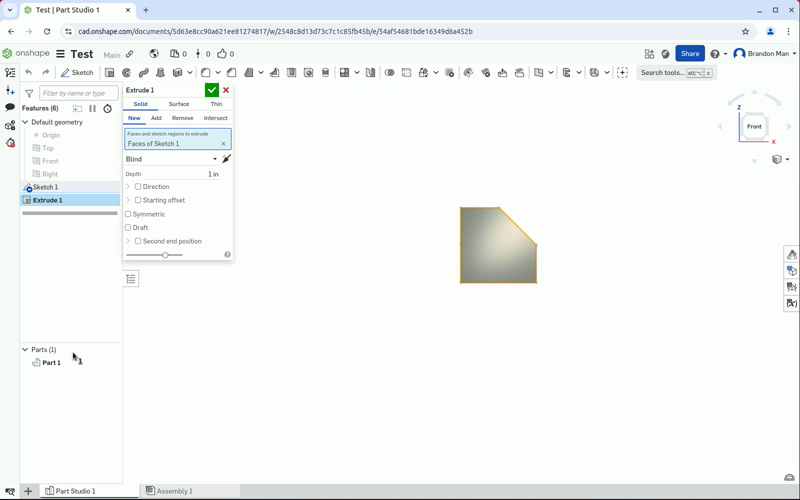
mouse_move(143, 106)
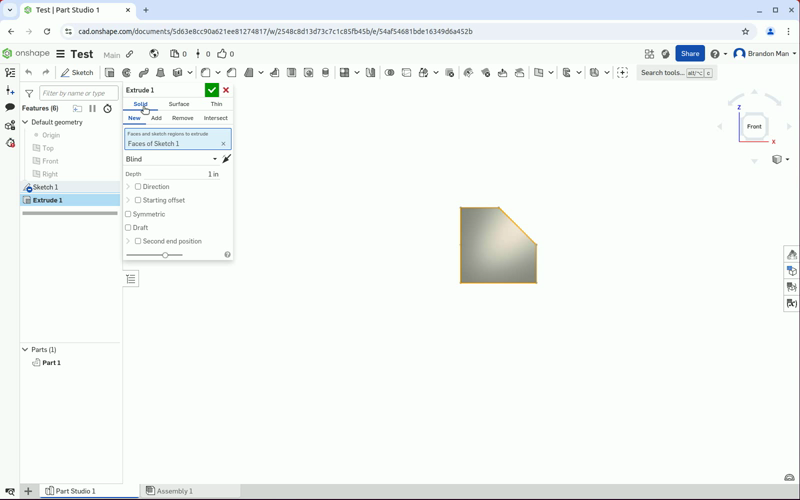
click(143, 106)
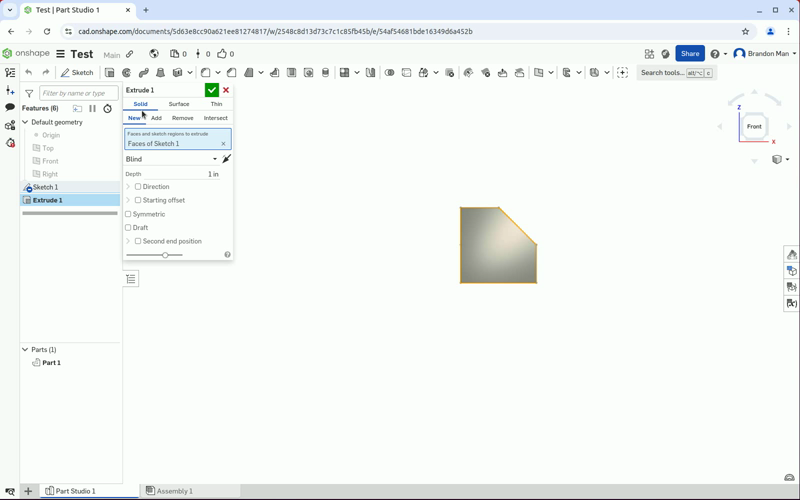
mouse_move(137, 120)
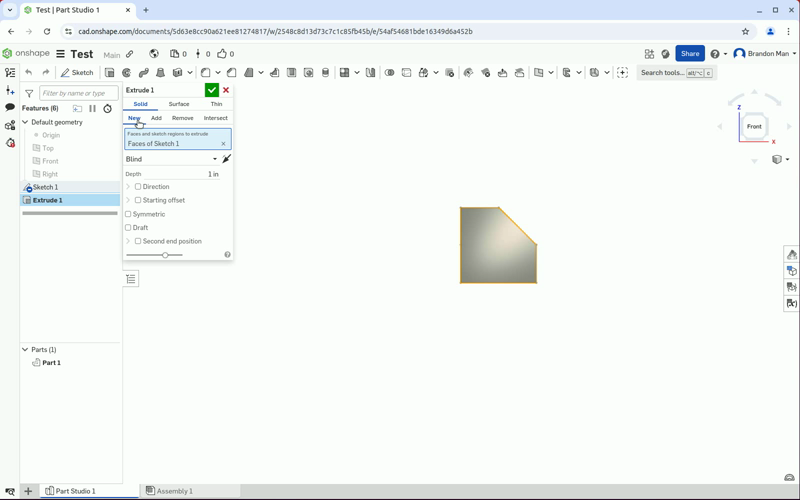
click(137, 120)
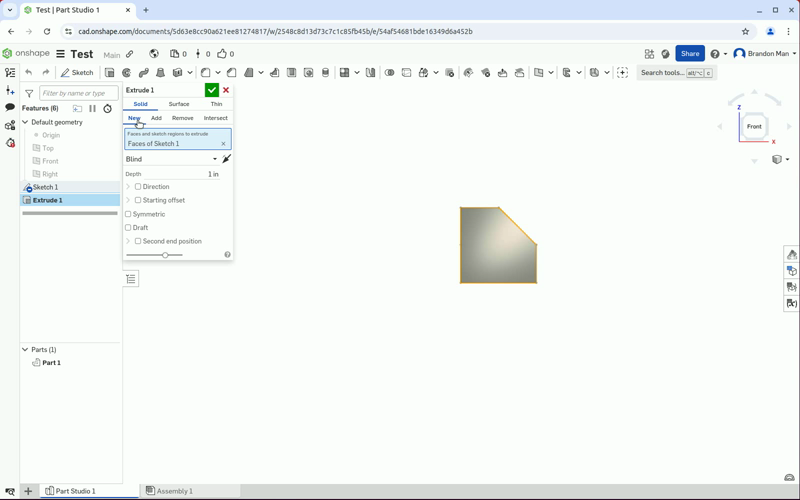
key(tab, 4)
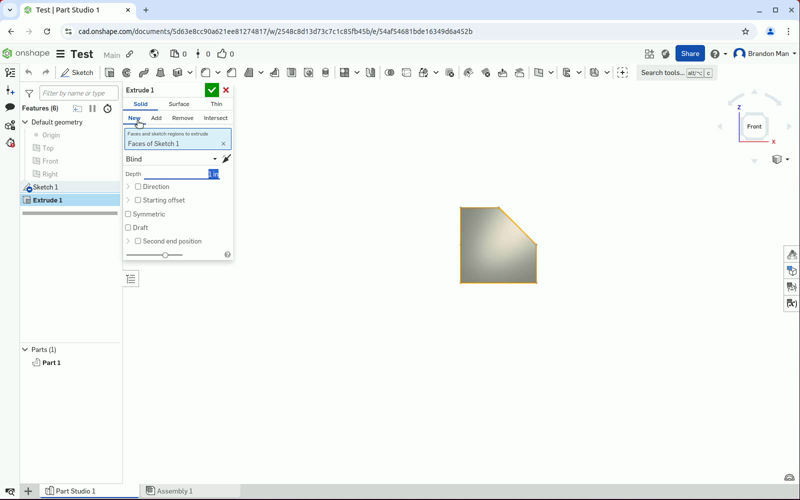
text(-23.108)
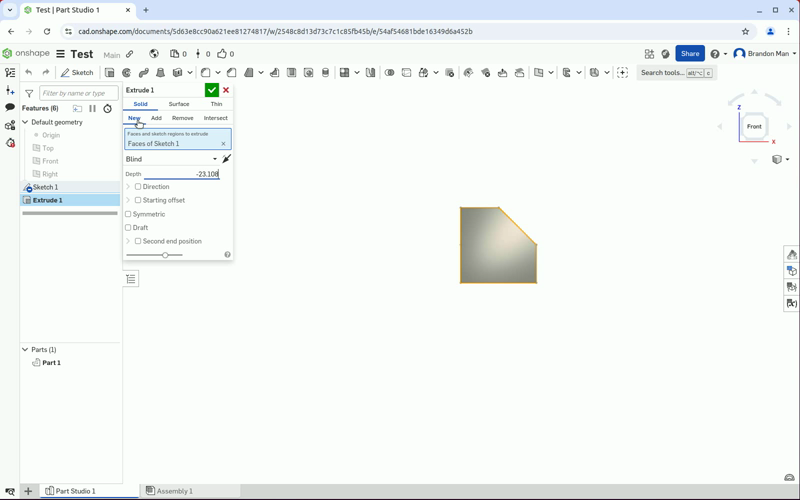
key(enter)
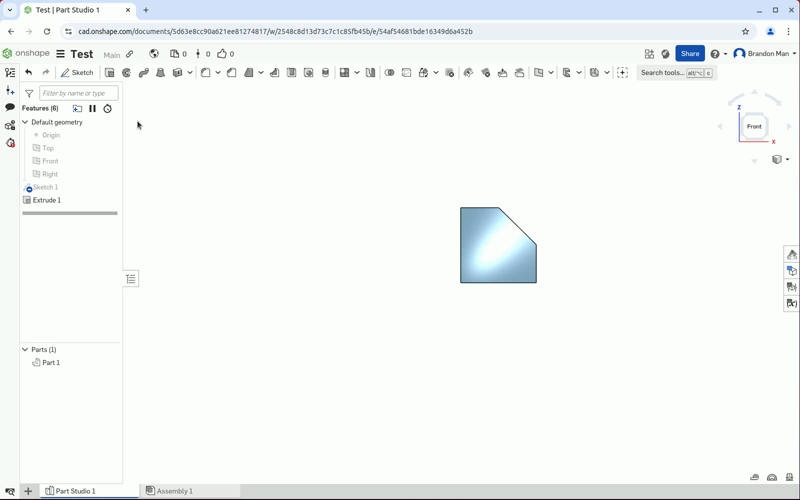
key(shift+h)
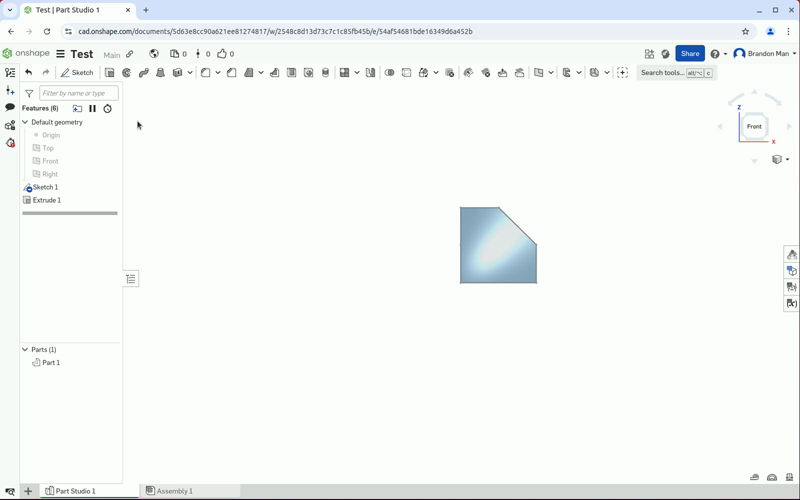
key(shift+h)
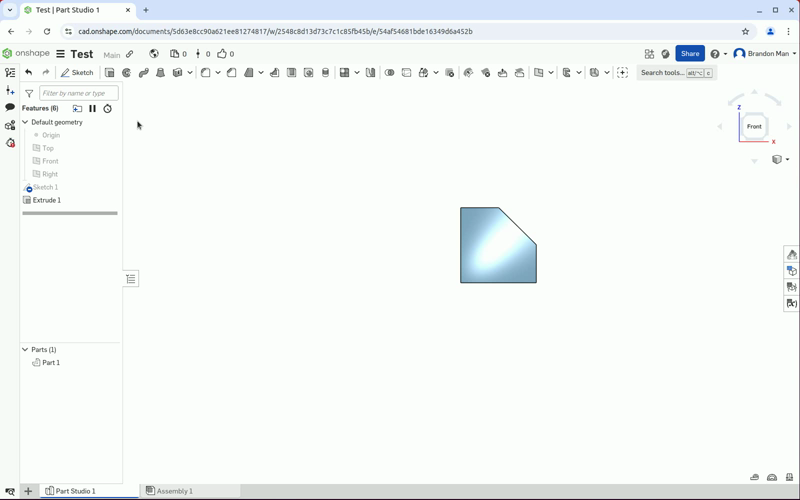
mouse_move(73, 189)
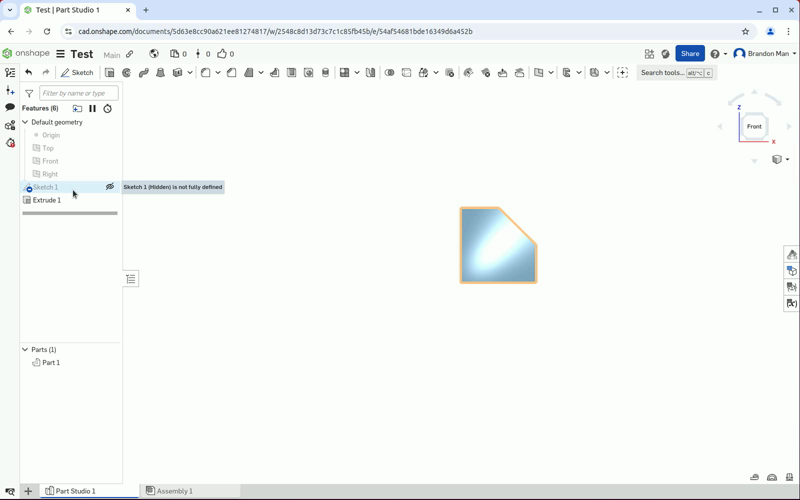
click(73, 189)
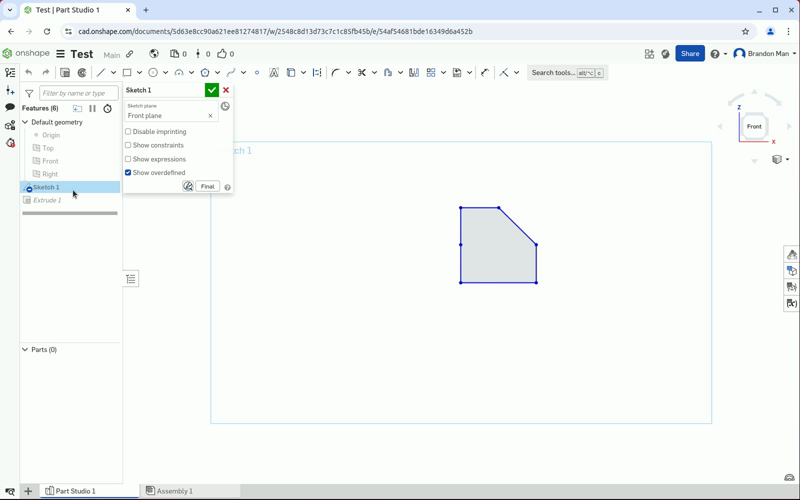
mouse_move(229, 92)
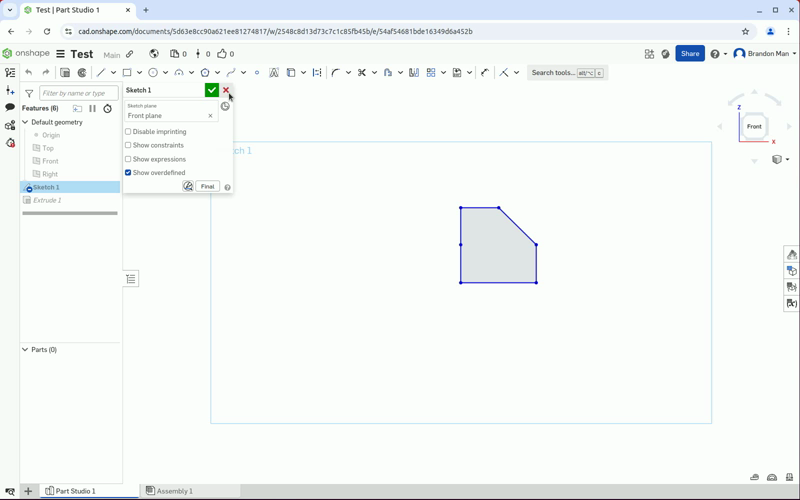
click(229, 92)
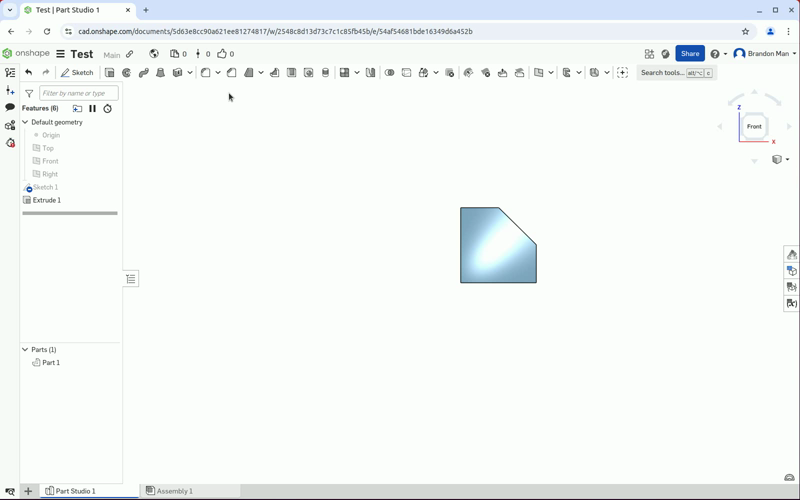
mouse_move(73, 352)
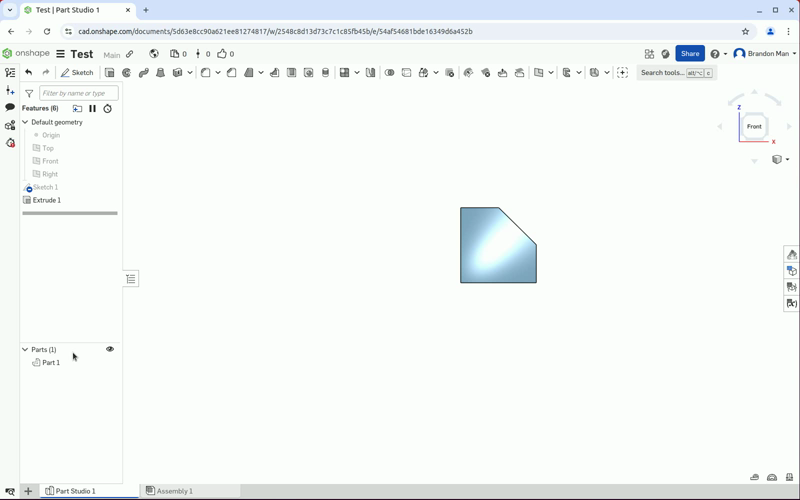
key(y)
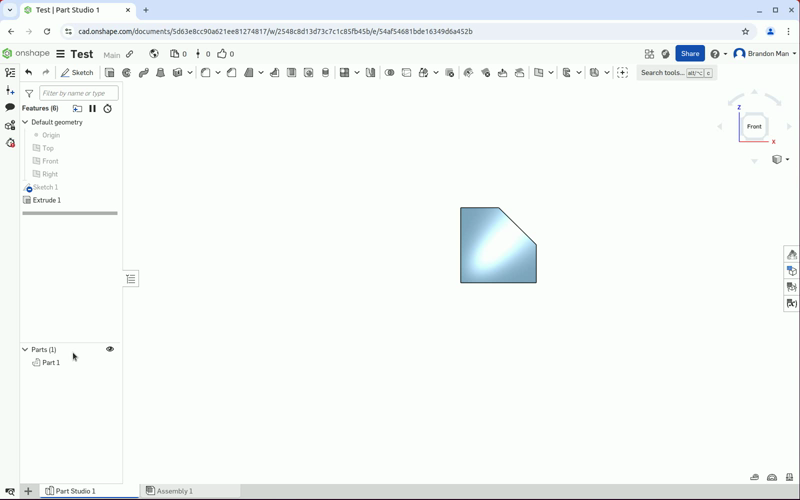
key(shift+p)
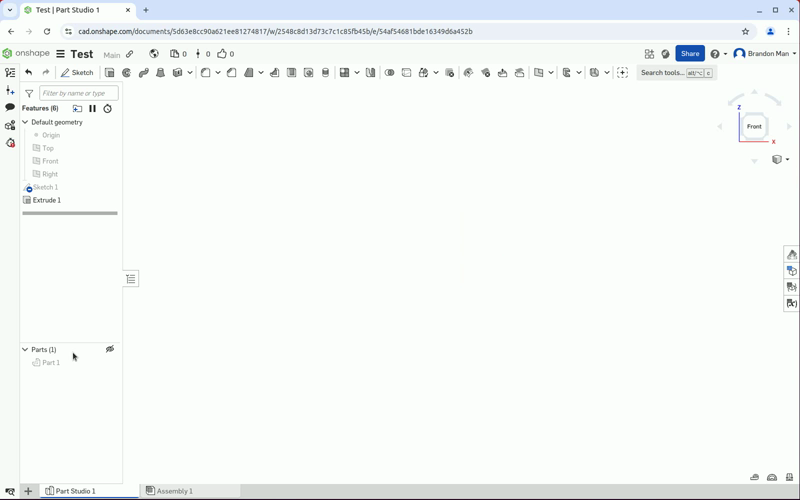
key(space)
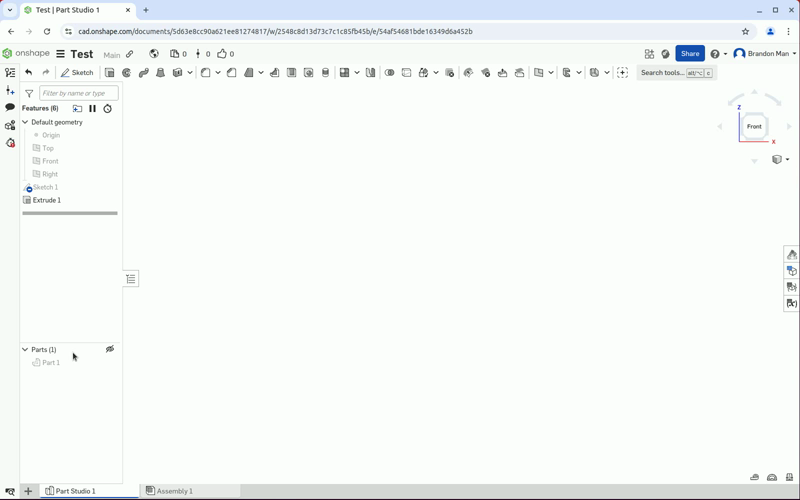
key_down(shift)
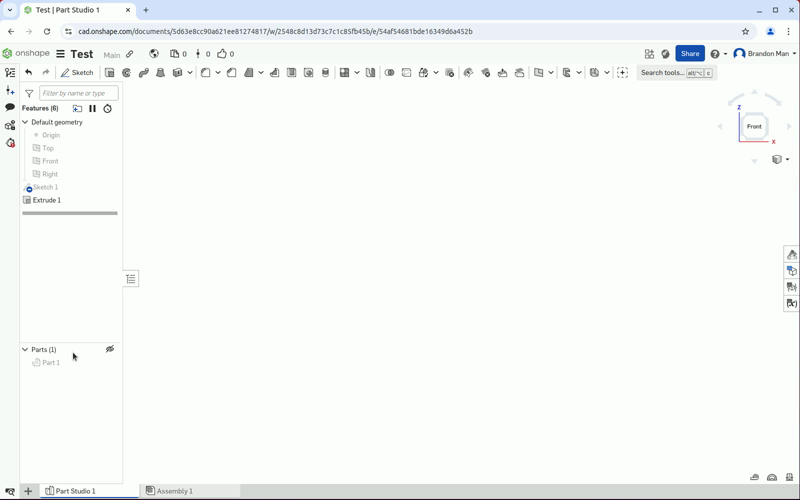
key(left)
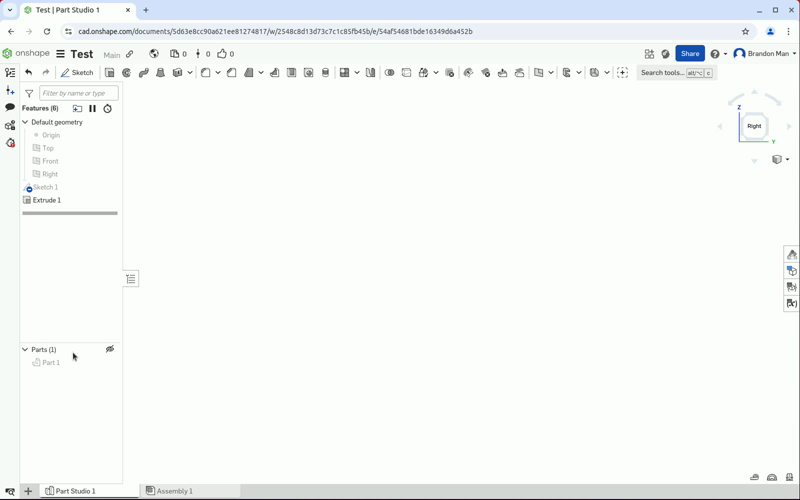
key_up(shift)
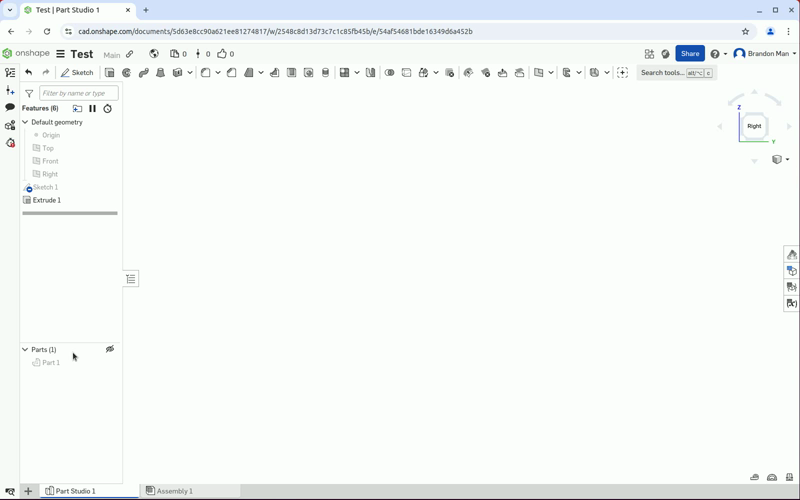
mouse_move(73, 352)
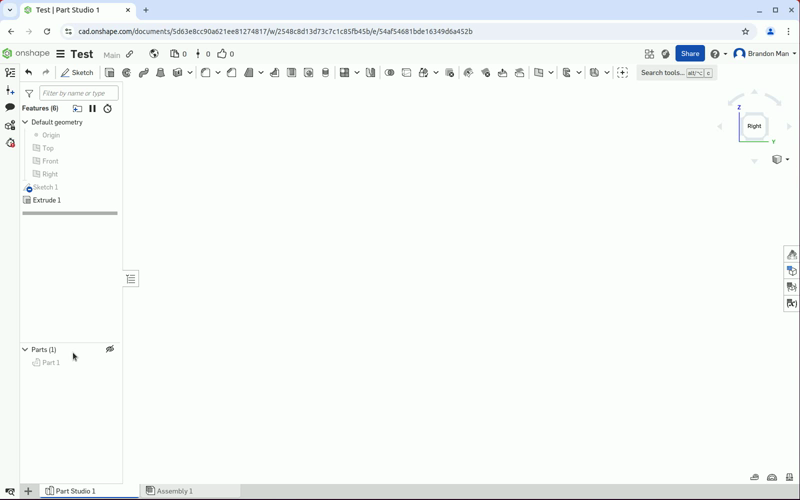
key(shift+y)
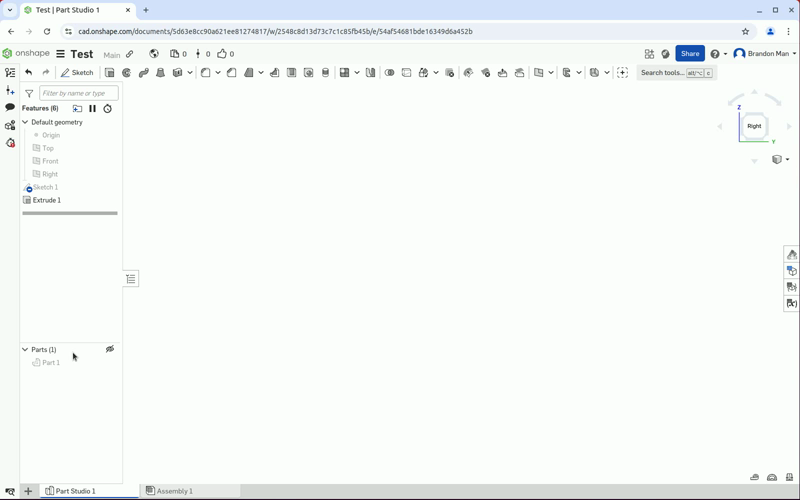
key(shift+s)
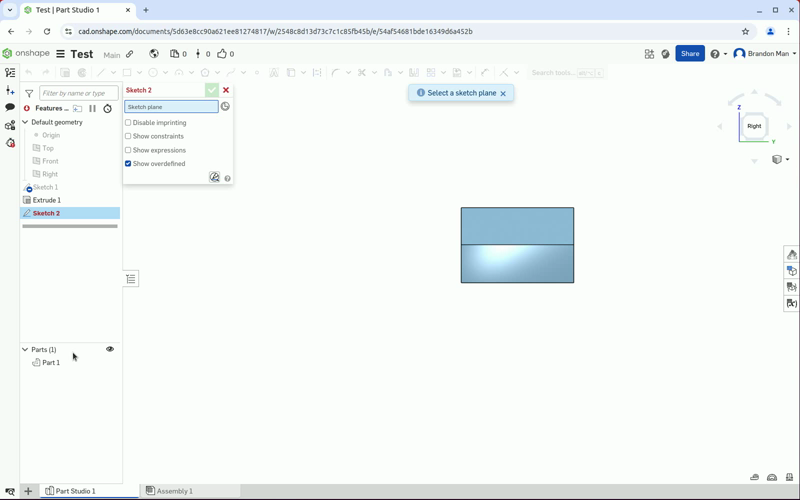
mouse_move(73, 176)
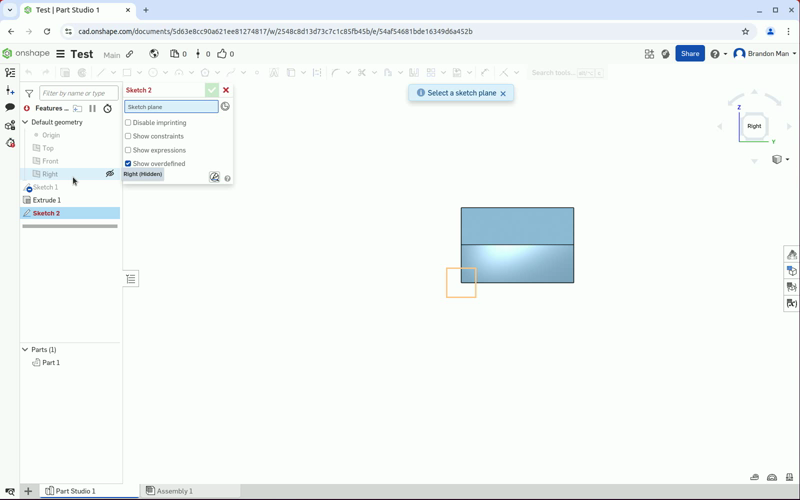
click(73, 176)
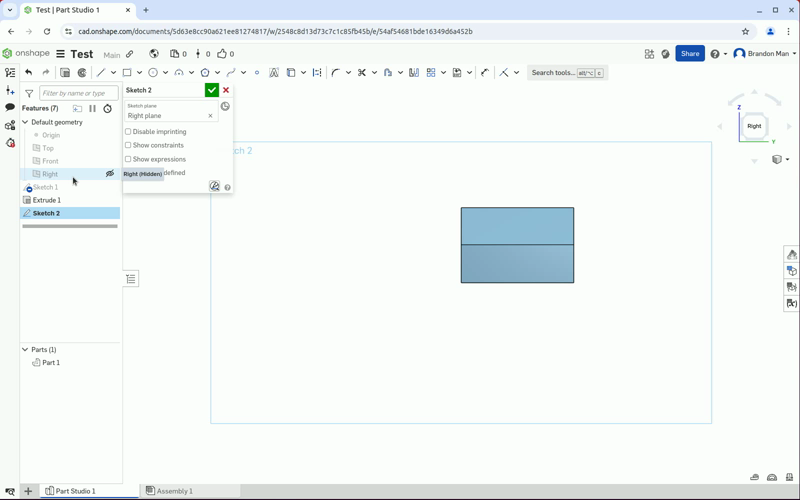
mouse_move(73, 352)
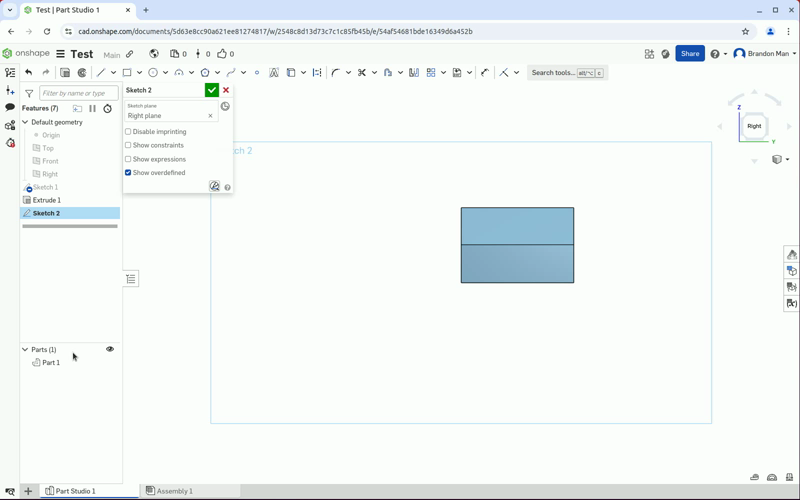
key(y)
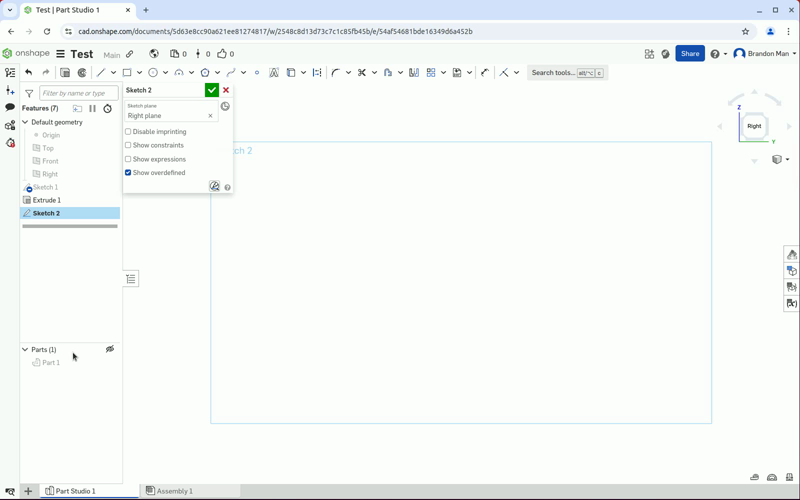
key(l)
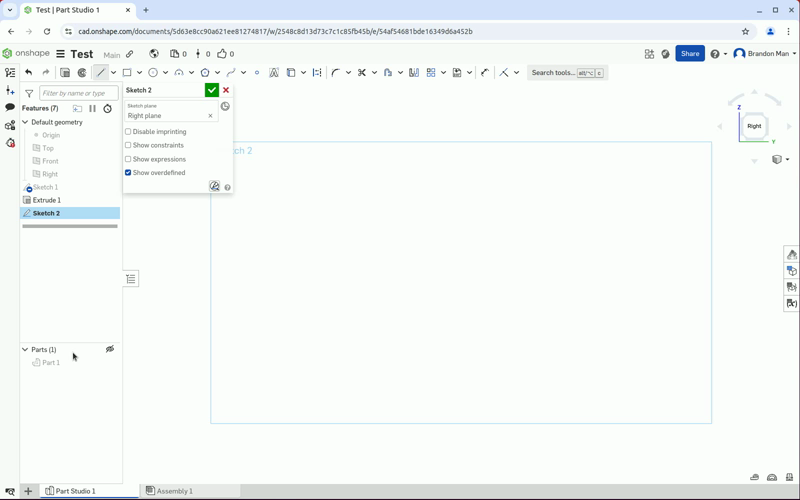
key_down(shift)
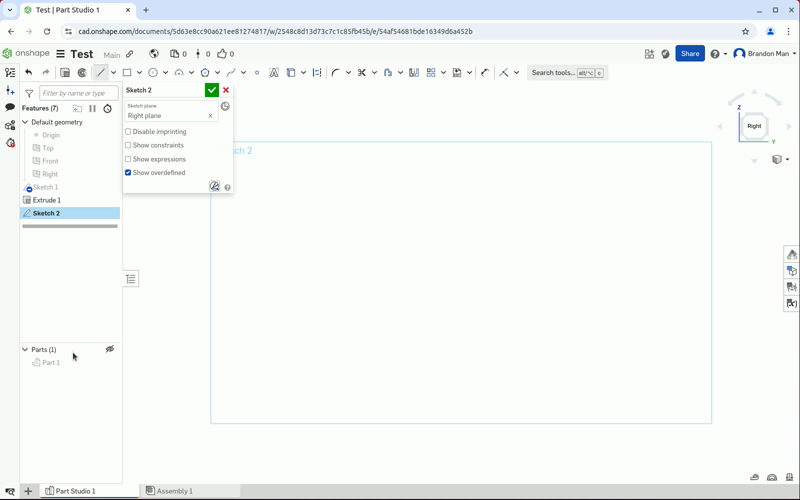
mouse_move(460, 245)
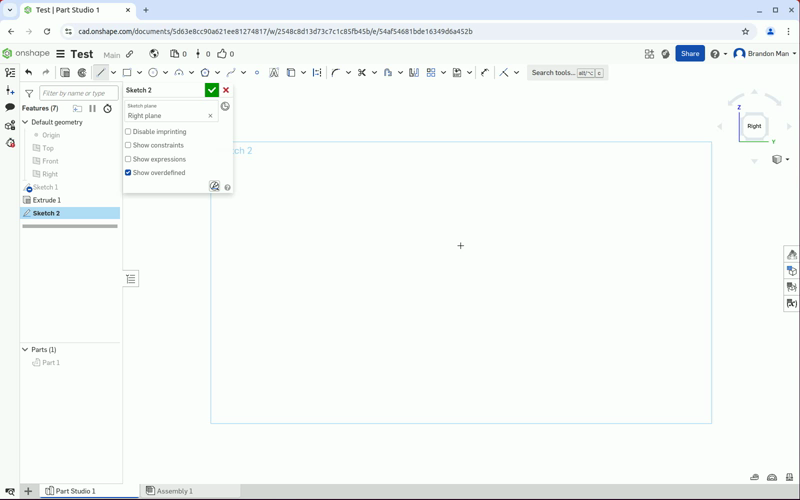
click(460, 245)
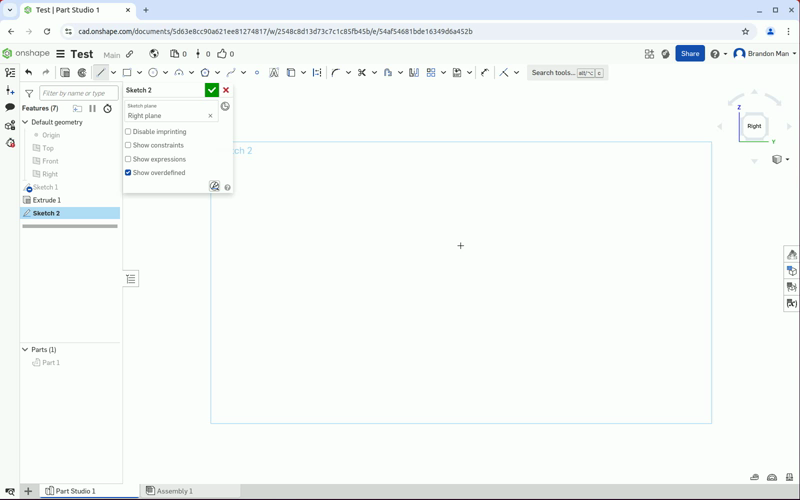
key_up(shift)
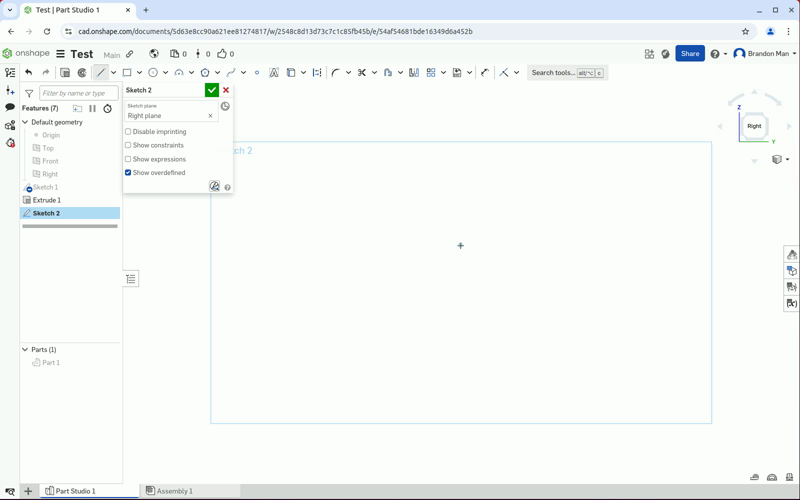
key_down(shift)
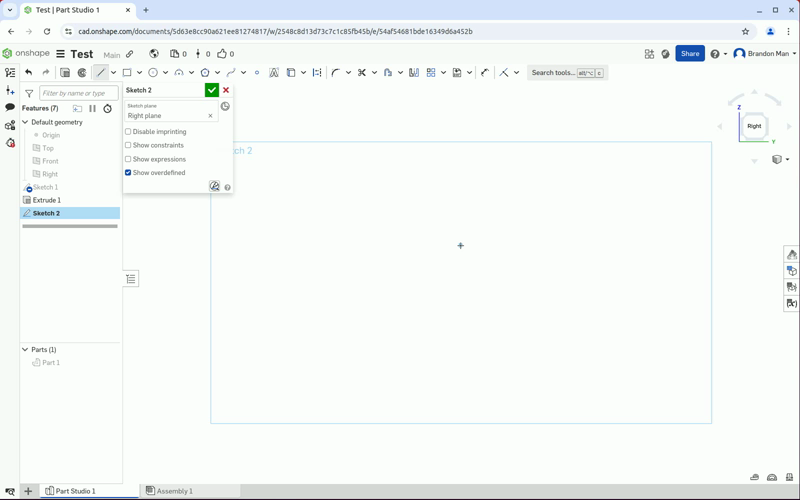
mouse_move(490, 245)
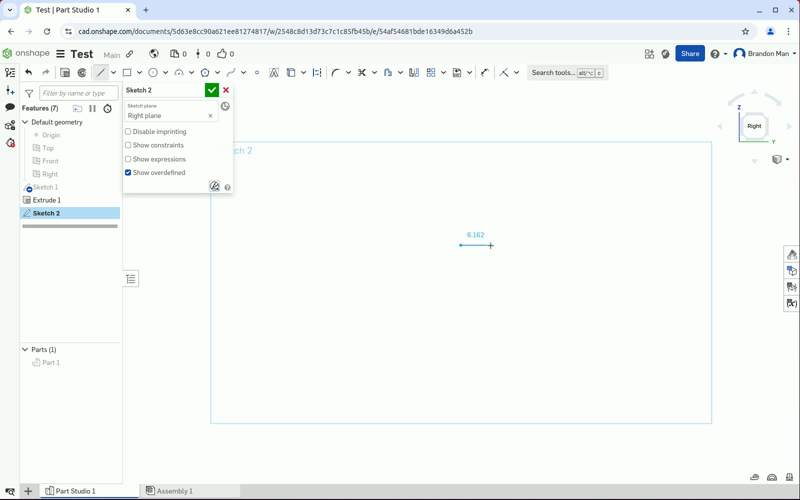
mouse_move(498, 245)
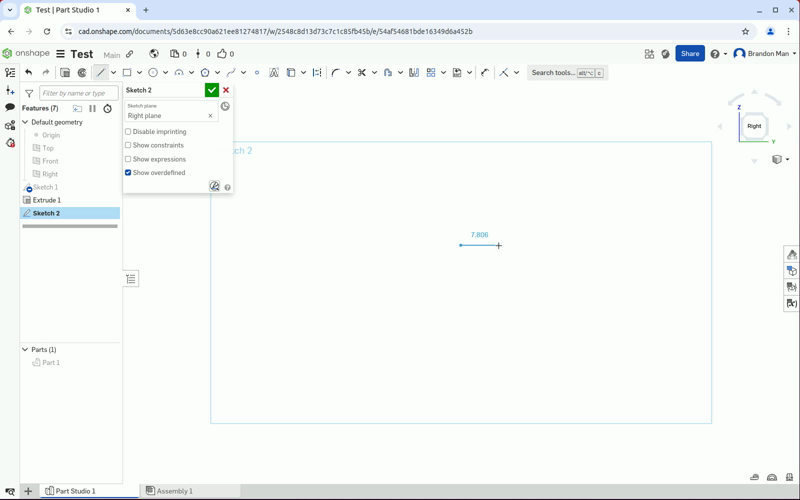
click(498, 245)
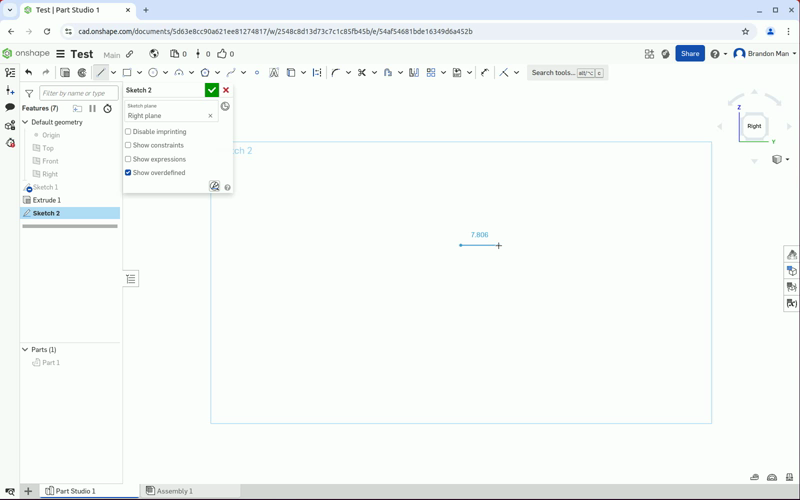
key_up(shift)
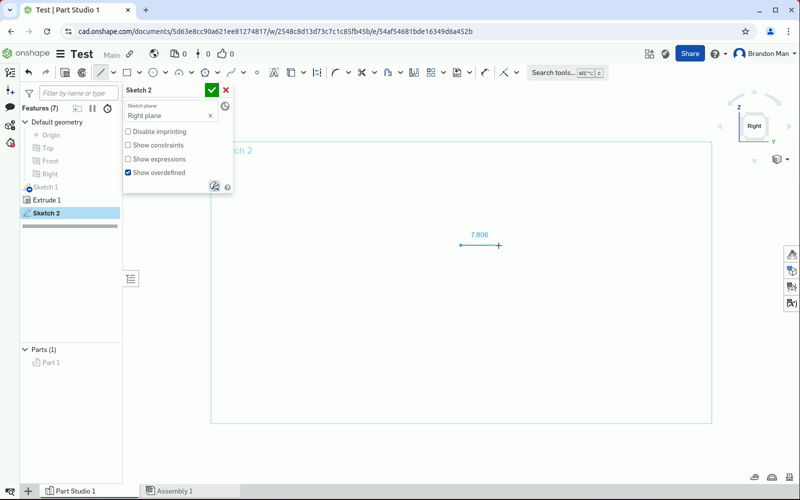
key_down(shift)
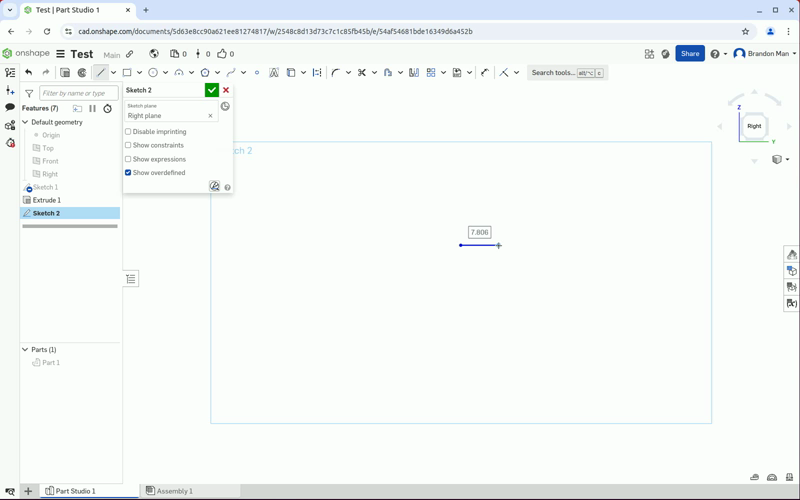
mouse_move(528, 245)
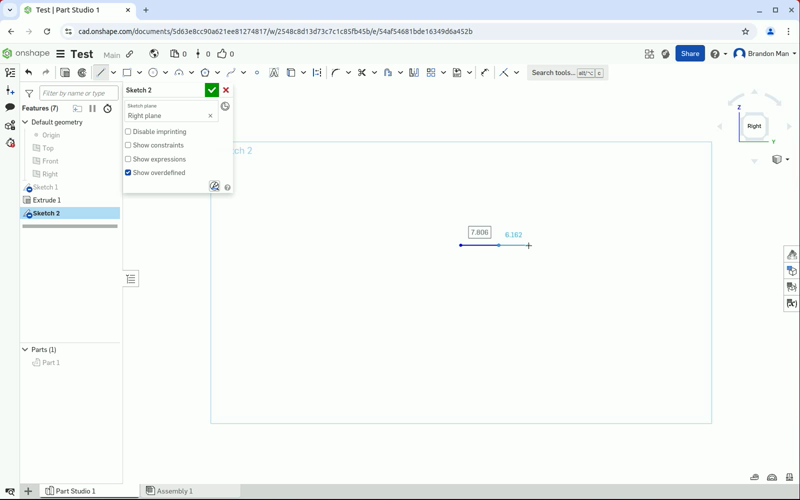
mouse_move(536, 245)
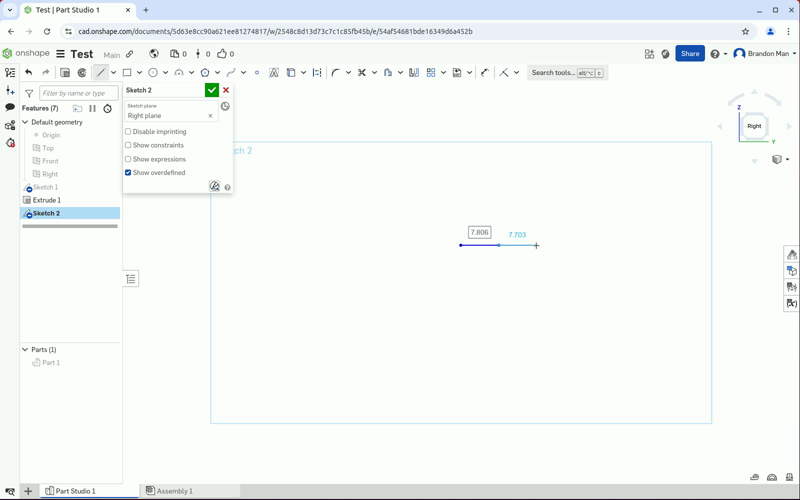
click(536, 245)
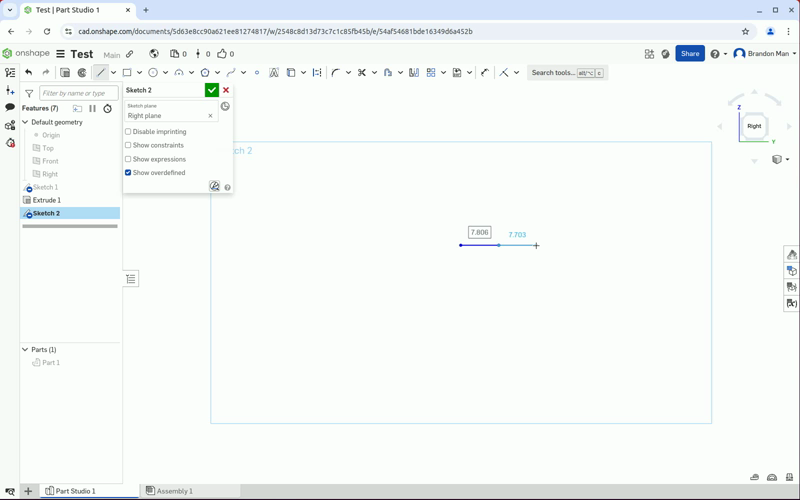
key_up(shift)
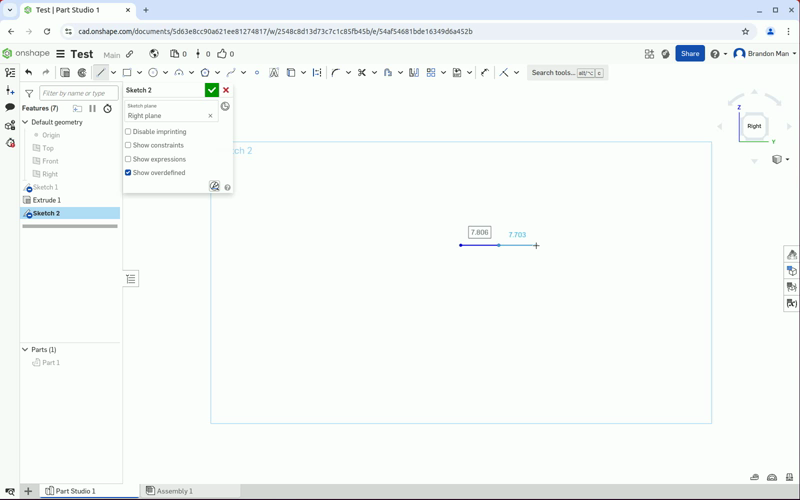
key_down(shift)
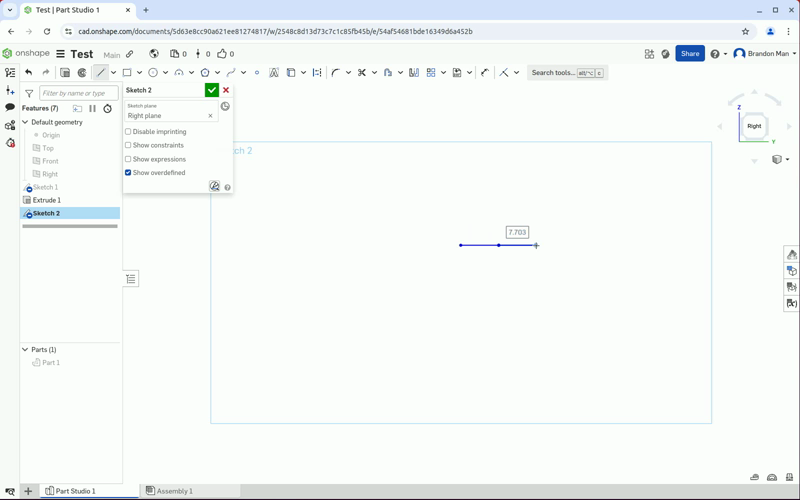
mouse_move(566, 245)
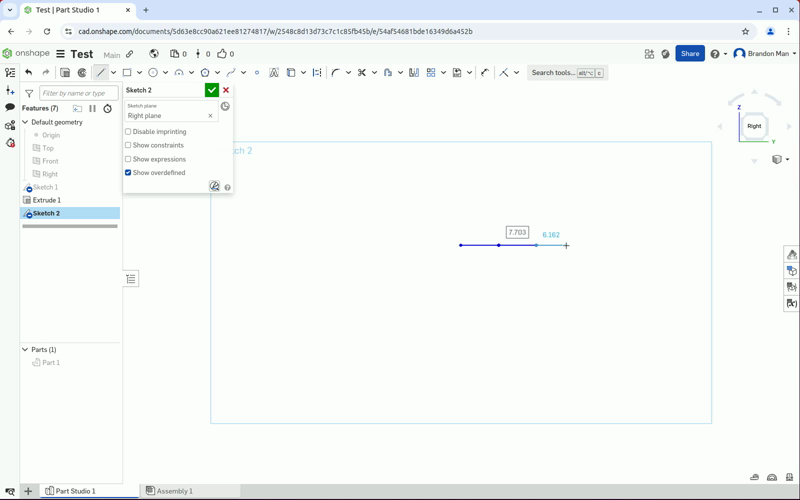
mouse_move(536, 207)
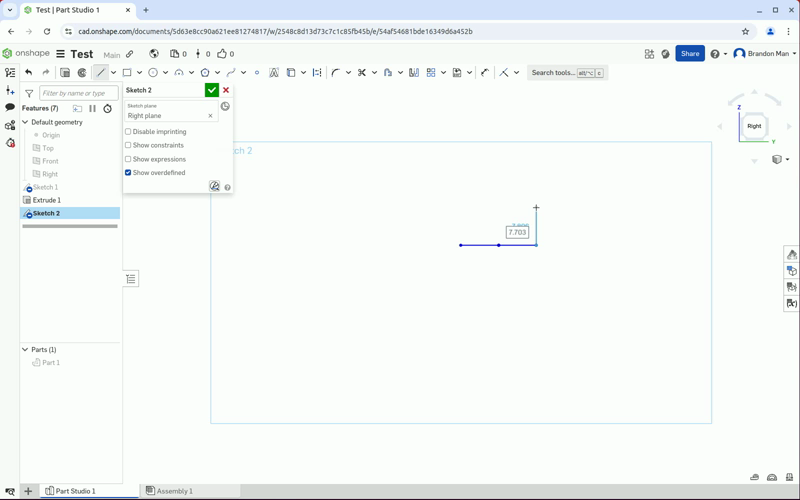
click(536, 207)
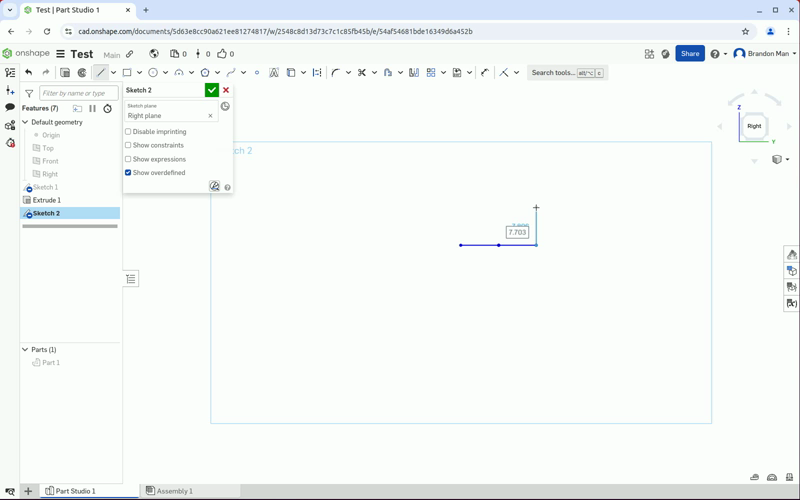
key_up(shift)
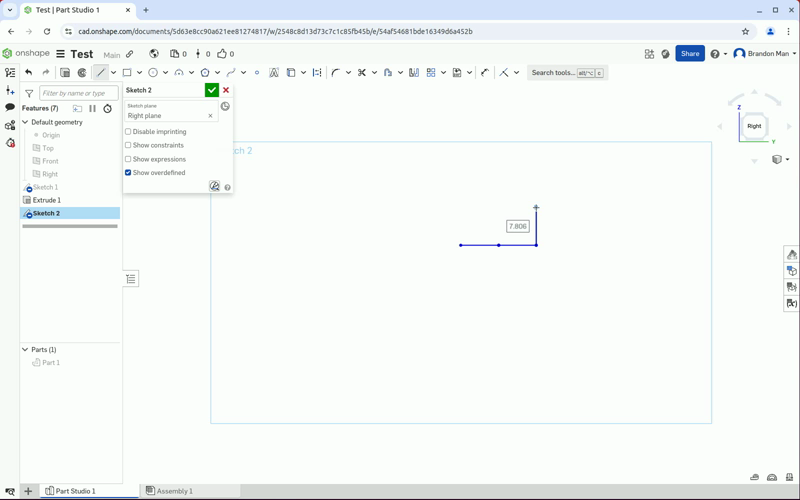
key_down(shift)
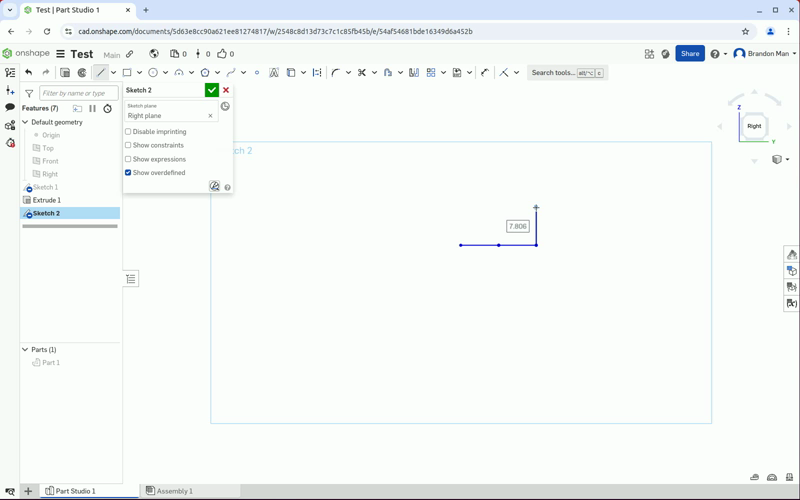
mouse_move(460, 207)
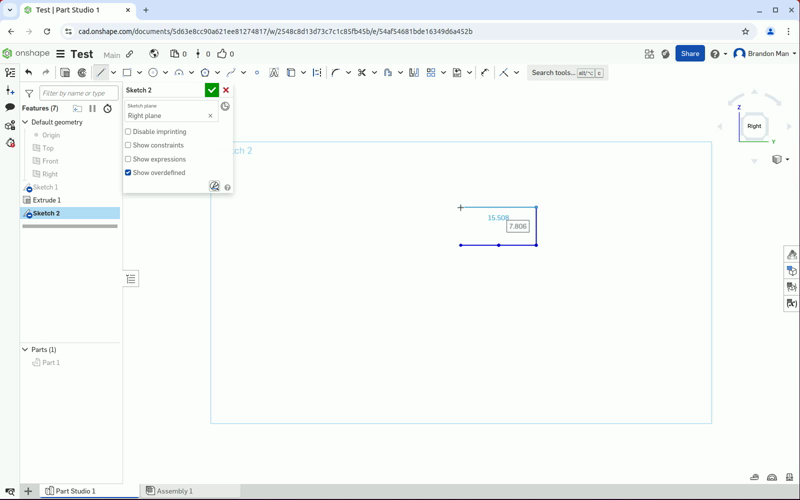
click(460, 207)
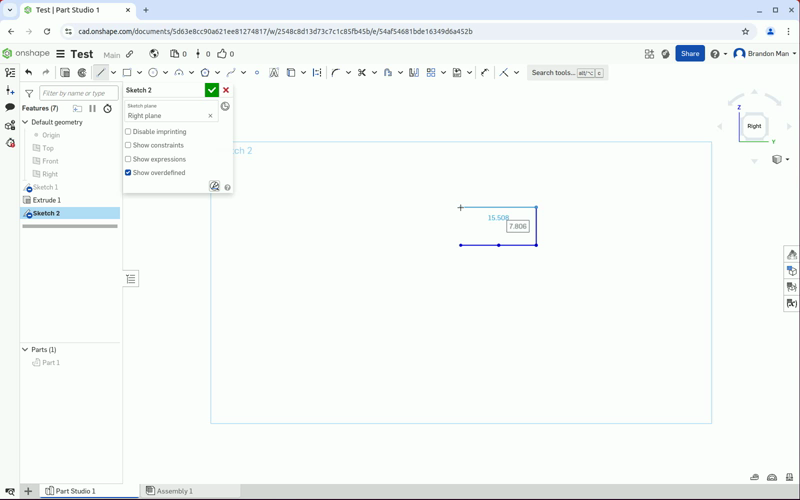
key_up(shift)
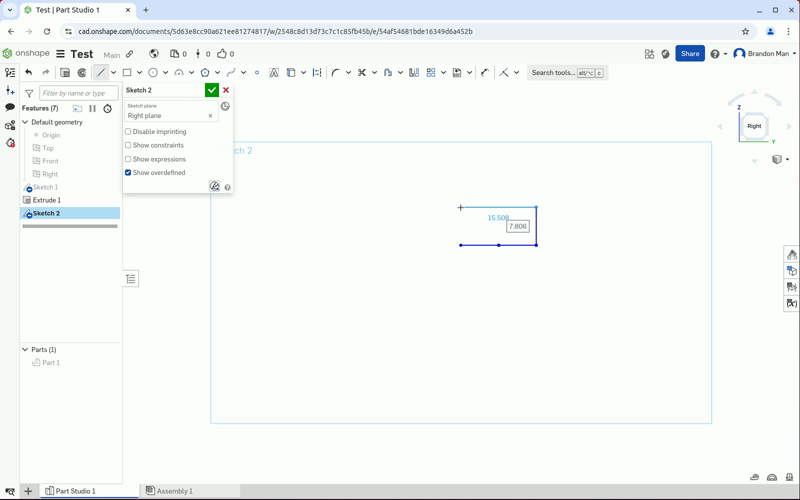
mouse_move(490, 207)
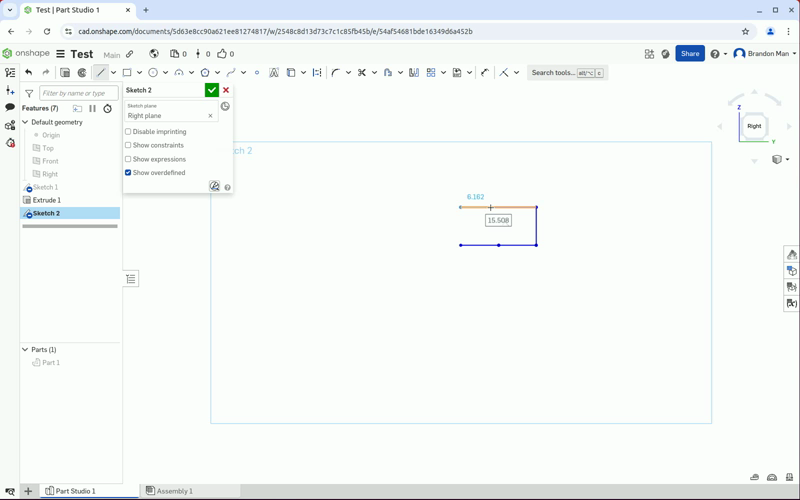
key_down(shift)
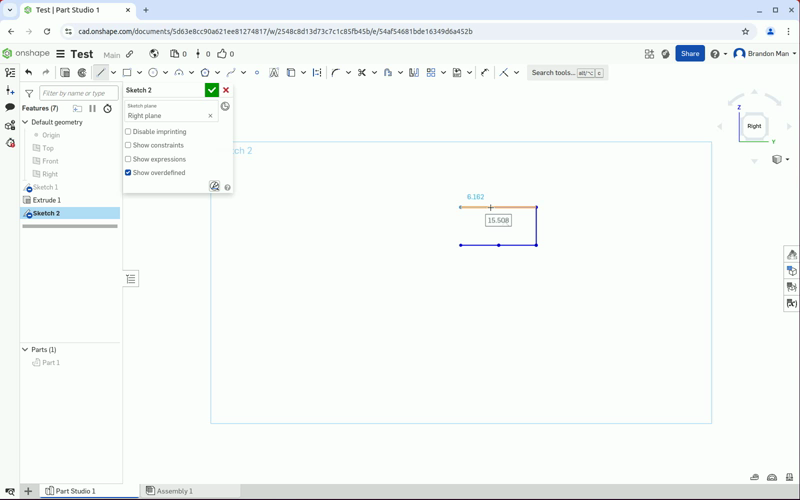
mouse_move(460, 245)
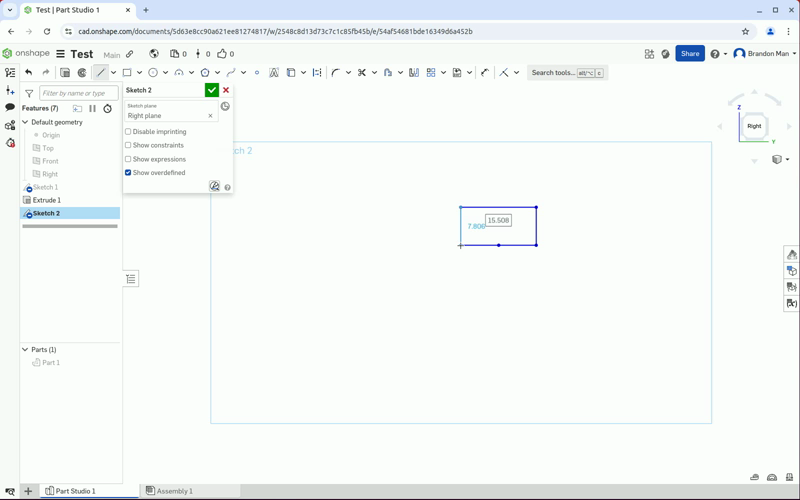
key_up(shift)
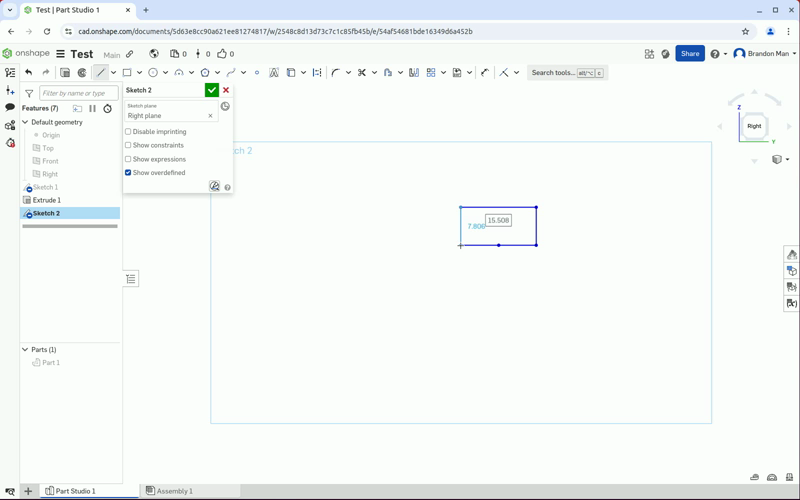
click(460, 245)
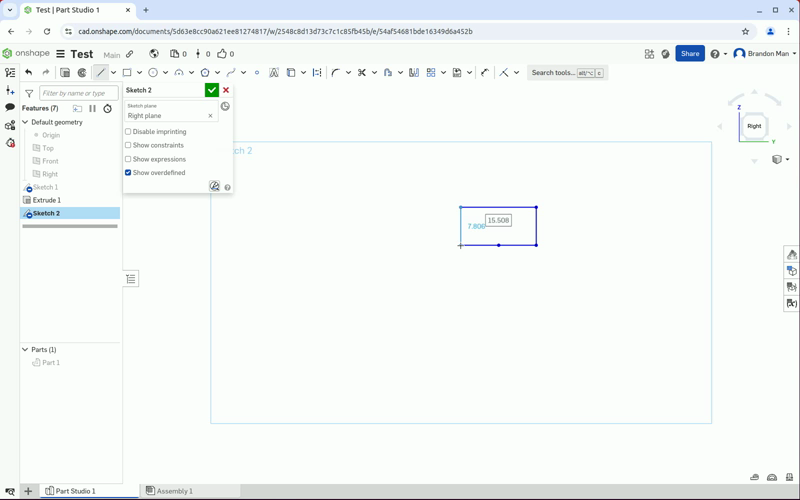
key(esc)
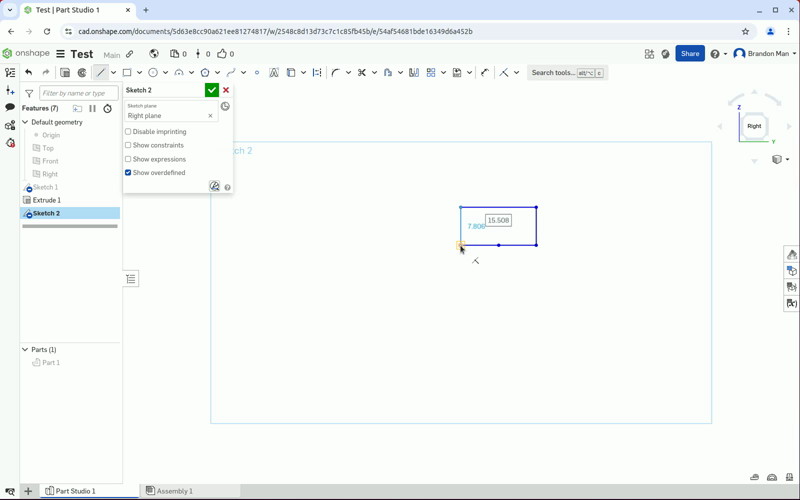
mouse_move(523, 227)
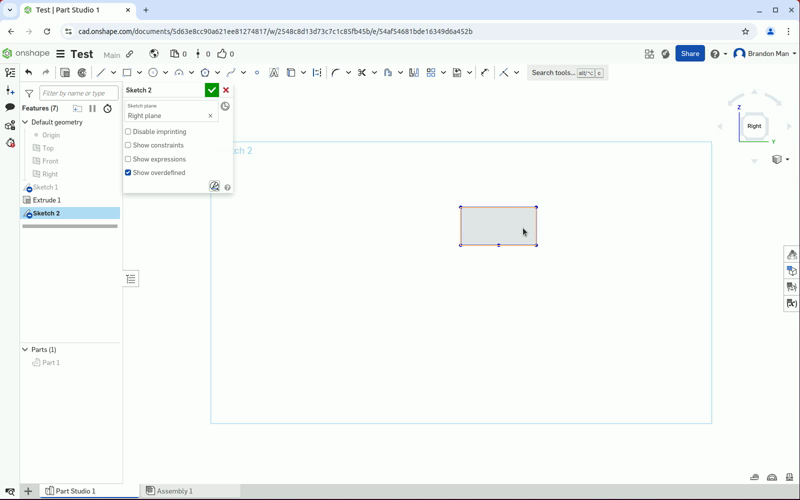
click(523, 227)
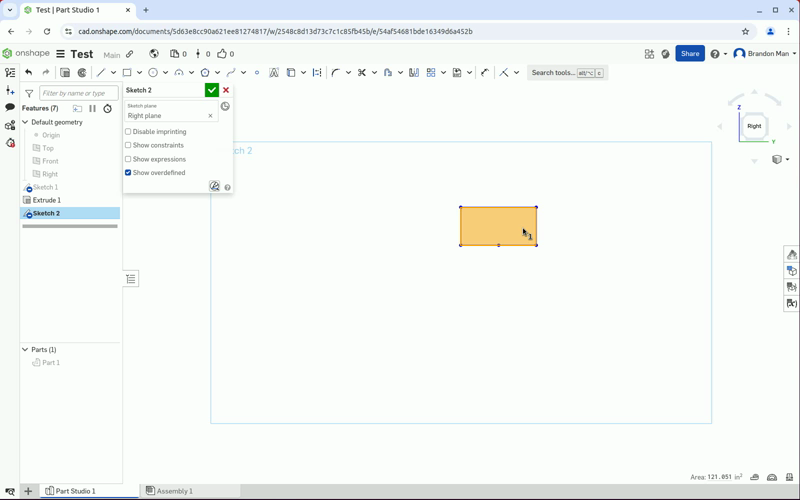
mouse_move(73, 352)
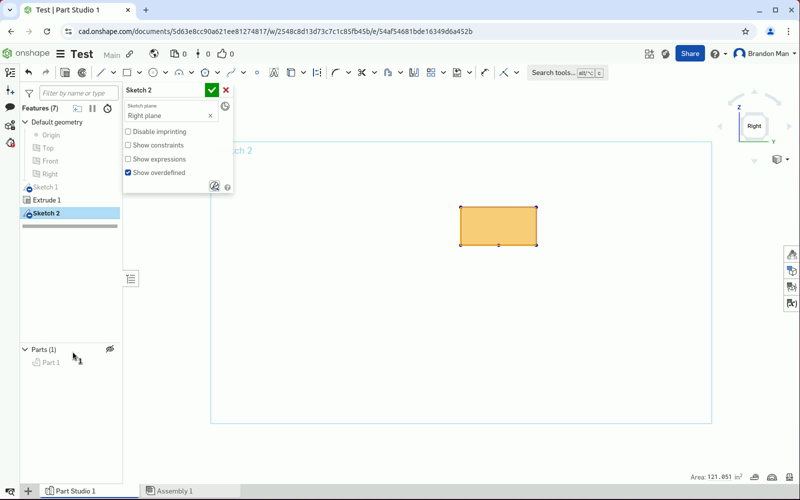
key(shift+y)
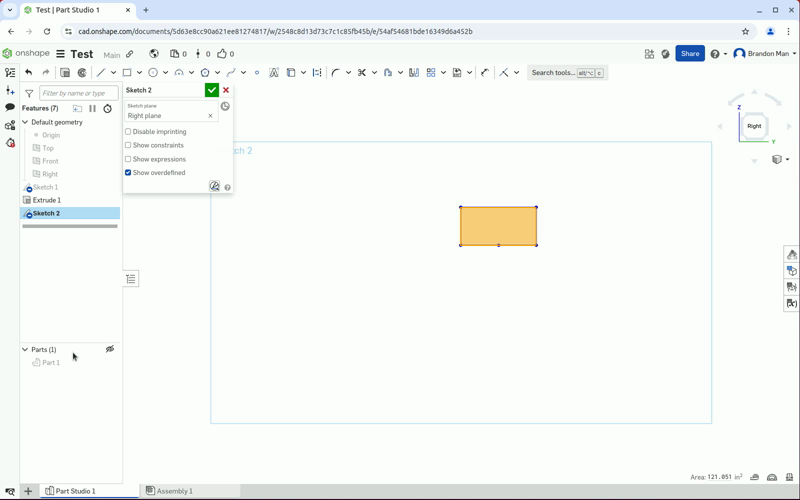
key(shift+e)
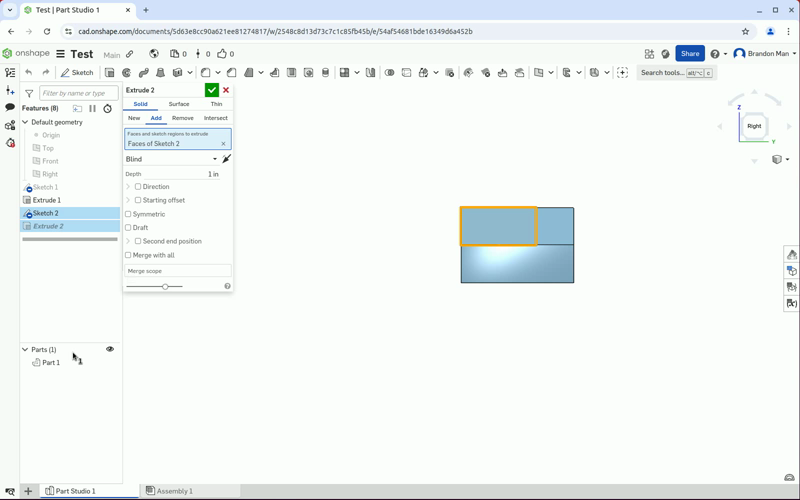
mouse_move(143, 106)
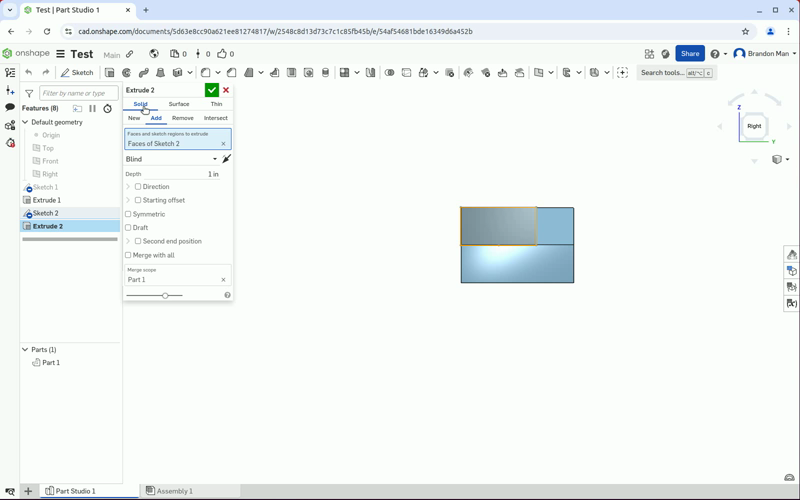
click(143, 106)
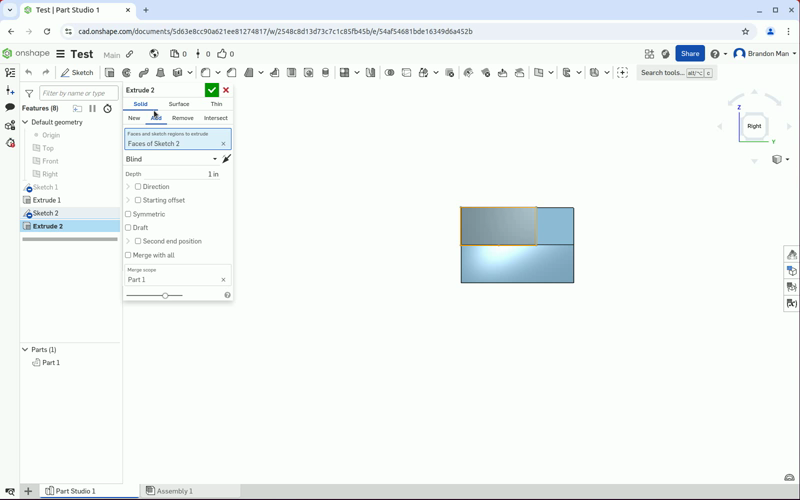
mouse_move(186, 120)
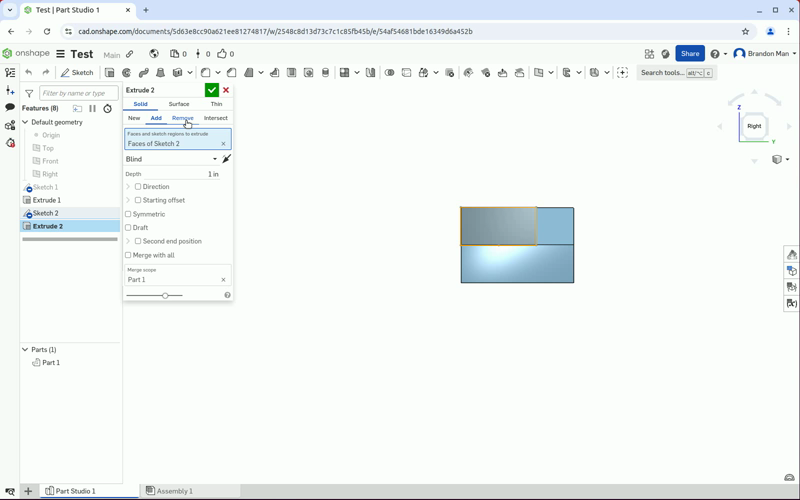
click(186, 120)
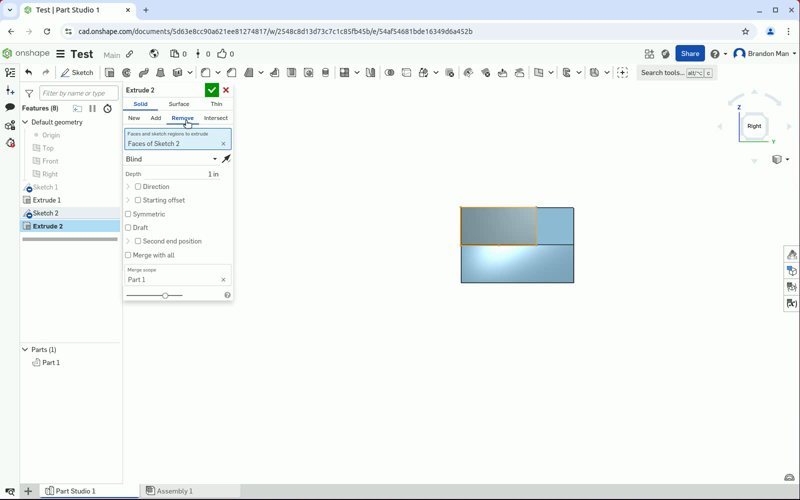
key(tab, 4)
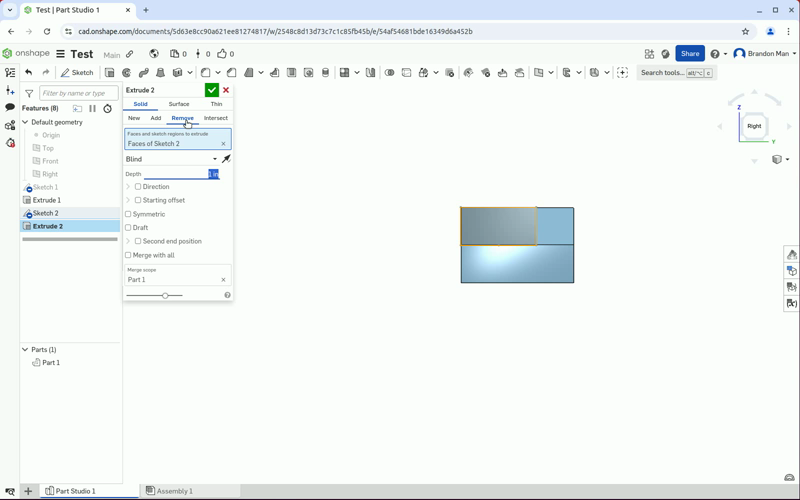
text(-15.405)
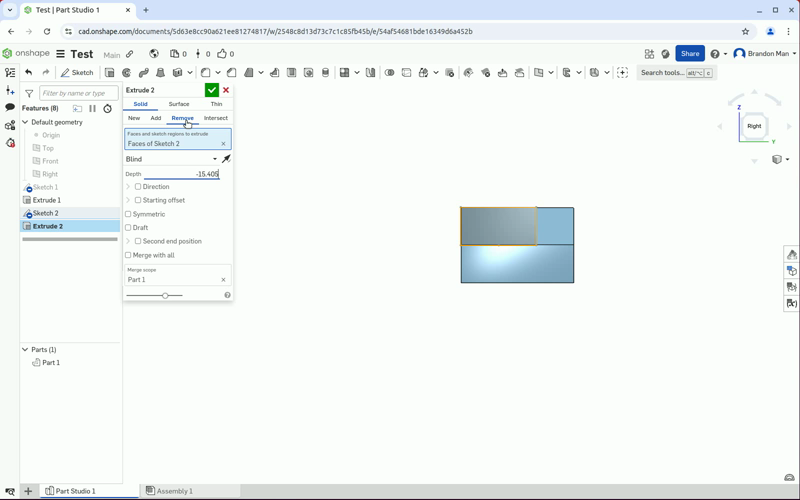
key(tab, 6)
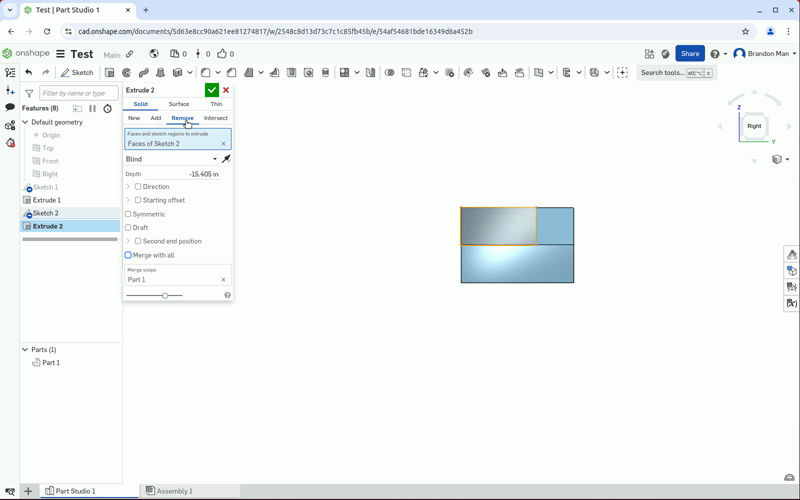
key(space)
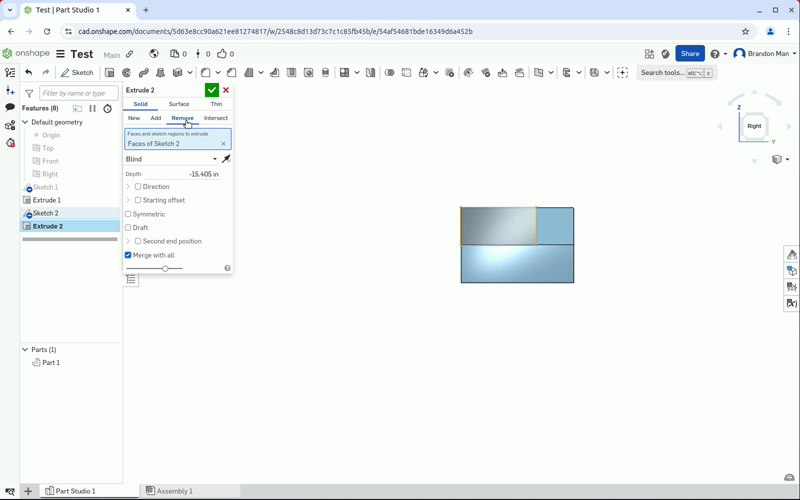
key(enter)
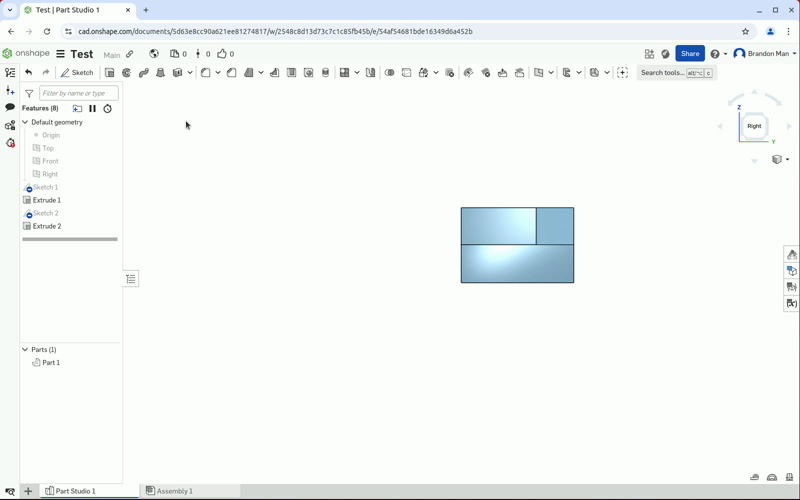
key(shift+h)
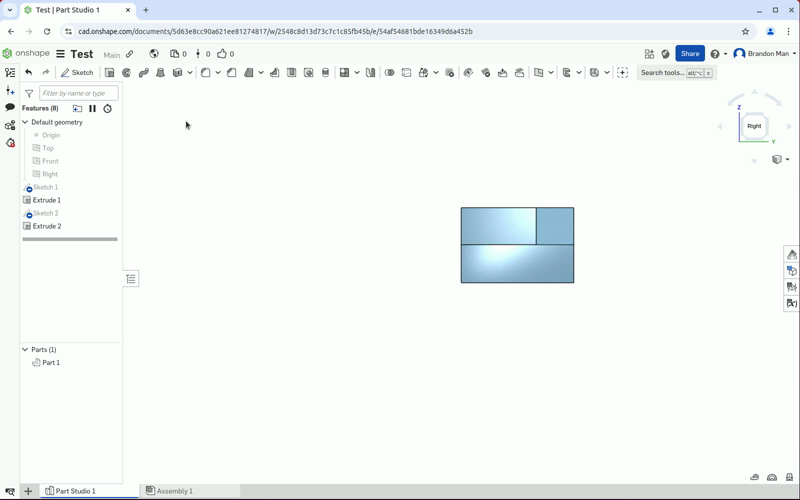
key(shift+h)
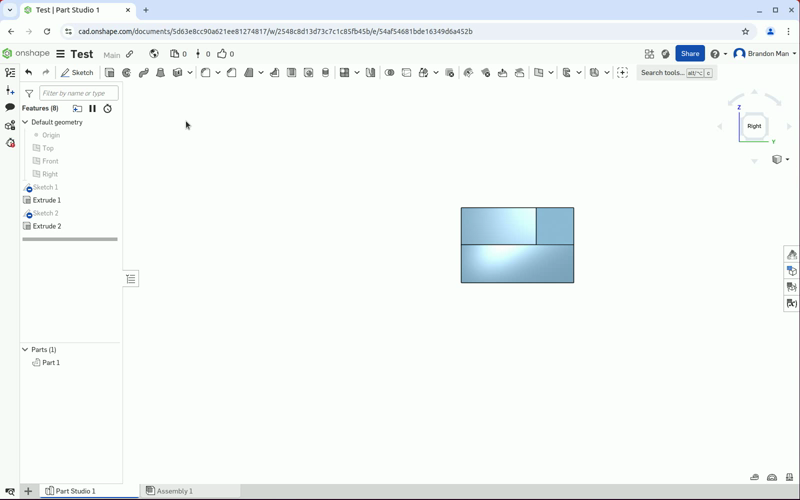
mouse_move(73, 189)
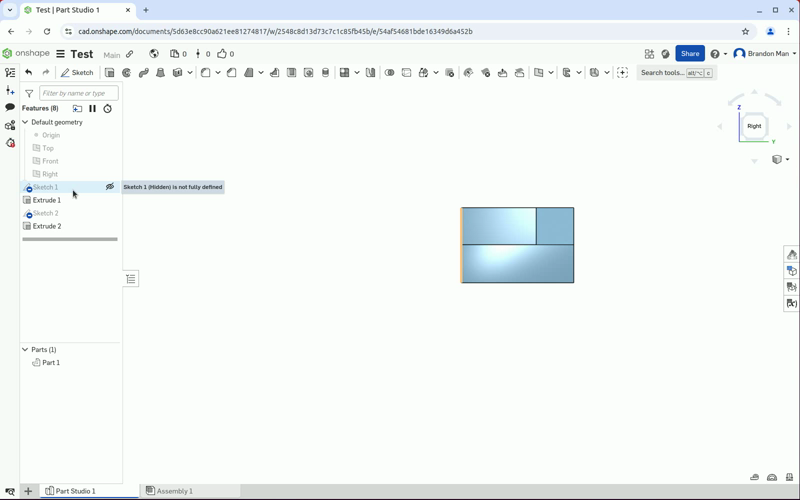
click(73, 189)
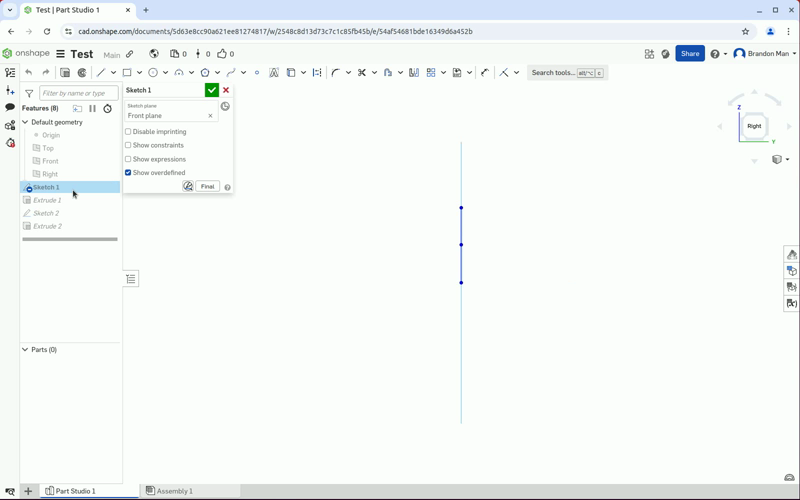
mouse_move(229, 92)
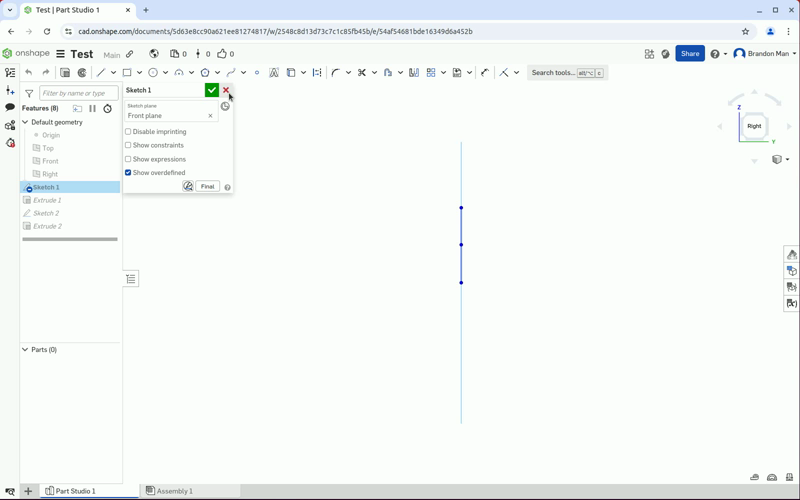
click(229, 92)
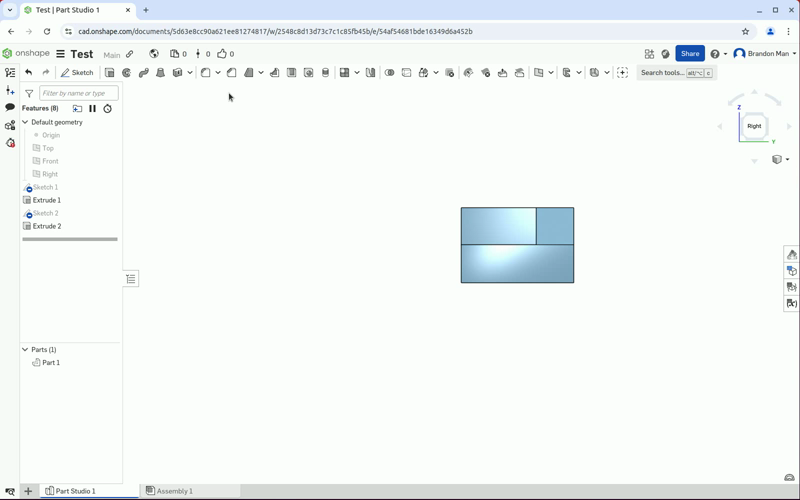
mouse_move(73, 352)
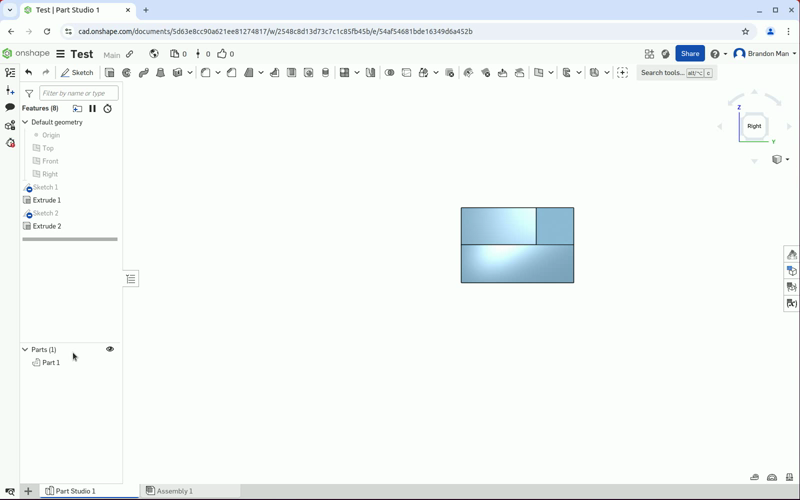
key(y)
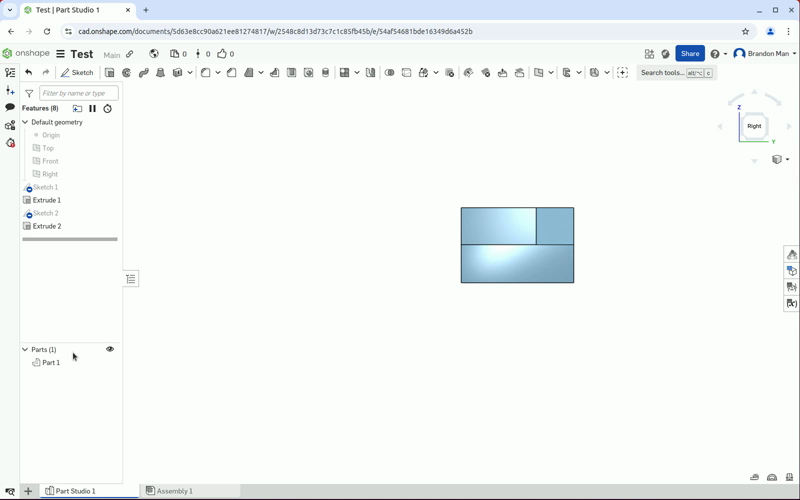
key(shift+p)
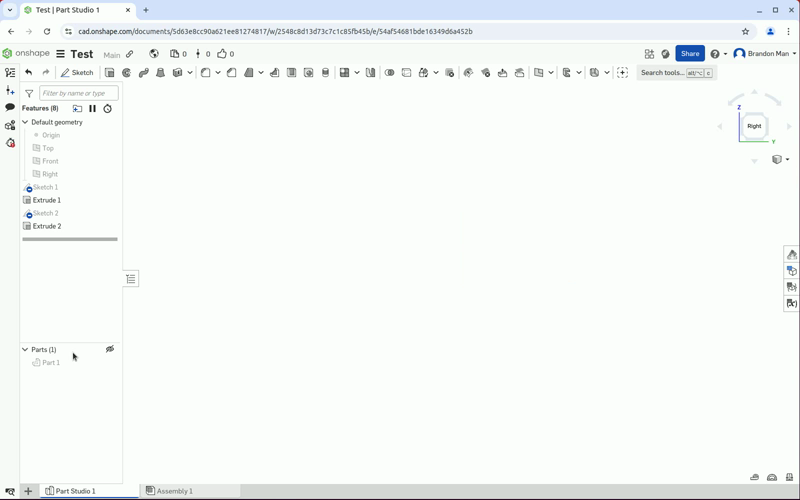
key(space)
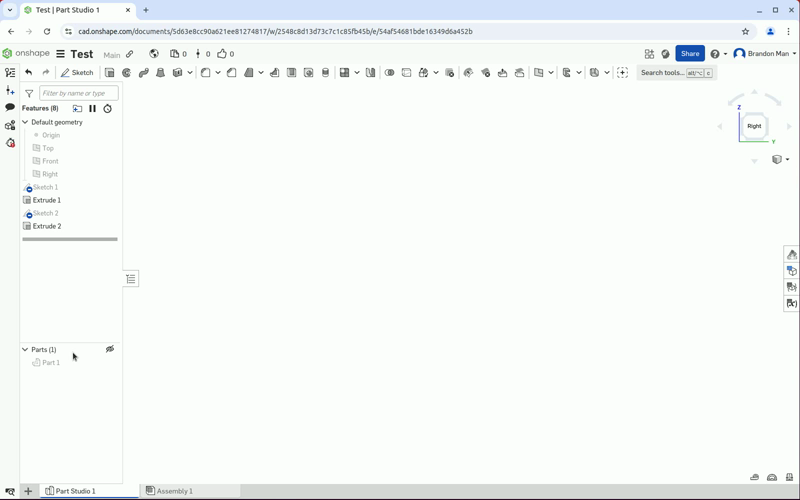
key_down(shift)
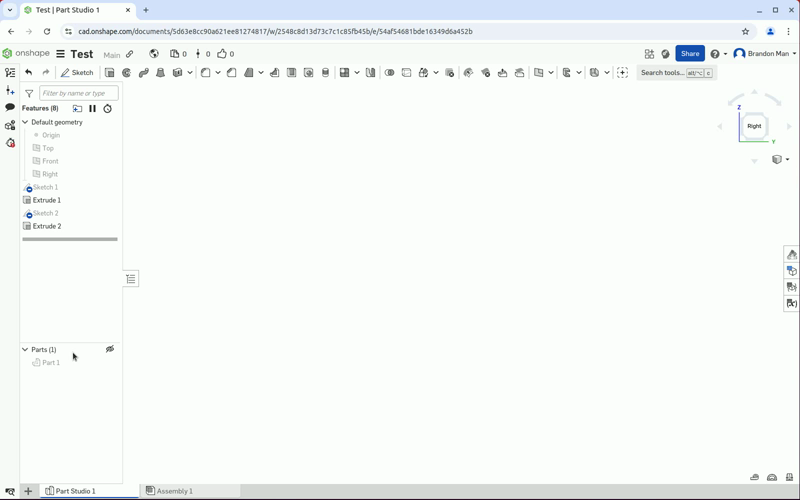
key(right)
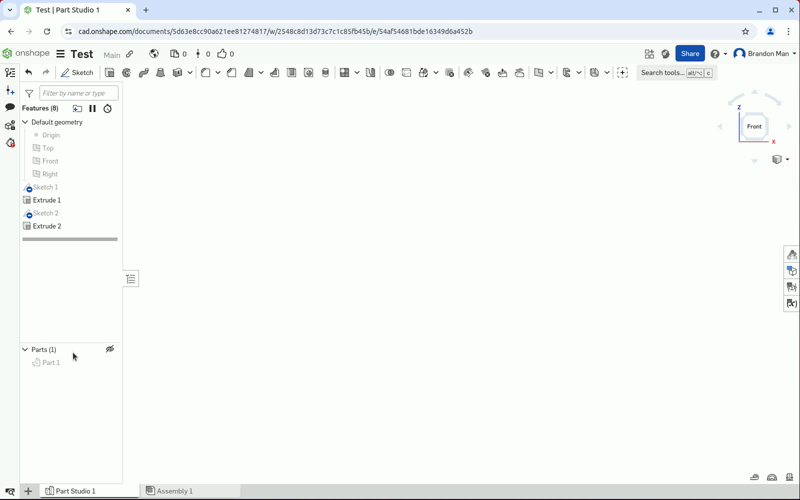
key_up(shift)
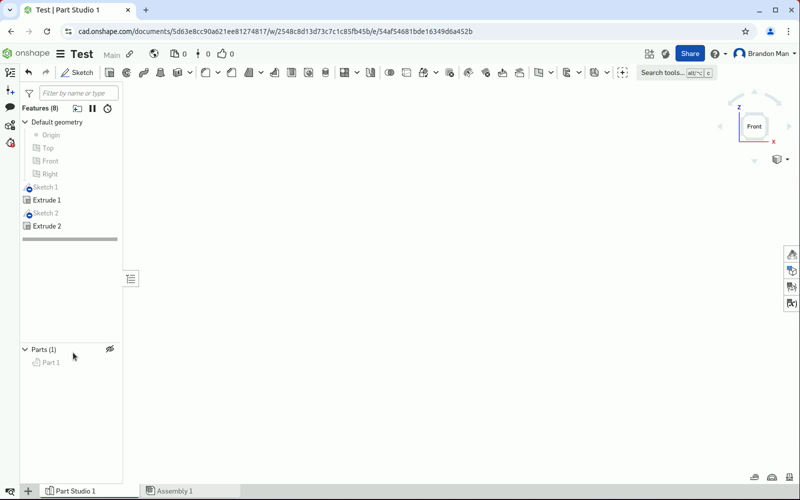
key(space)
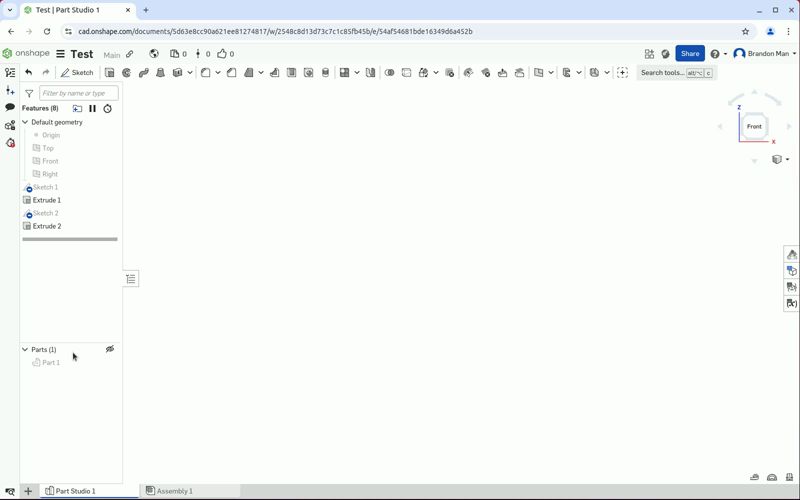
key_down(shift)
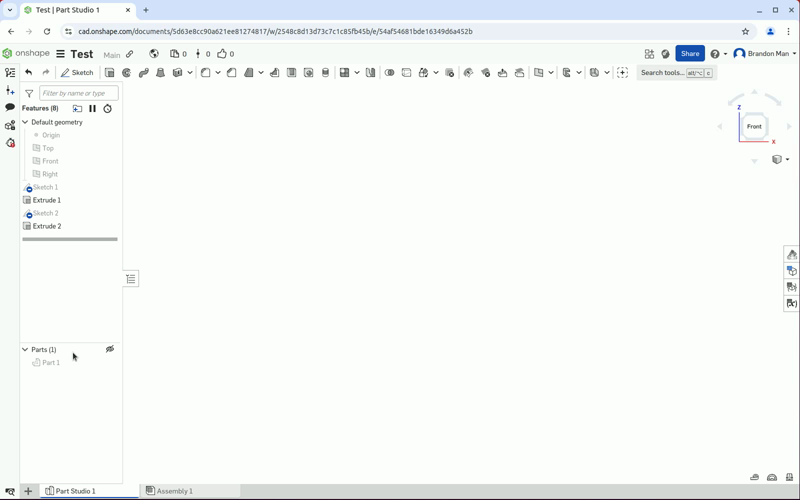
key(down)
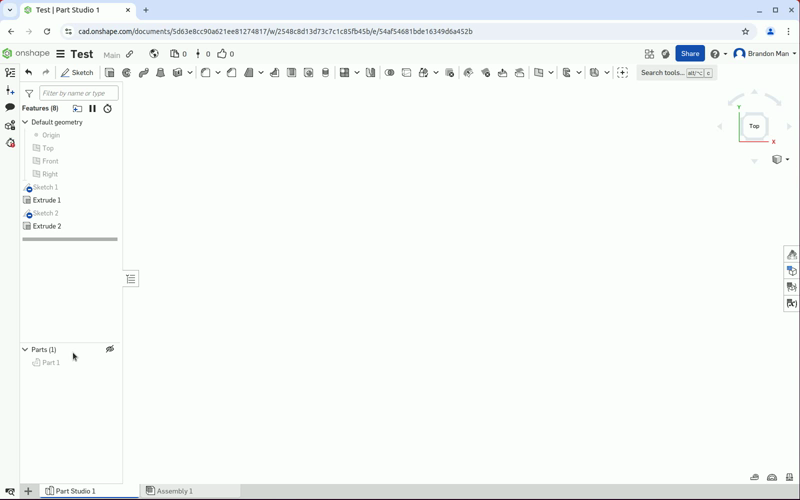
key_up(shift)
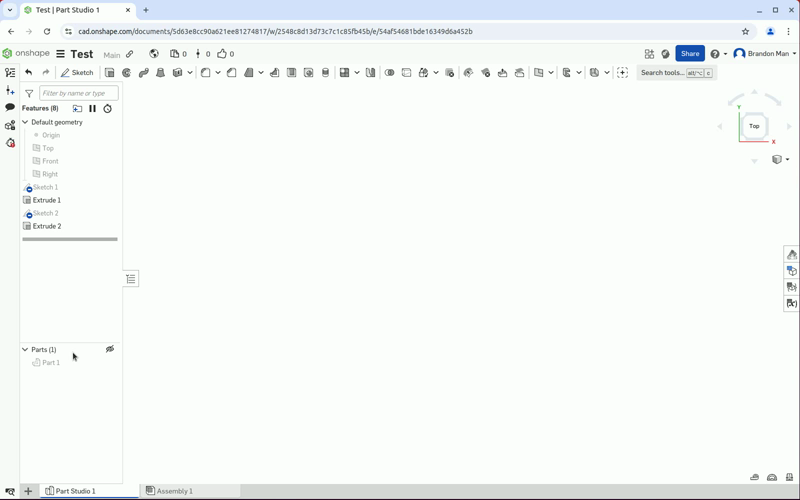
mouse_move(73, 352)
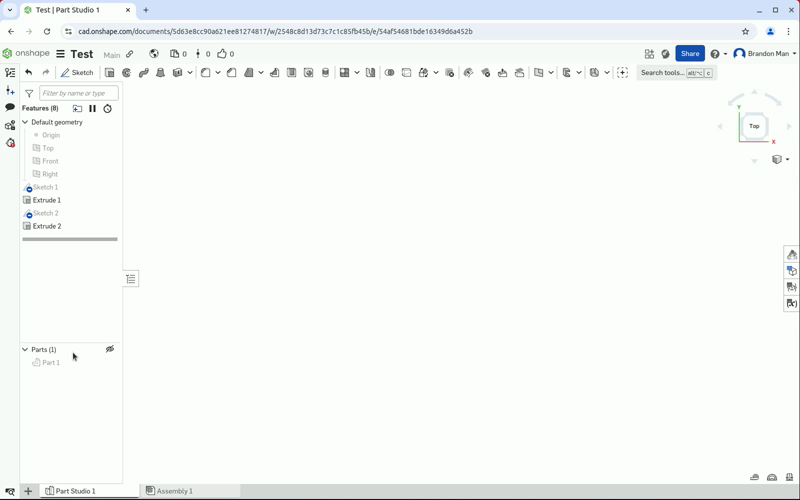
key(shift+y)
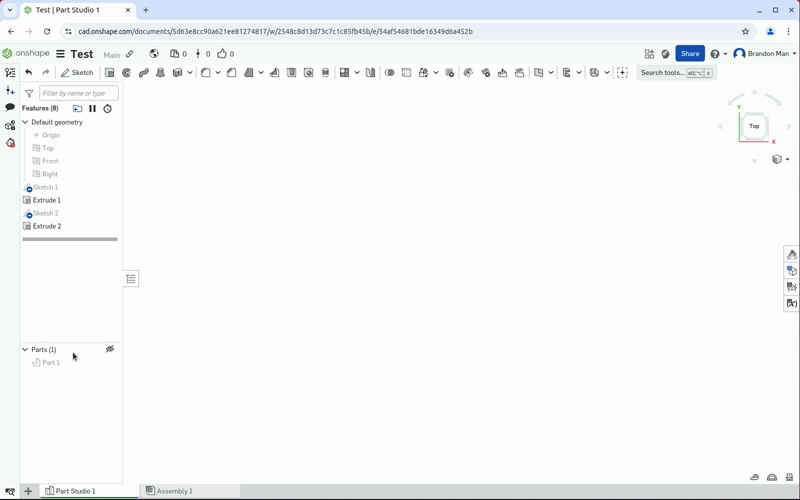
key(shift+s)
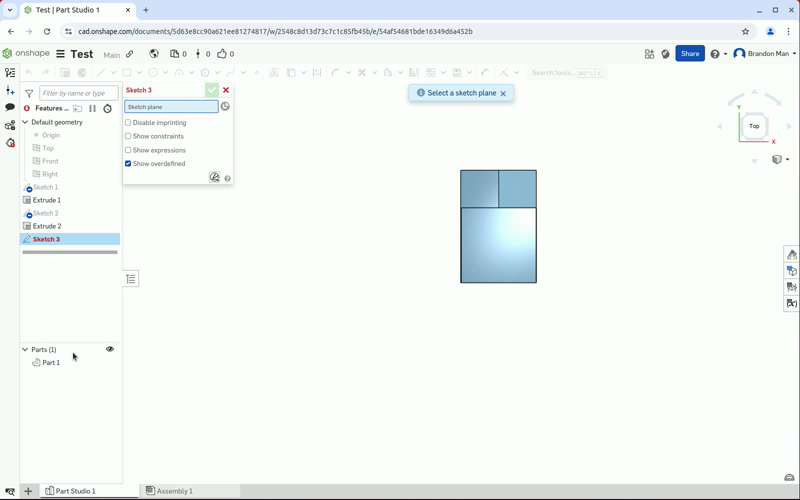
mouse_move(73, 150)
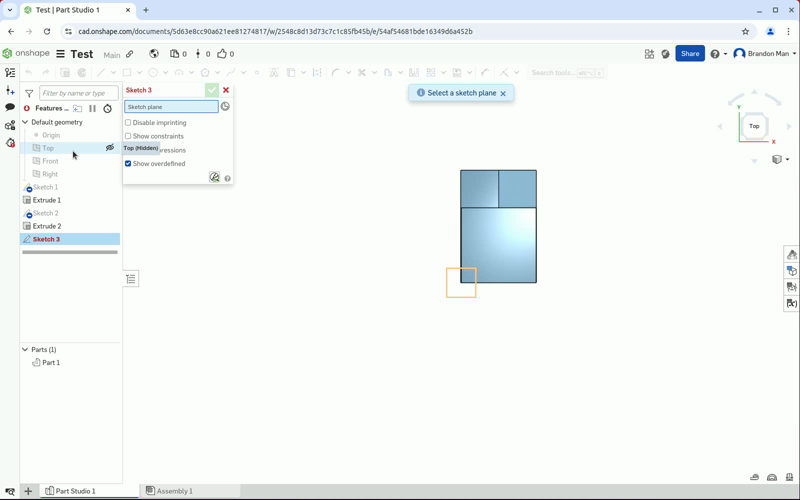
click(73, 150)
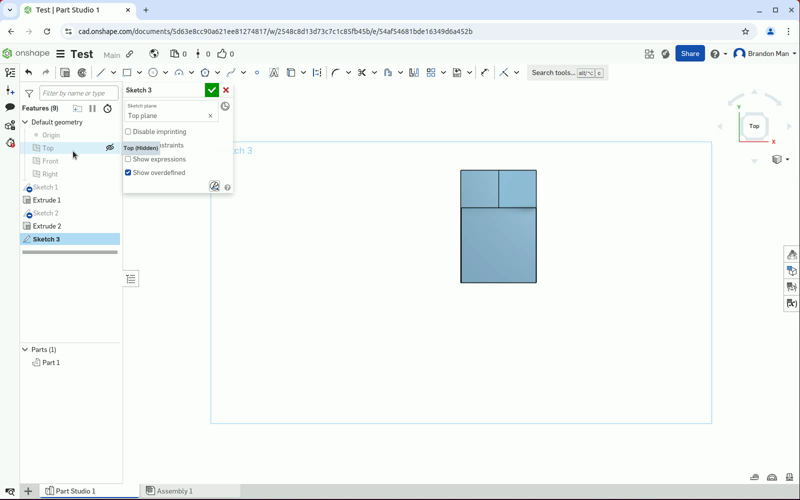
mouse_move(73, 352)
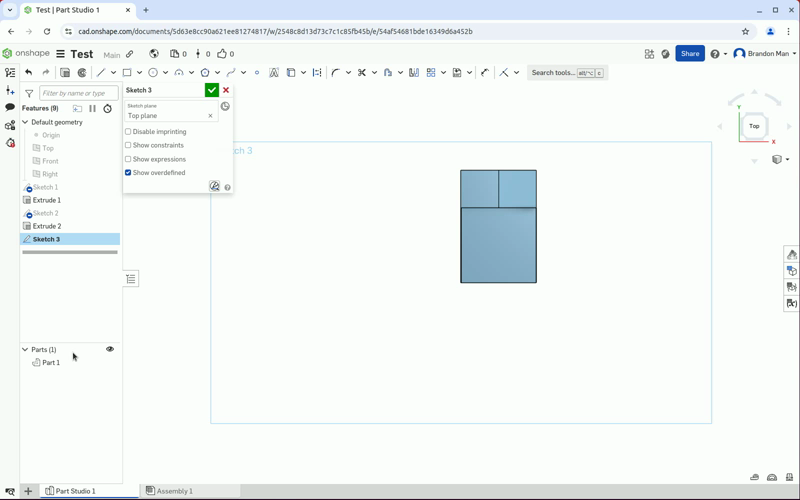
key(y)
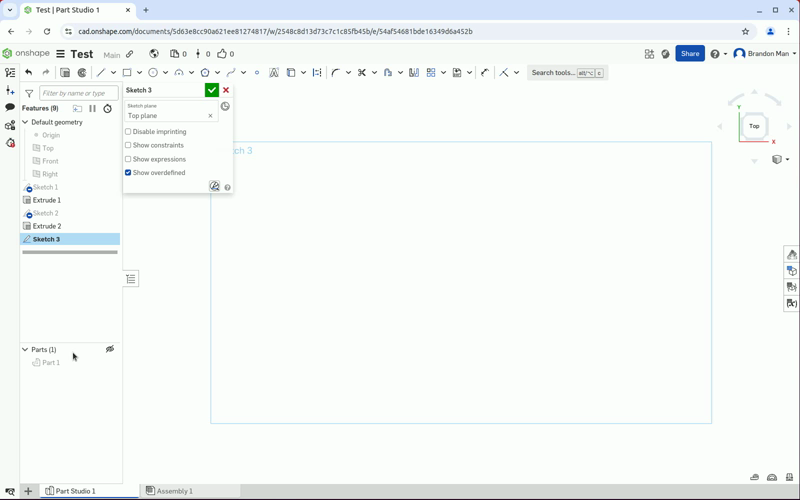
key(l)
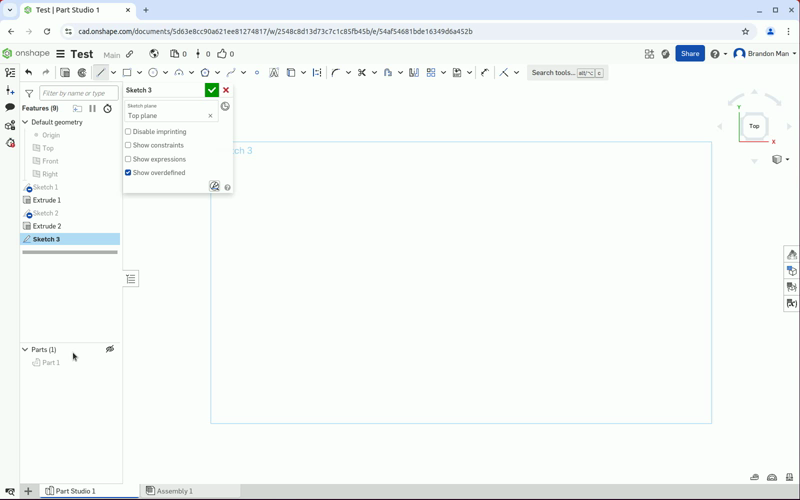
key_down(shift)
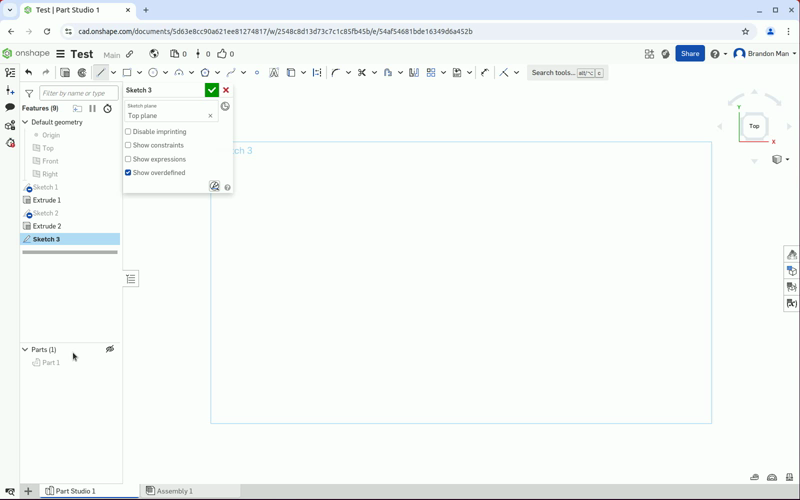
mouse_move(498, 245)
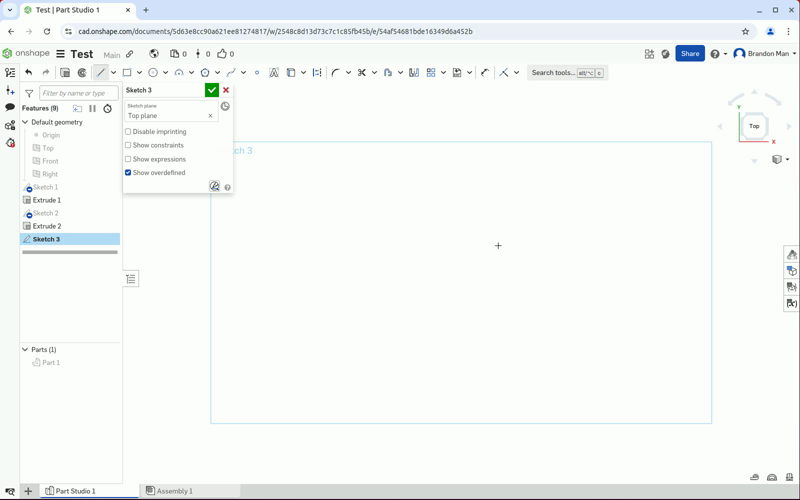
click(498, 245)
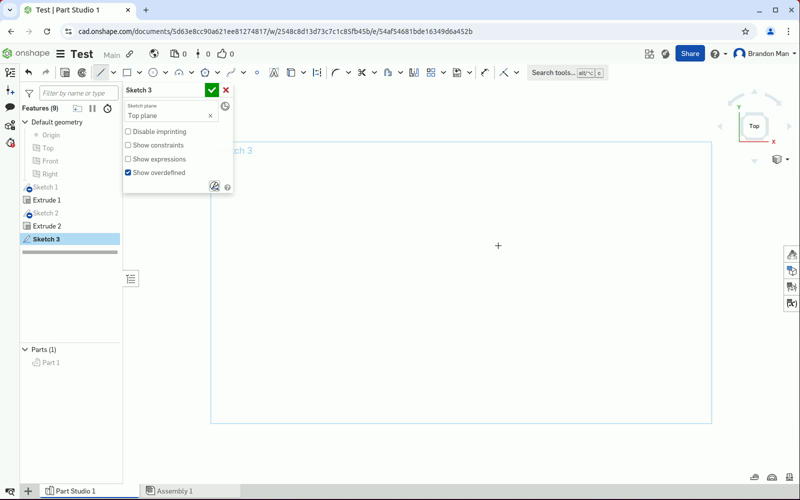
key_up(shift)
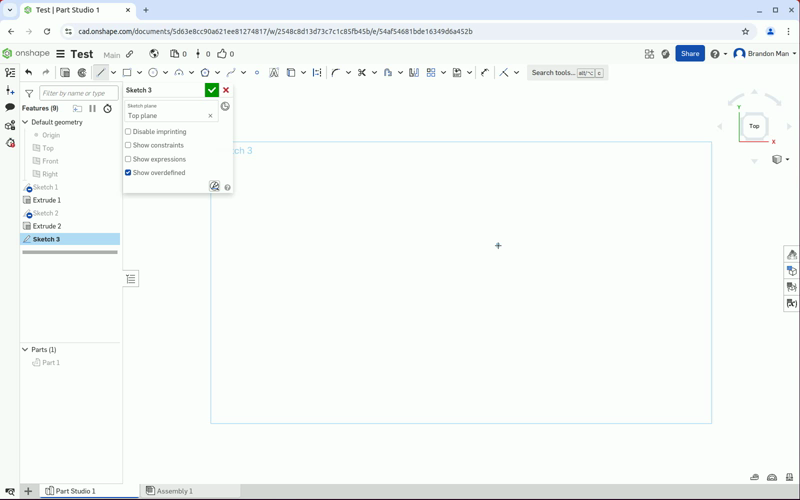
key_down(shift)
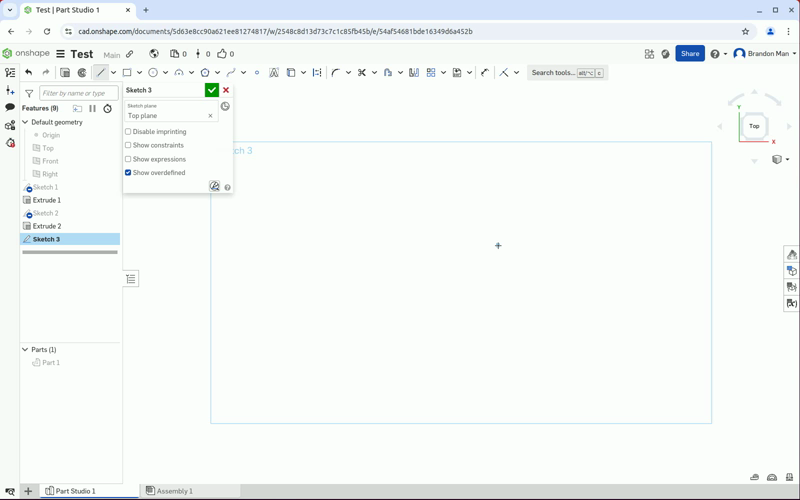
mouse_move(528, 245)
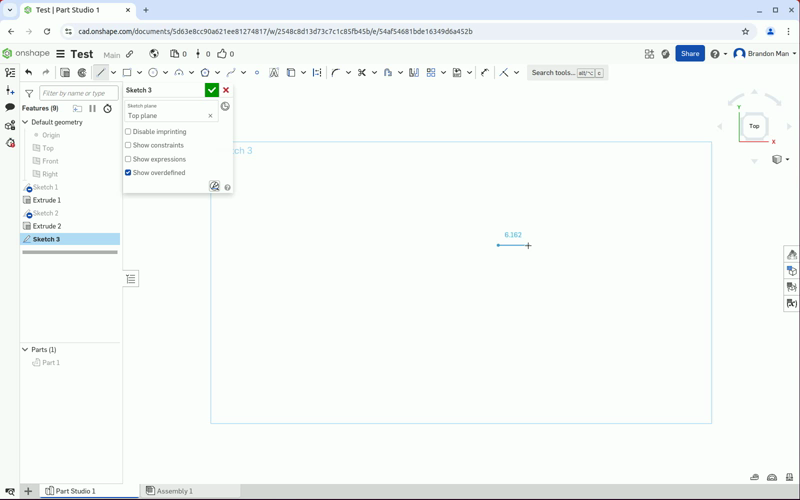
mouse_move(536, 245)
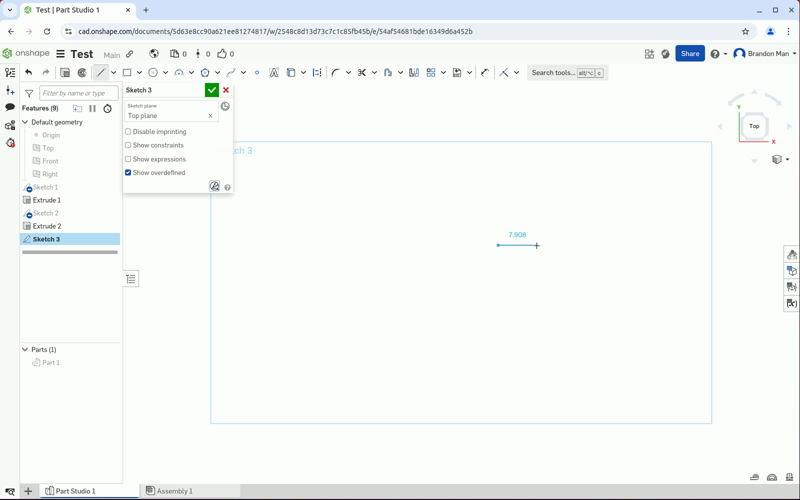
click(536, 245)
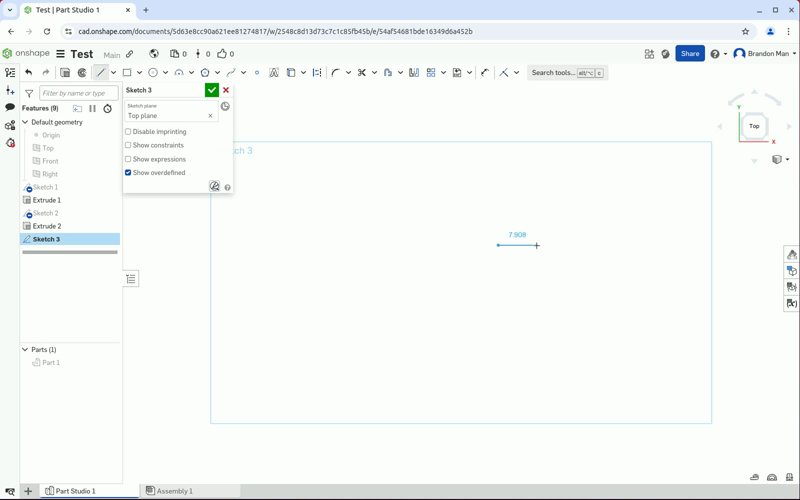
key_up(shift)
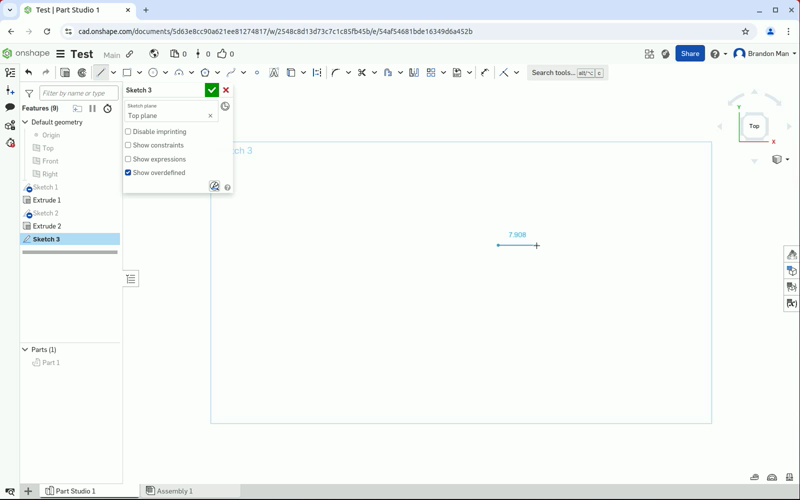
key_down(shift)
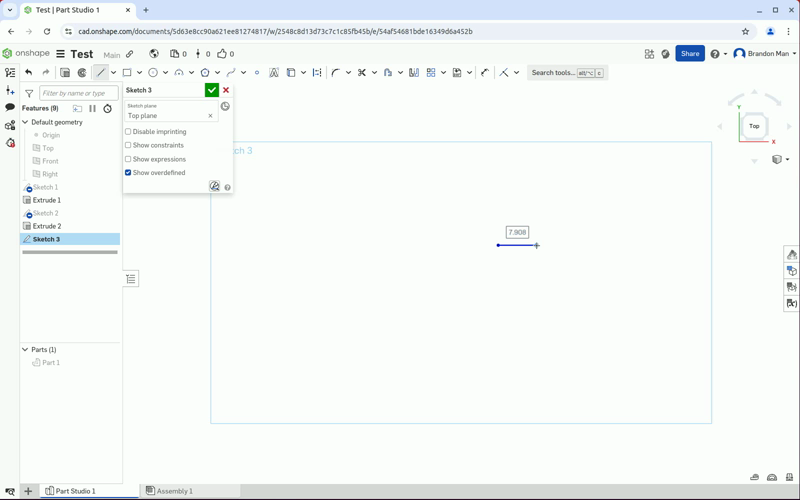
mouse_move(566, 245)
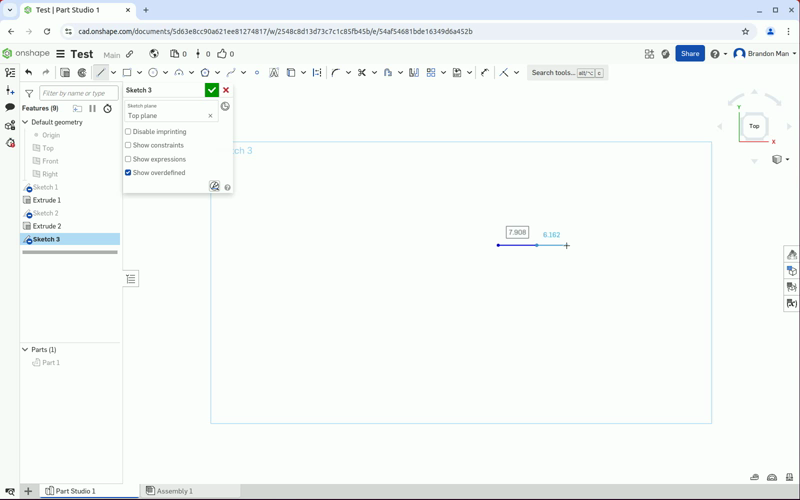
mouse_move(536, 207)
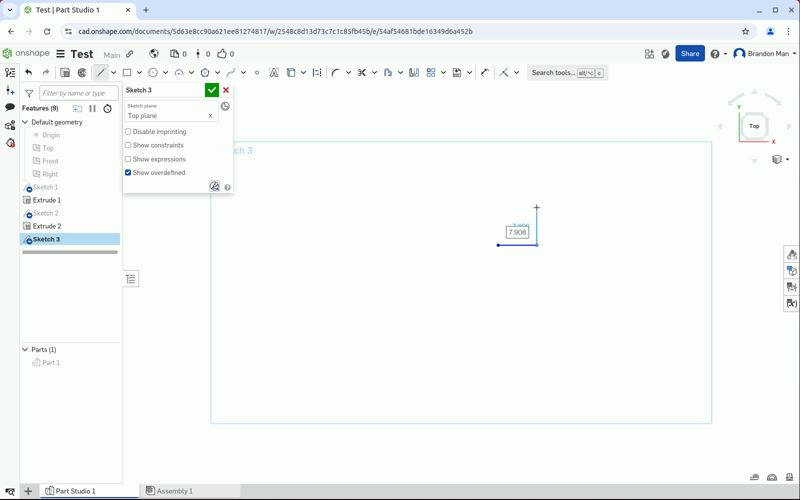
click(536, 207)
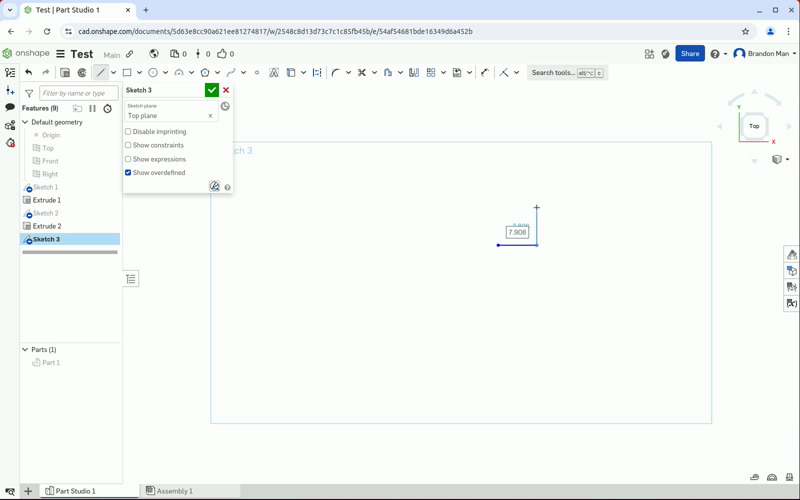
key_up(shift)
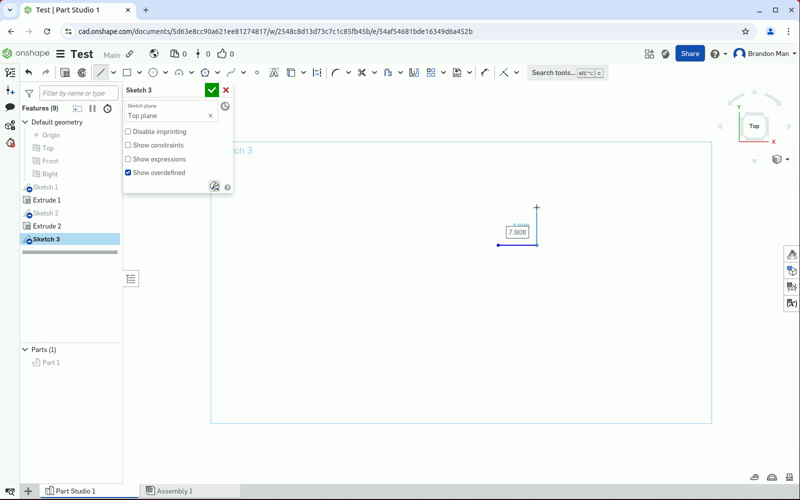
key_down(shift)
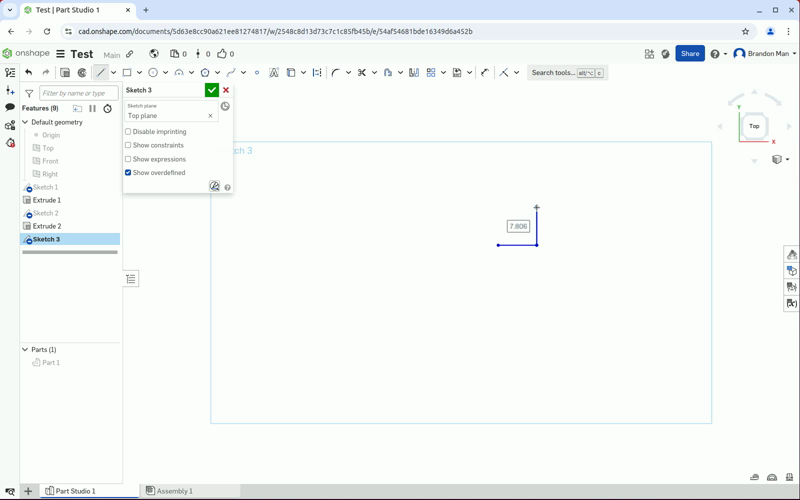
mouse_move(566, 207)
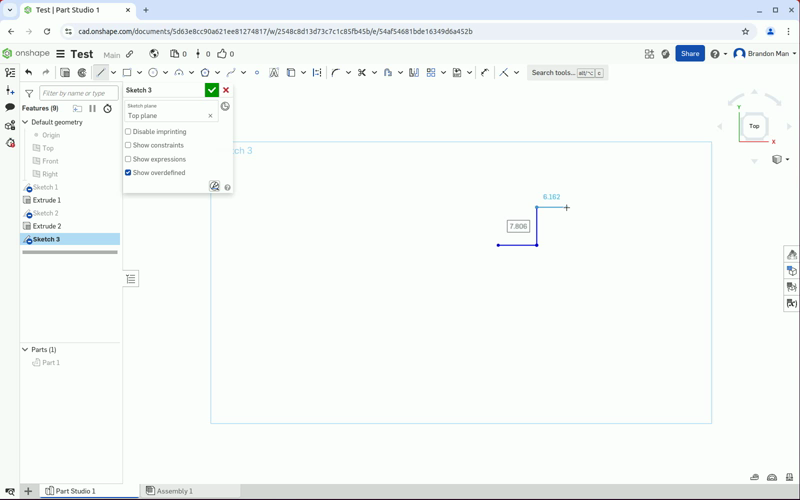
mouse_move(498, 207)
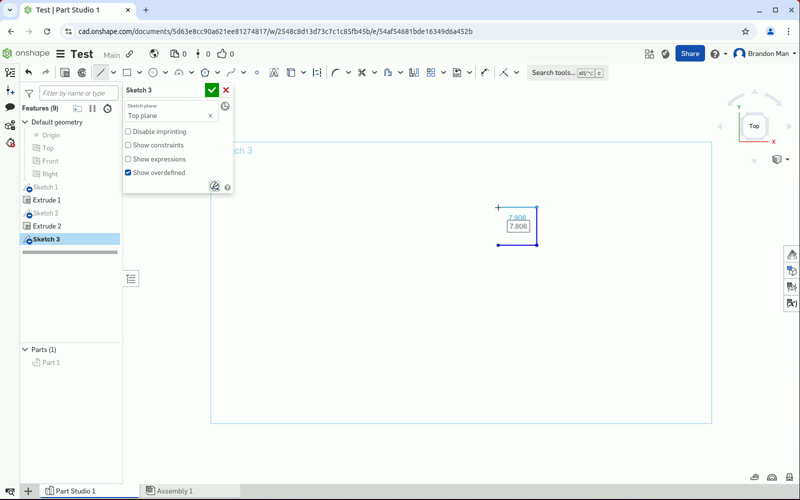
click(498, 207)
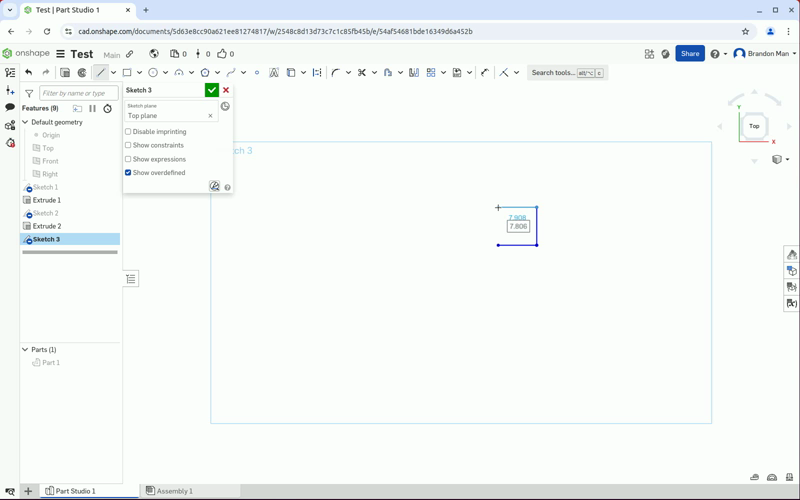
key_up(shift)
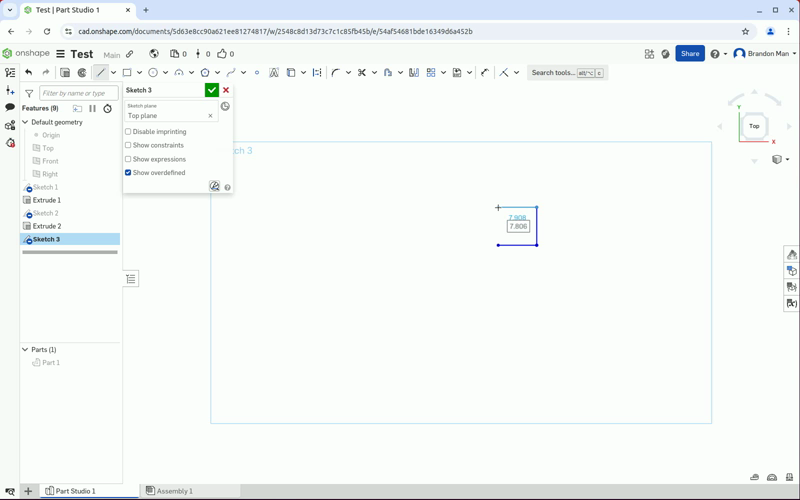
mouse_move(528, 207)
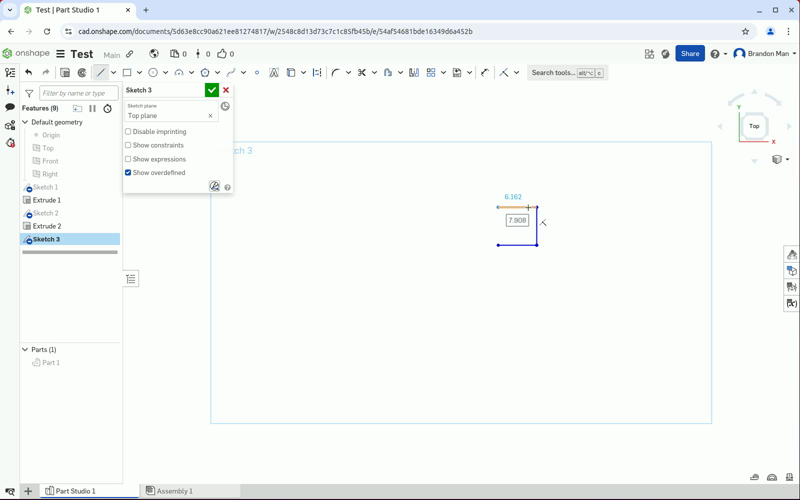
key_down(shift)
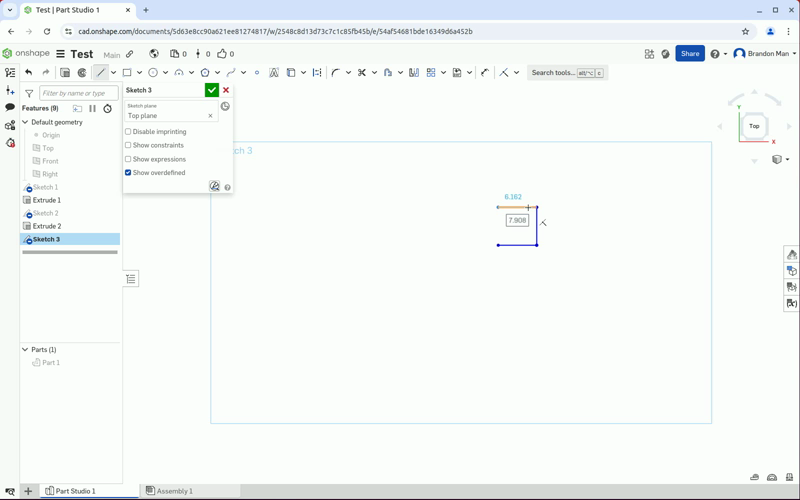
mouse_move(498, 245)
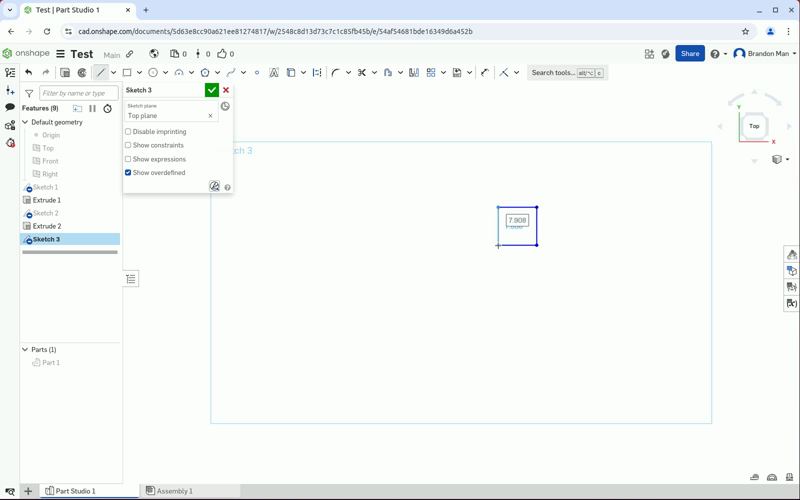
key_up(shift)
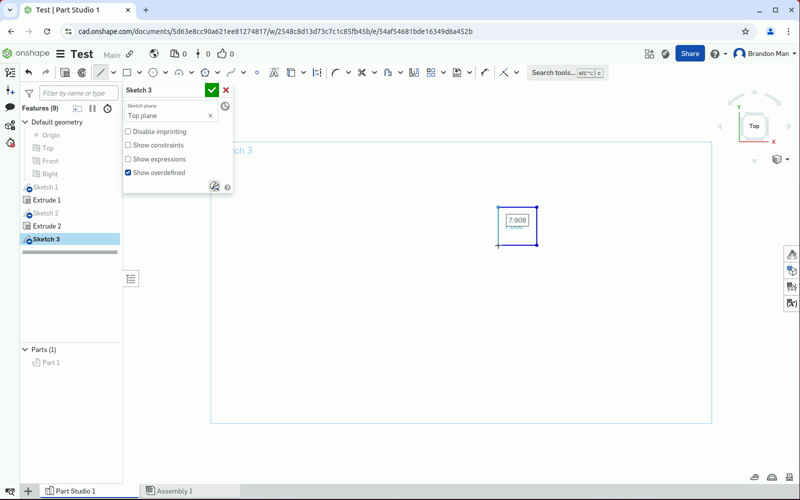
click(498, 245)
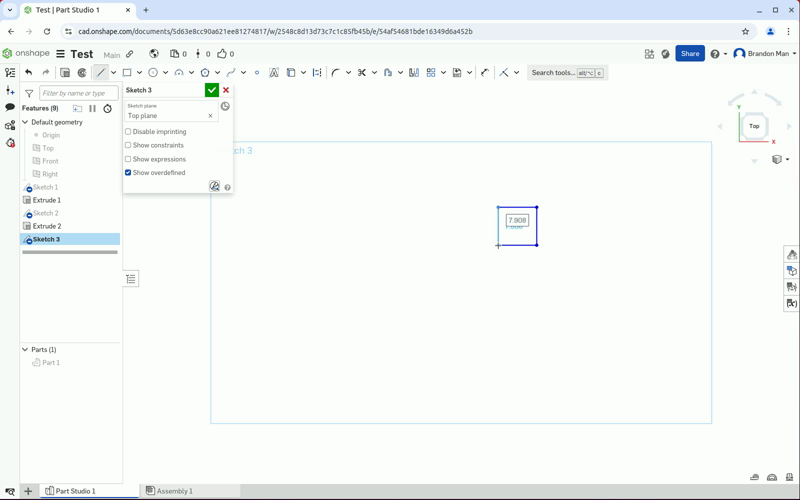
key(esc)
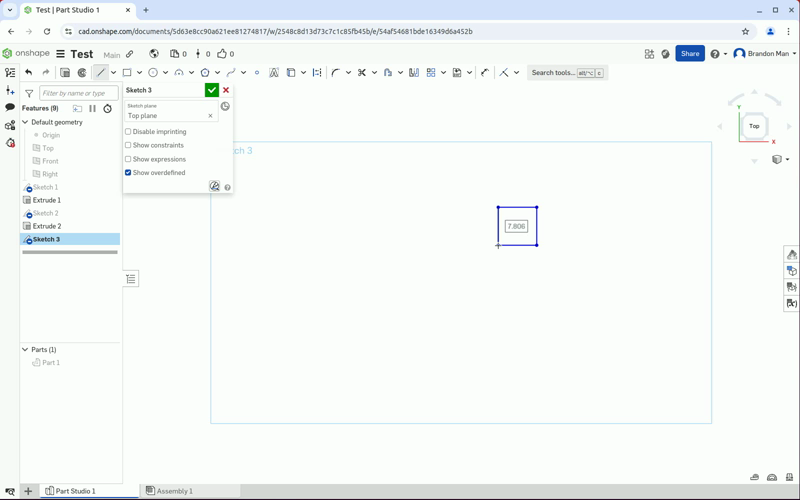
mouse_move(502, 243)
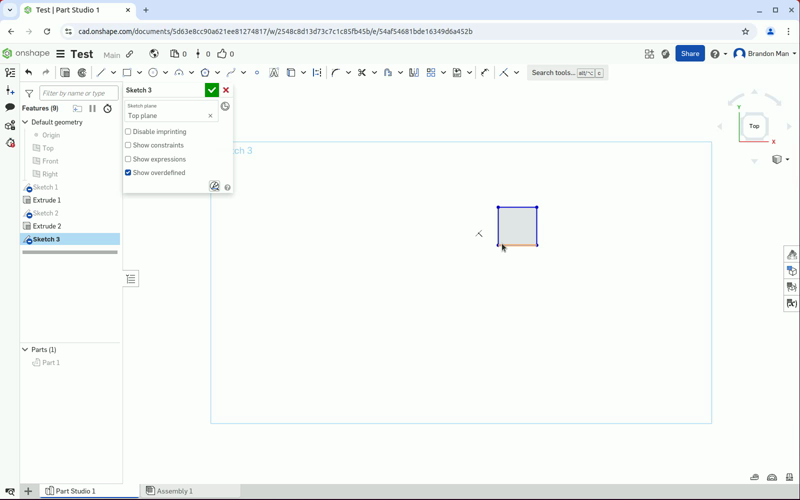
scroll(6)
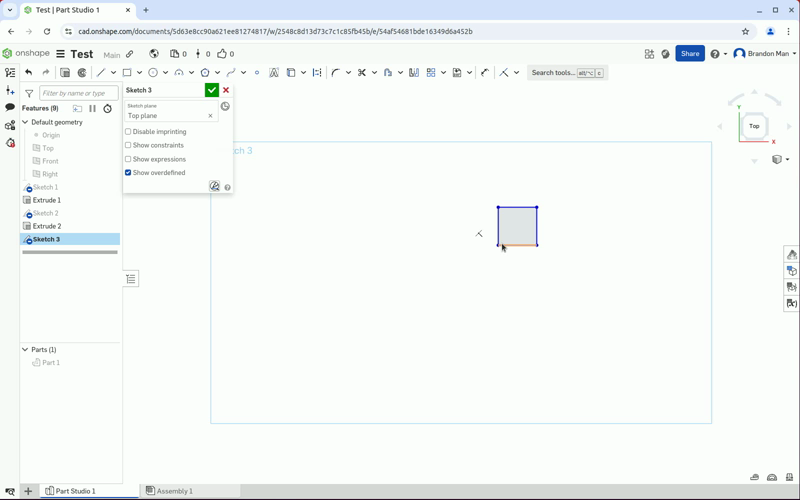
scroll(6)
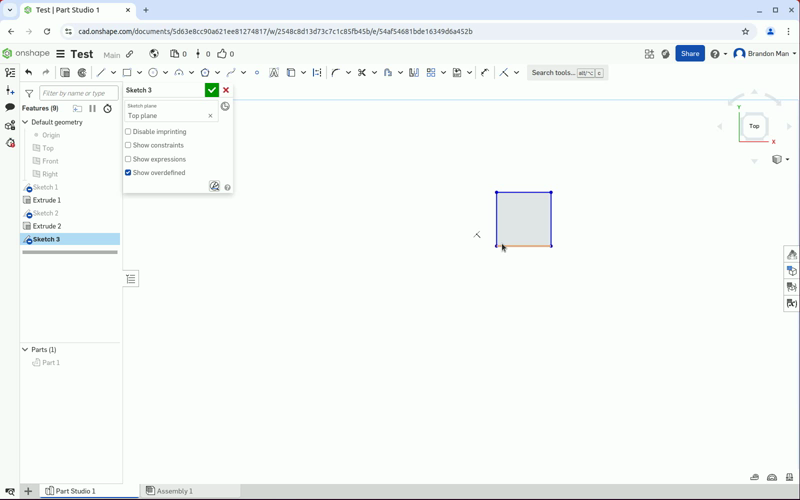
scroll(6)
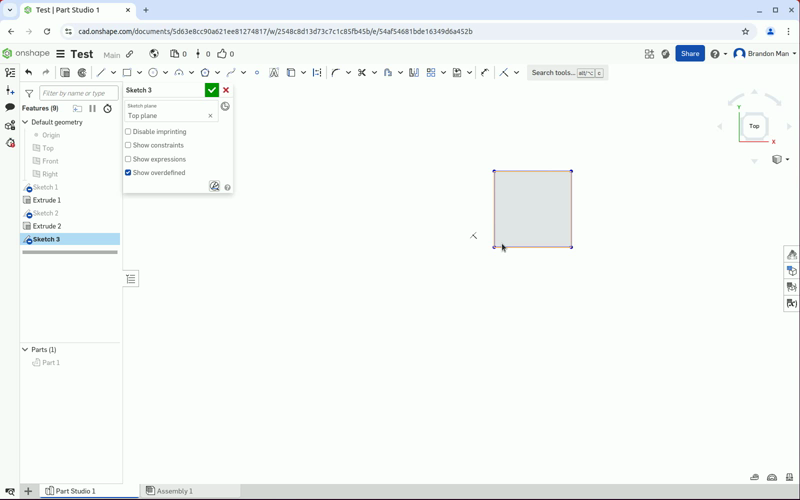
scroll(6)
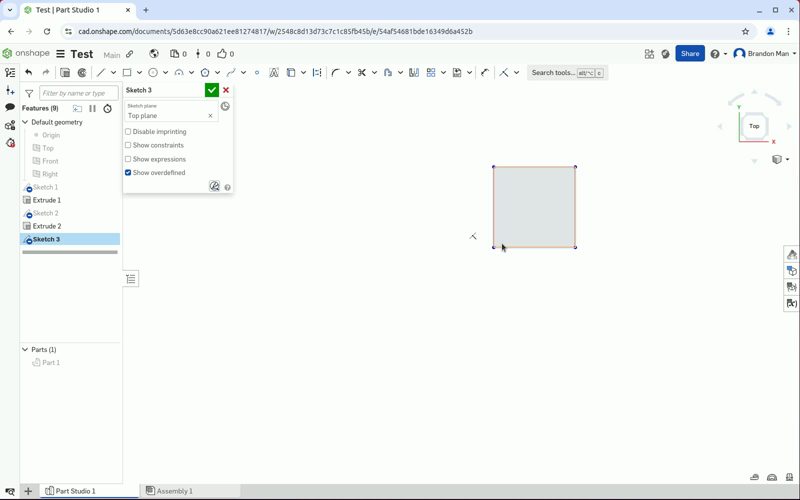
scroll(6)
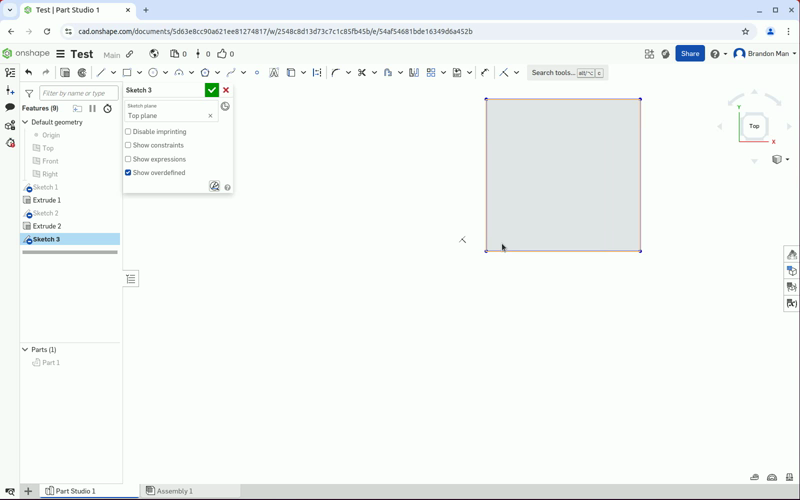
scroll(6)
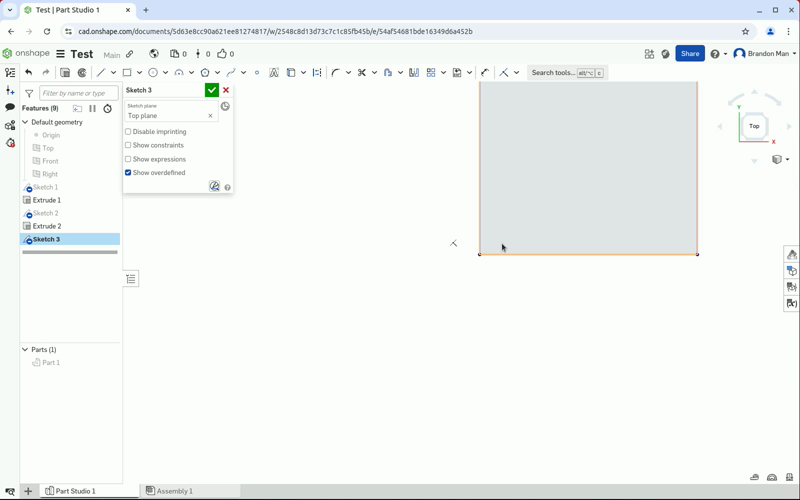
scroll(6)
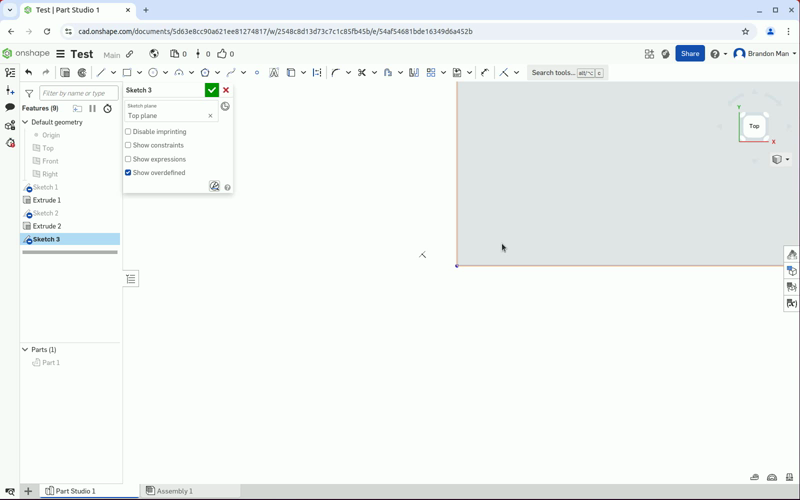
click(502, 243)
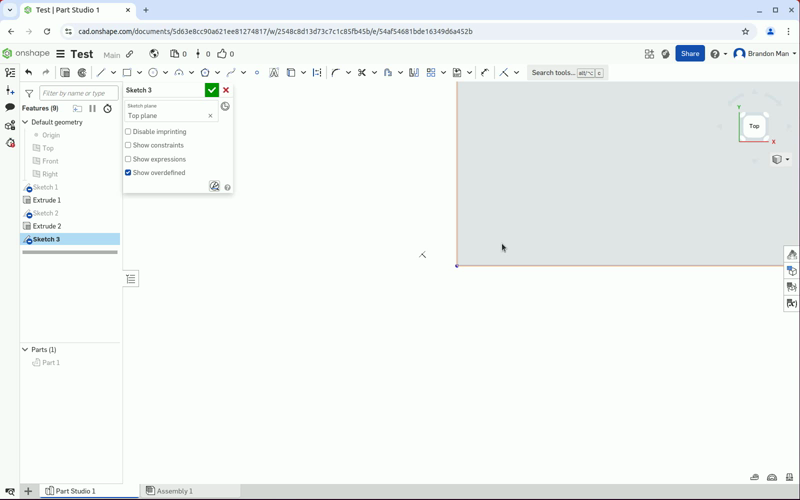
scroll(-6)
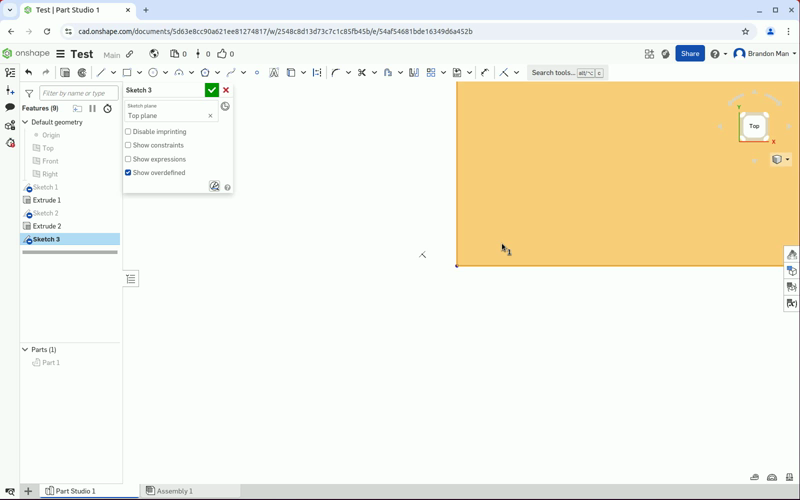
scroll(-6)
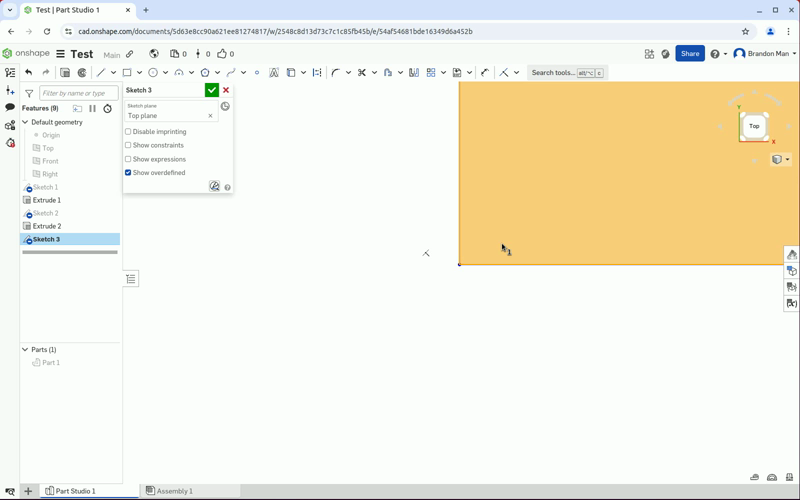
scroll(-6)
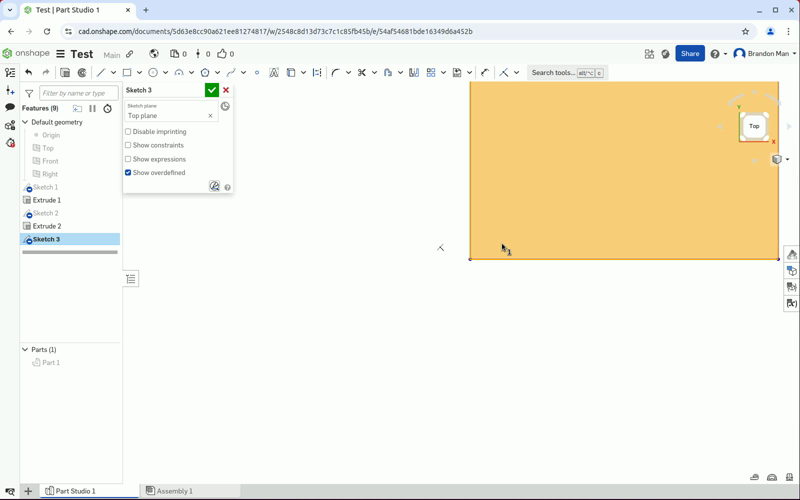
scroll(-6)
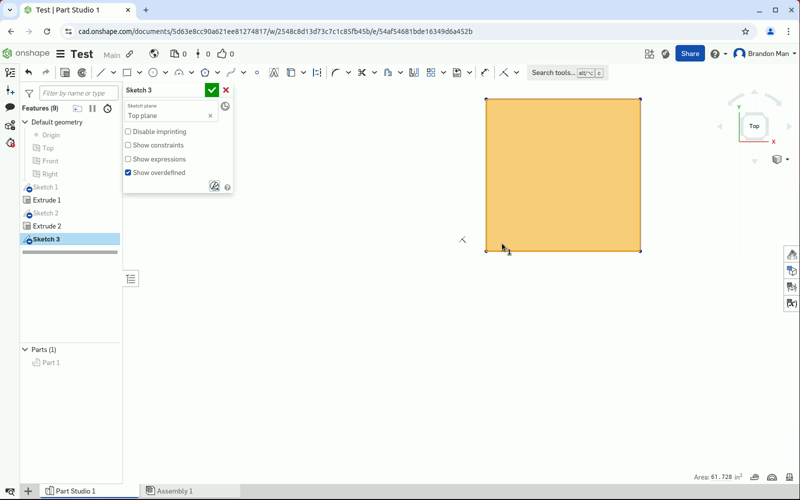
scroll(-6)
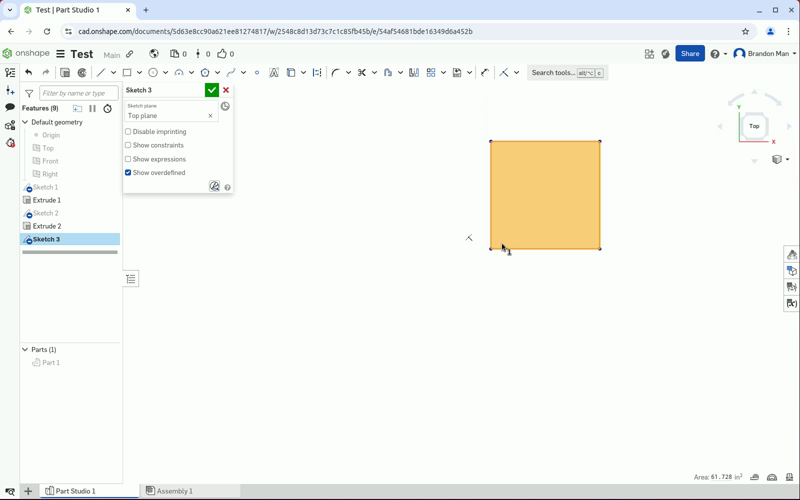
scroll(-6)
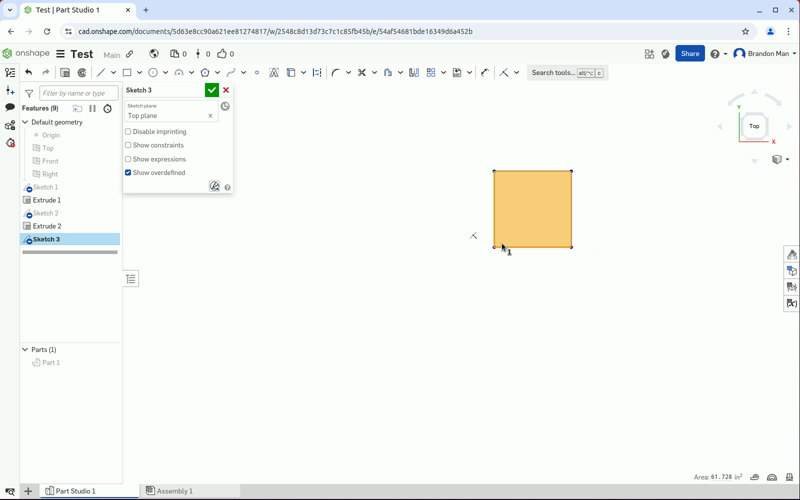
scroll(-6)
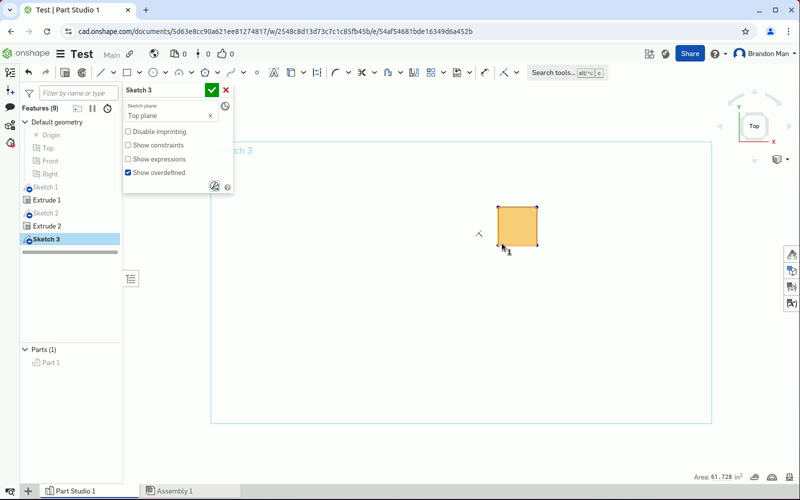
mouse_move(73, 352)
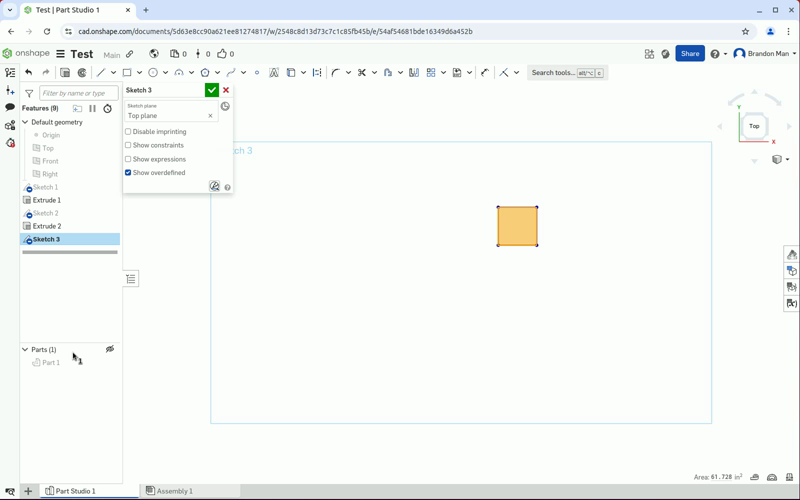
key(shift+y)
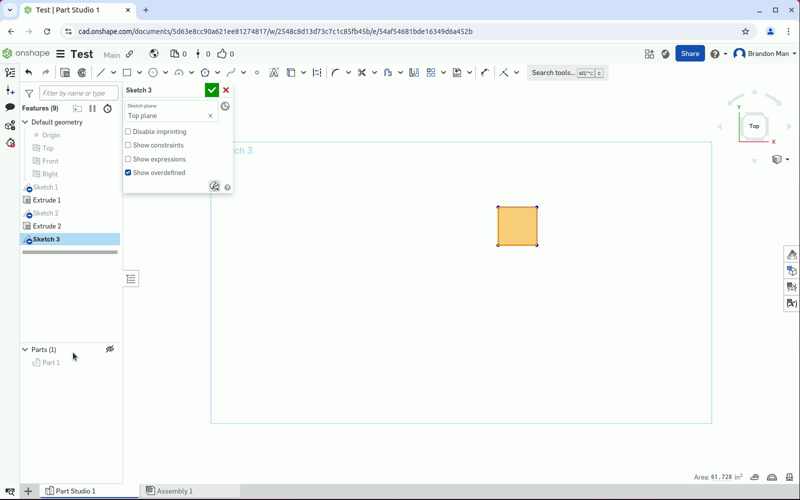
key(shift+e)
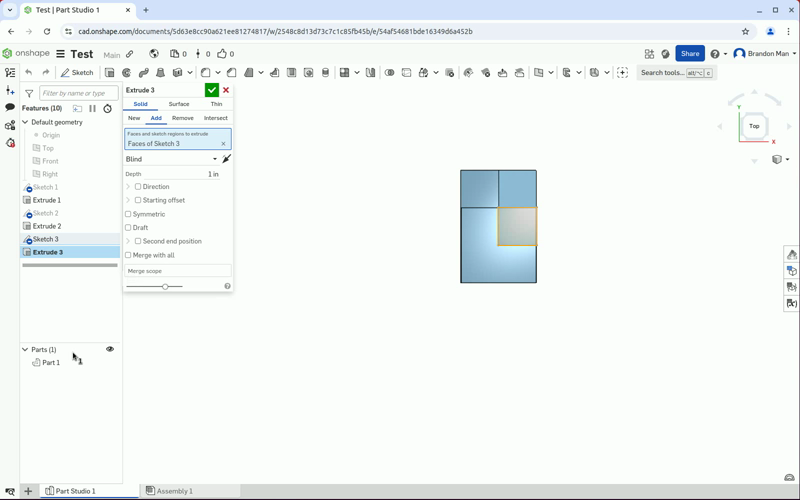
mouse_move(143, 106)
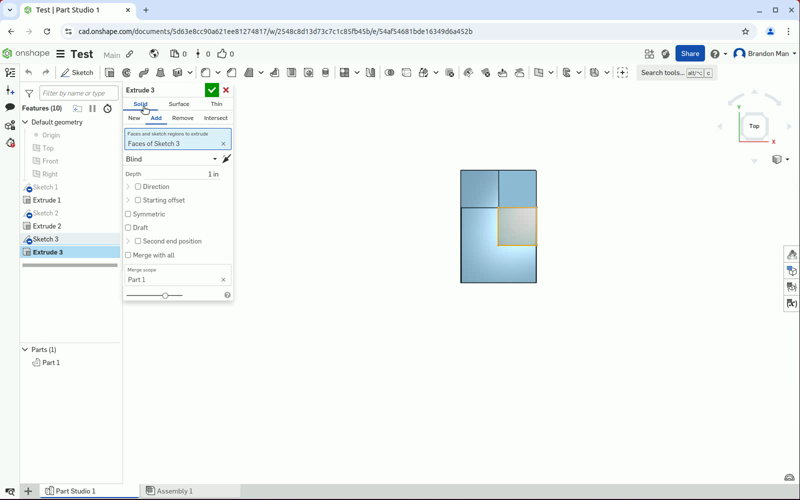
click(143, 106)
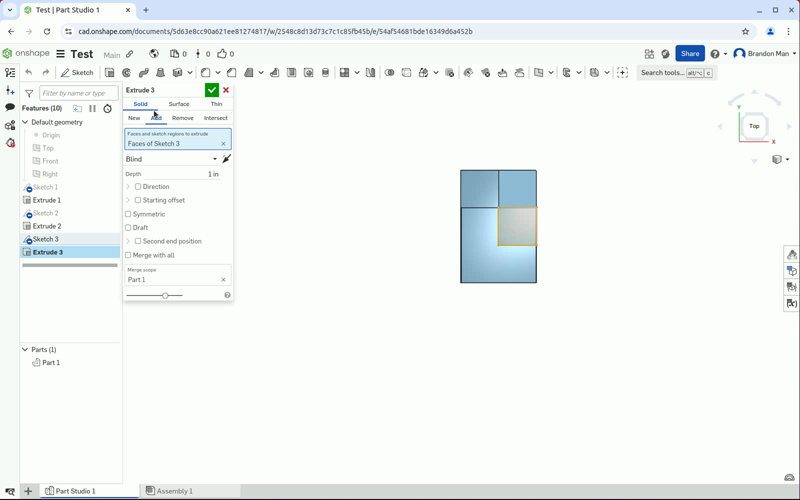
mouse_move(186, 120)
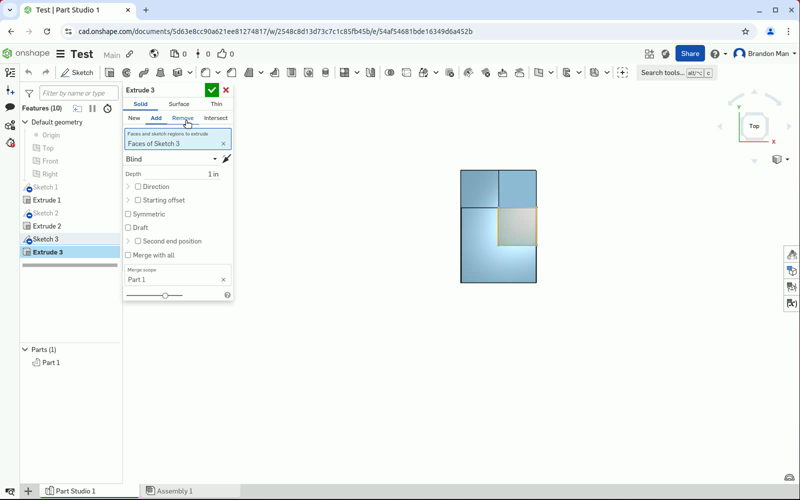
click(186, 120)
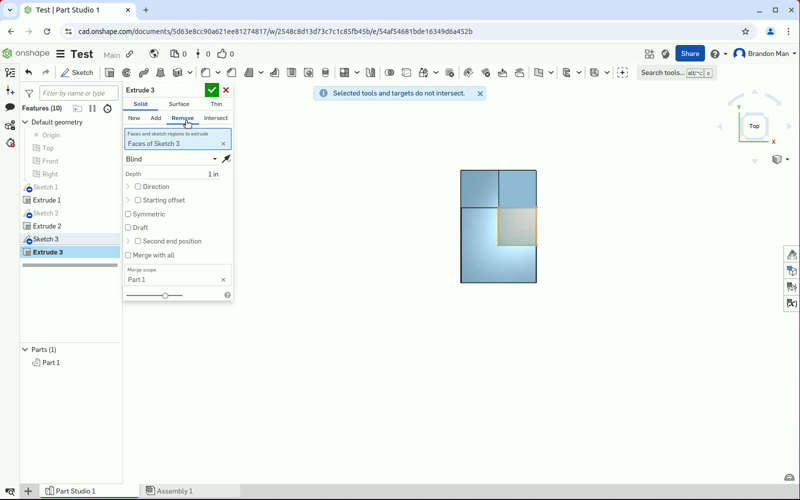
key(tab, 4)
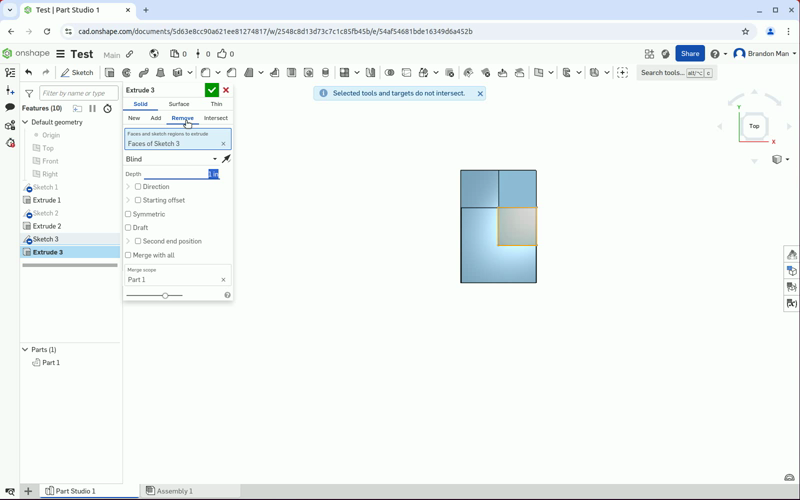
text(-7.703)
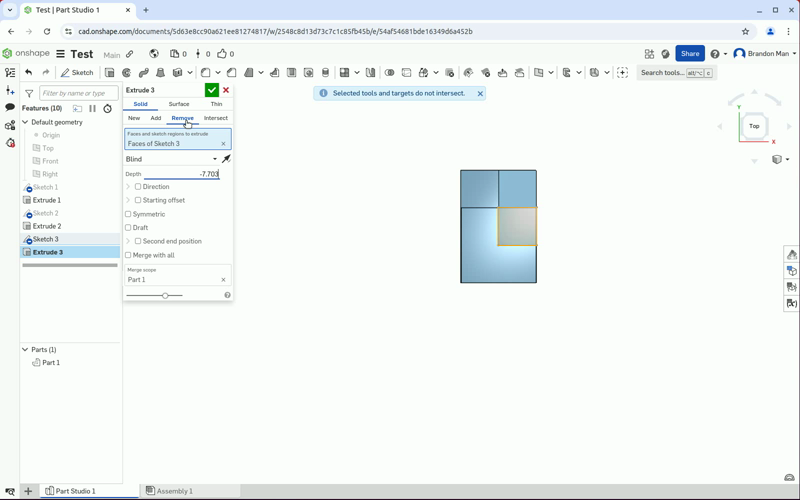
key(tab, 6)
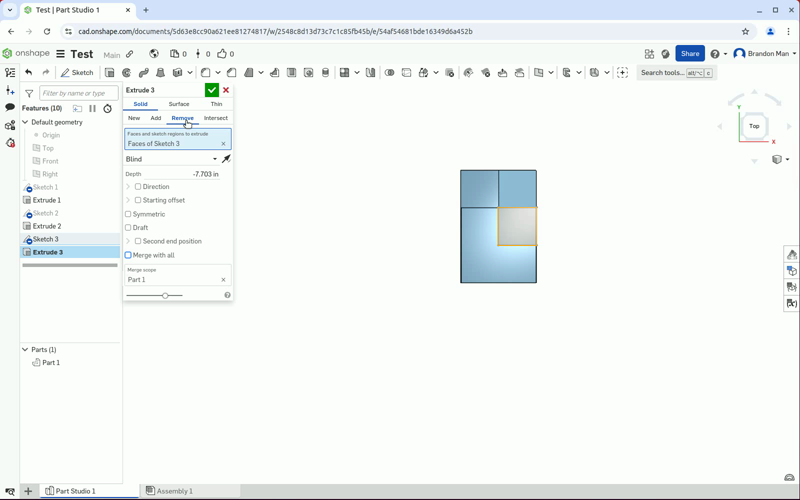
key(space)
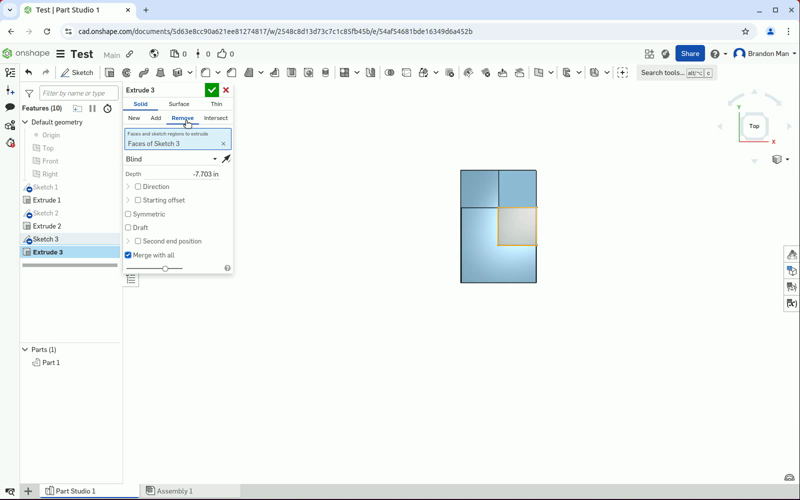
key(enter)
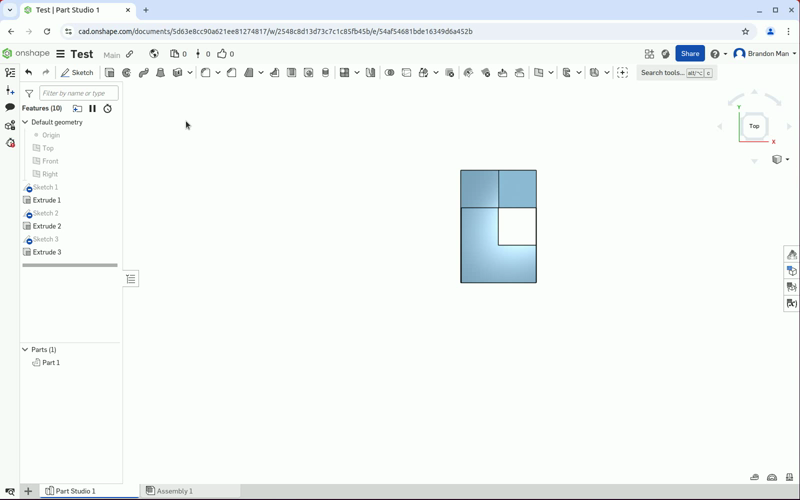
key(shift+h)
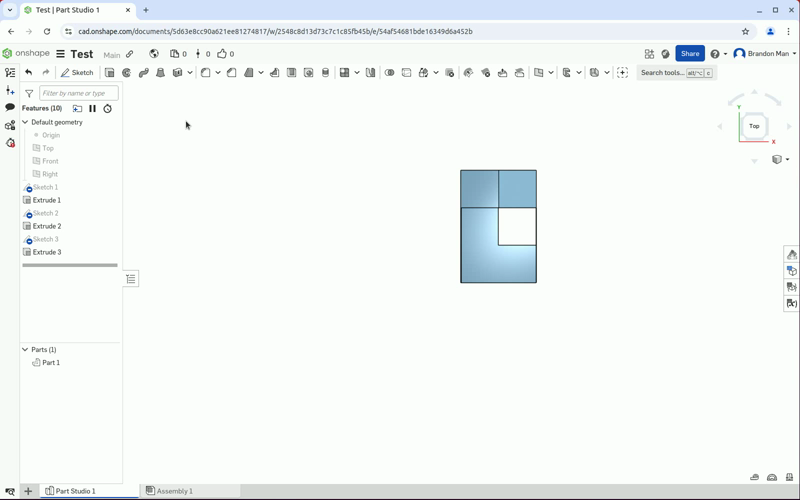
key(shift+h)
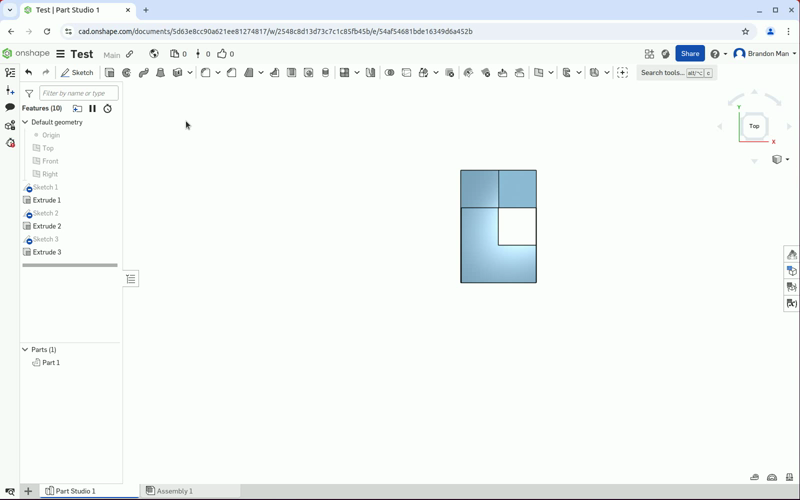
mouse_move(73, 189)
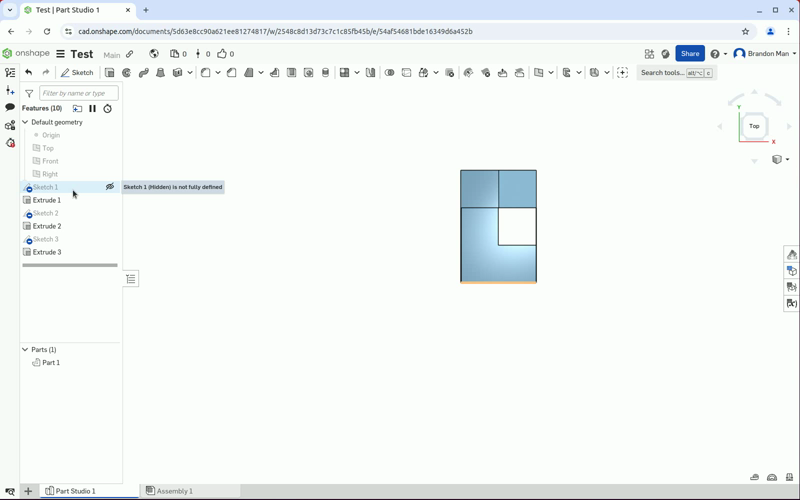
click(73, 189)
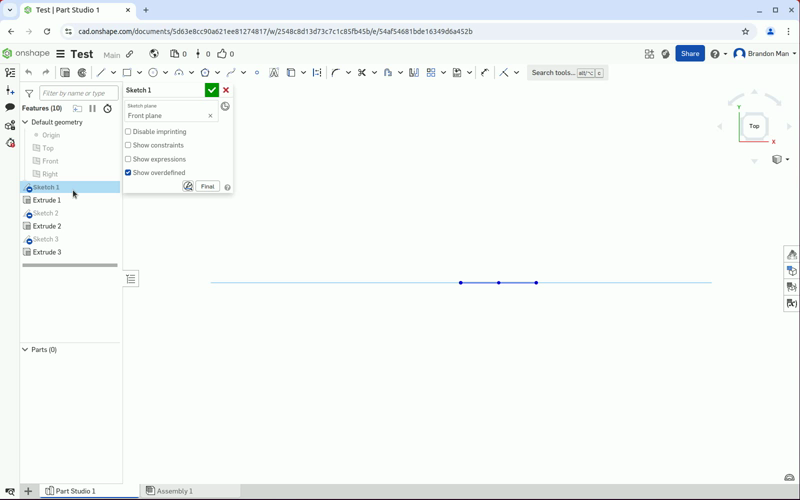
mouse_move(229, 92)
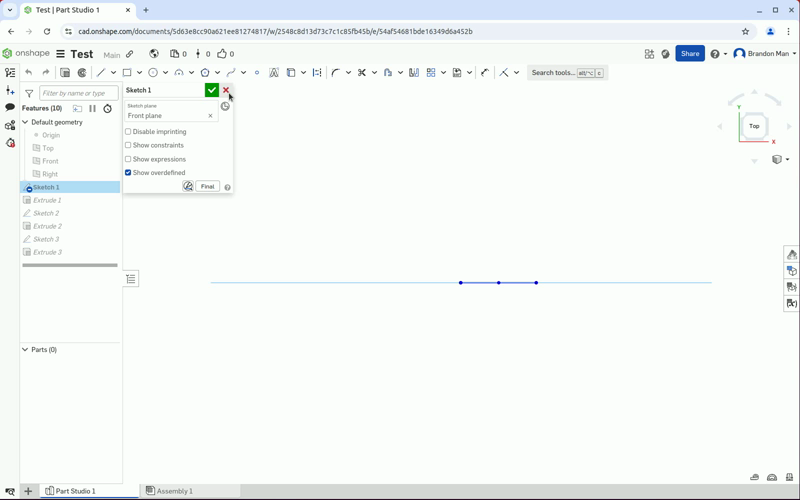
click(229, 92)
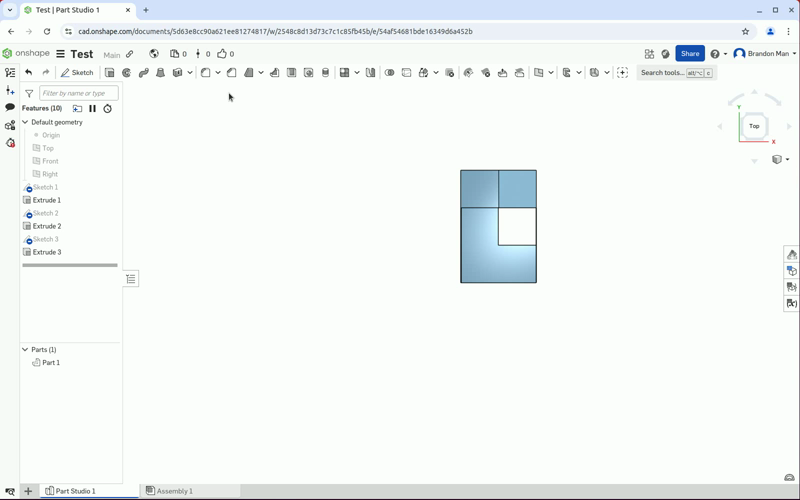
mouse_move(73, 352)
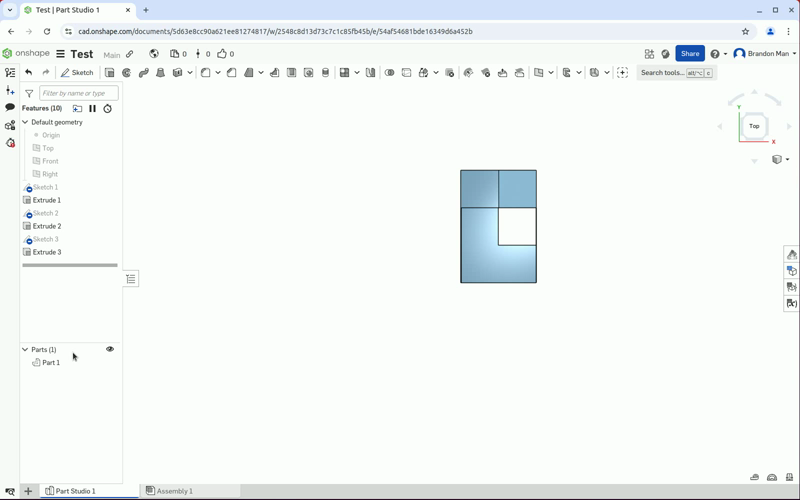
key(y)
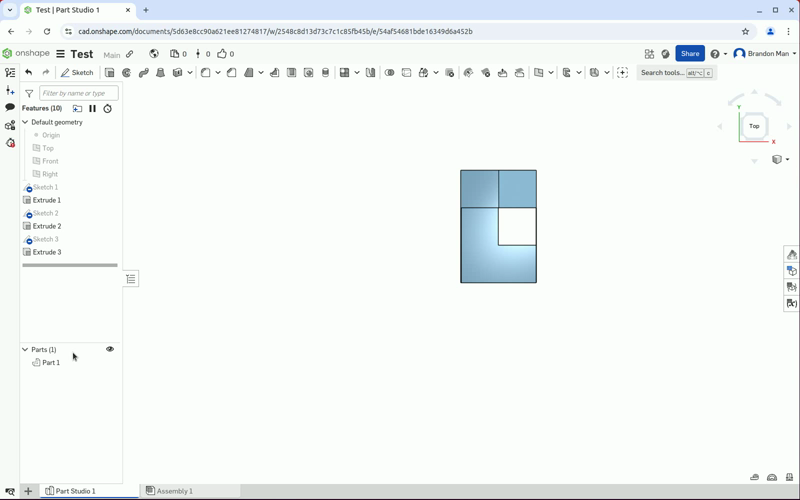
key(shift+p)
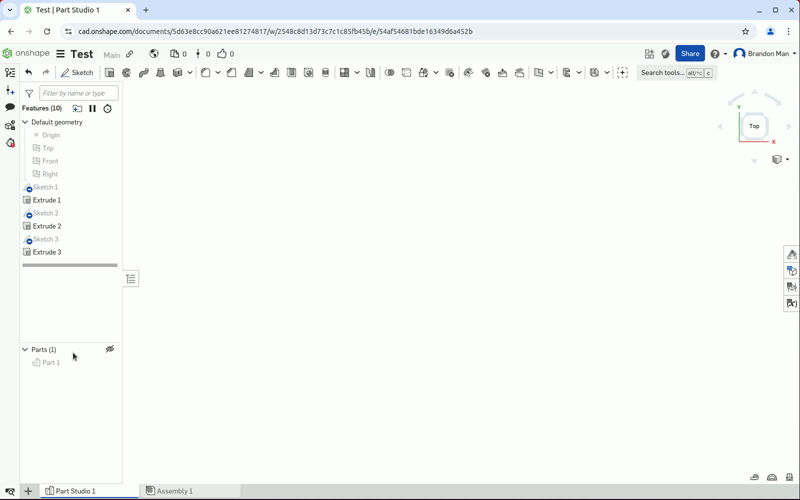
key(space)
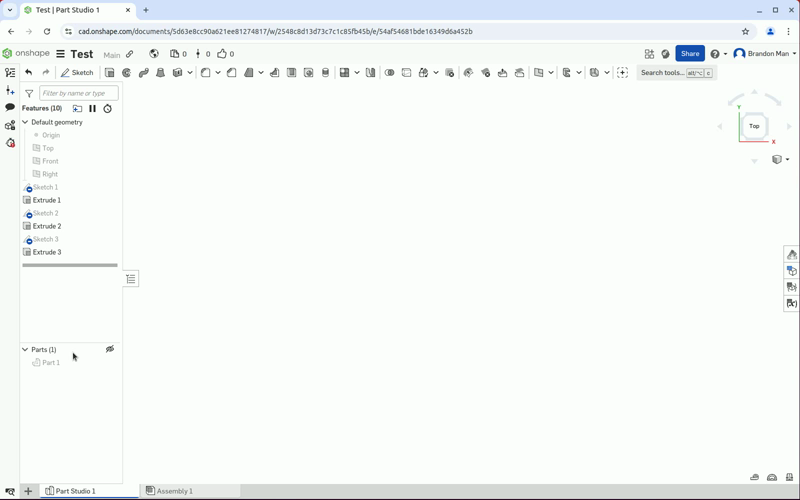
key_down(shift)
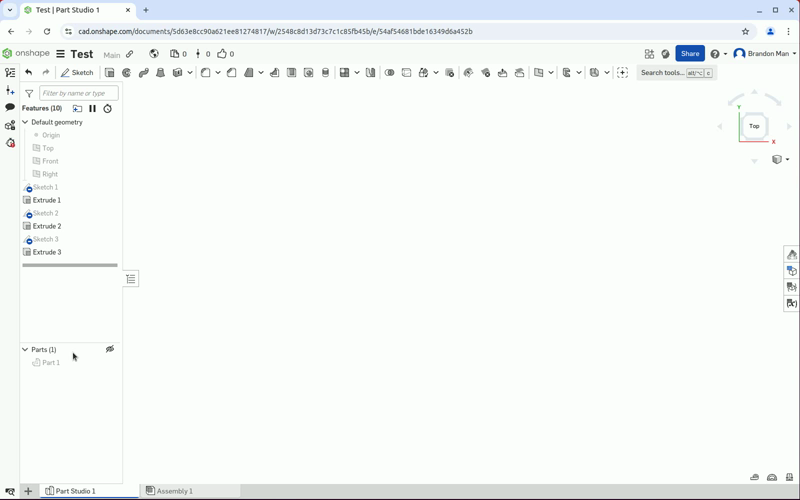
key(up)
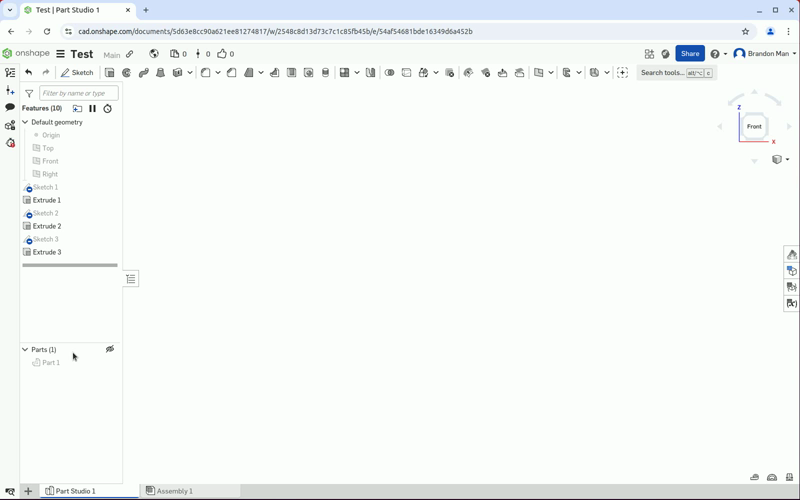
key_up(shift)
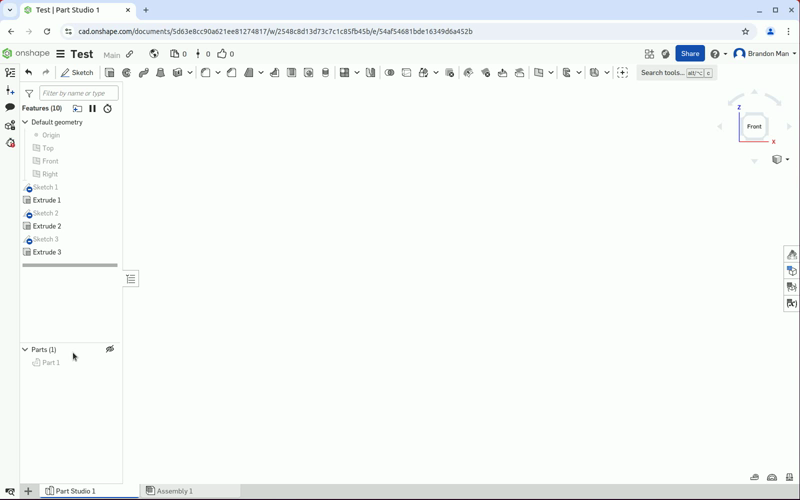
mouse_move(73, 352)
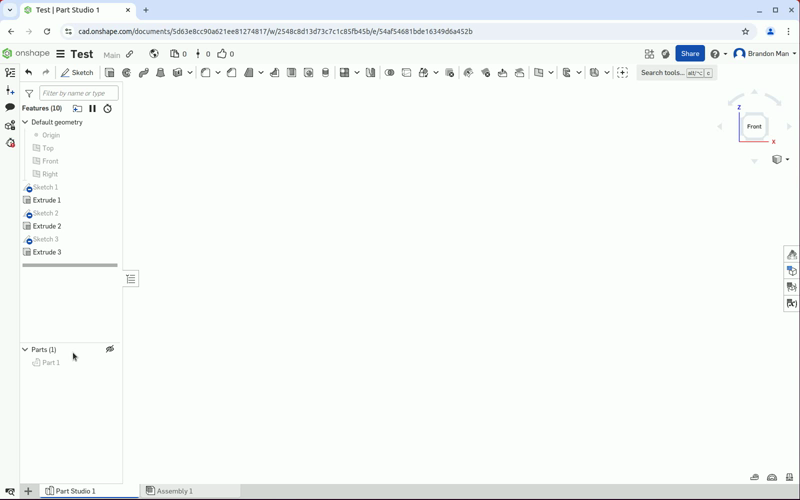
key(shift+y)
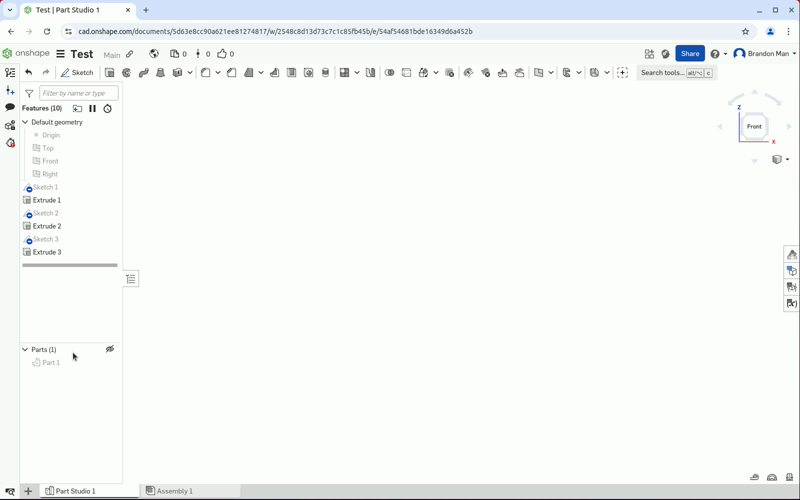
key(shift+s)
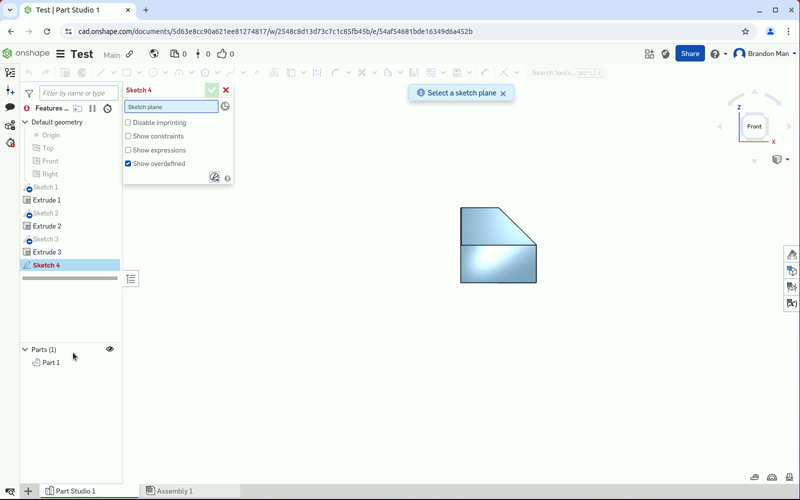
mouse_move(73, 163)
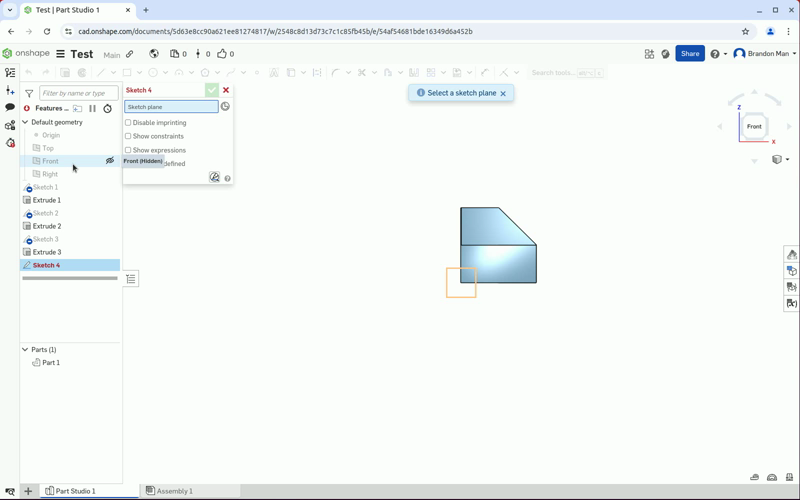
click(73, 163)
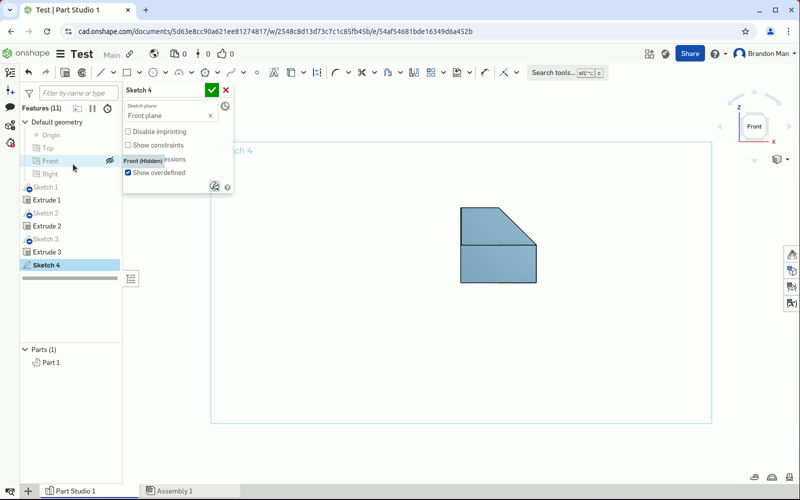
mouse_move(73, 352)
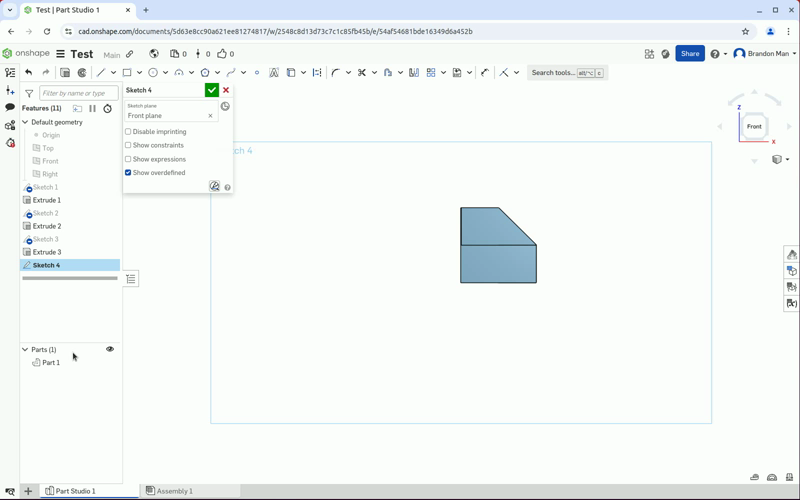
key(y)
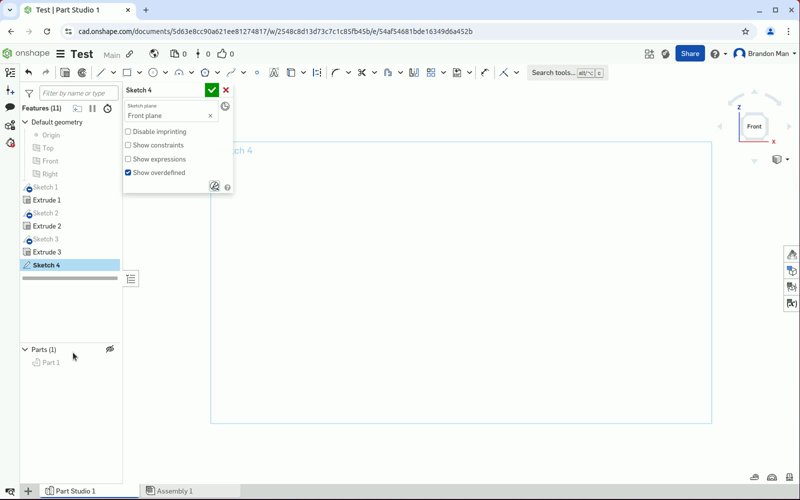
key(l)
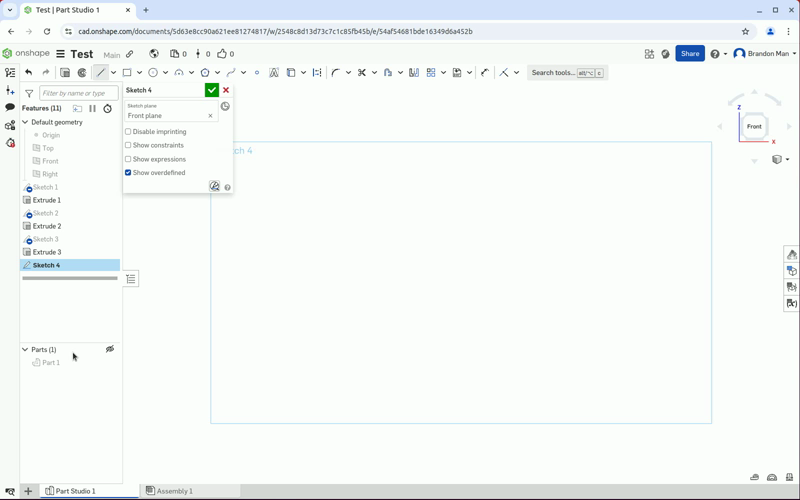
key_down(shift)
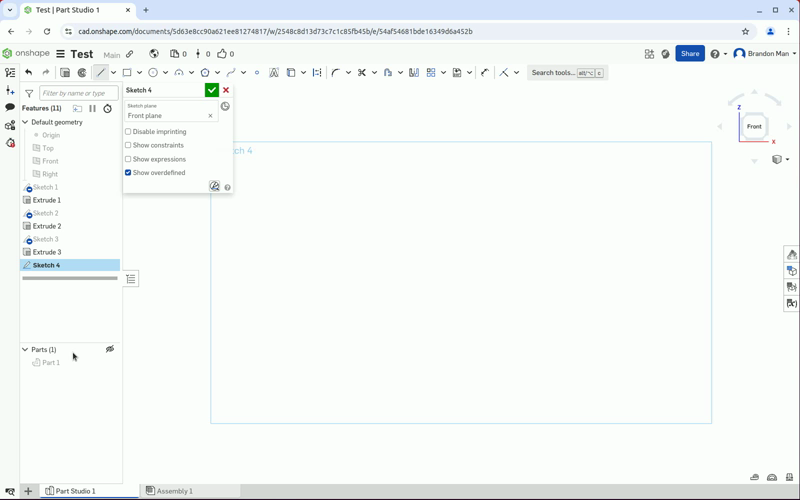
mouse_move(498, 245)
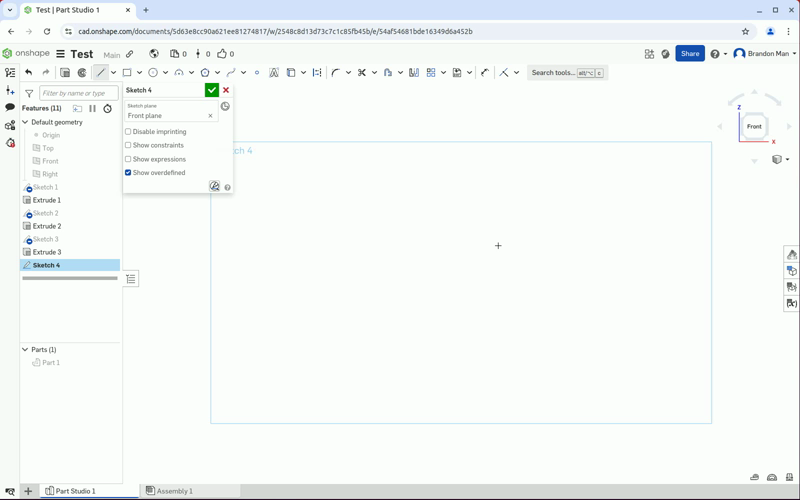
click(498, 245)
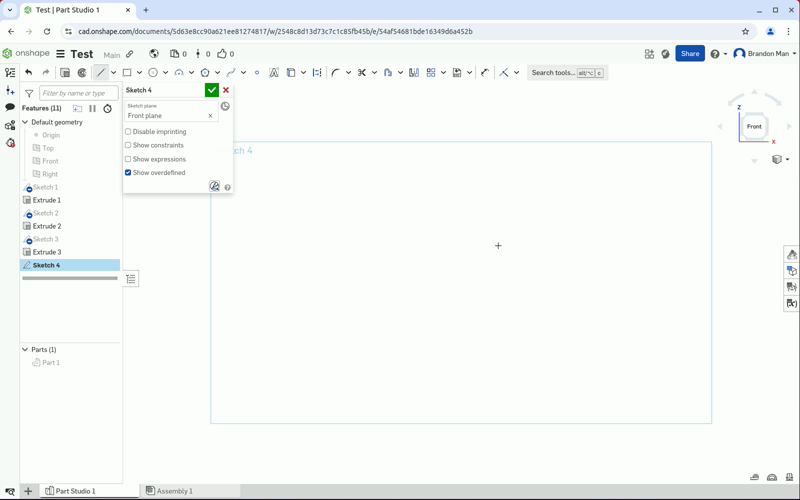
key_up(shift)
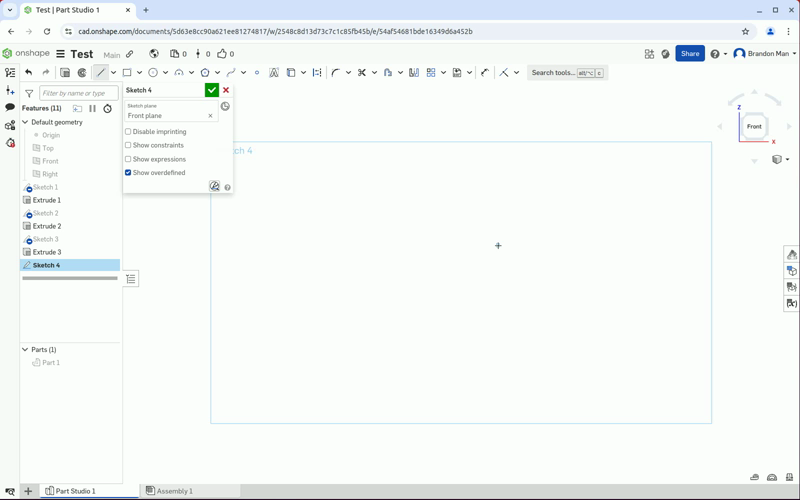
key_down(shift)
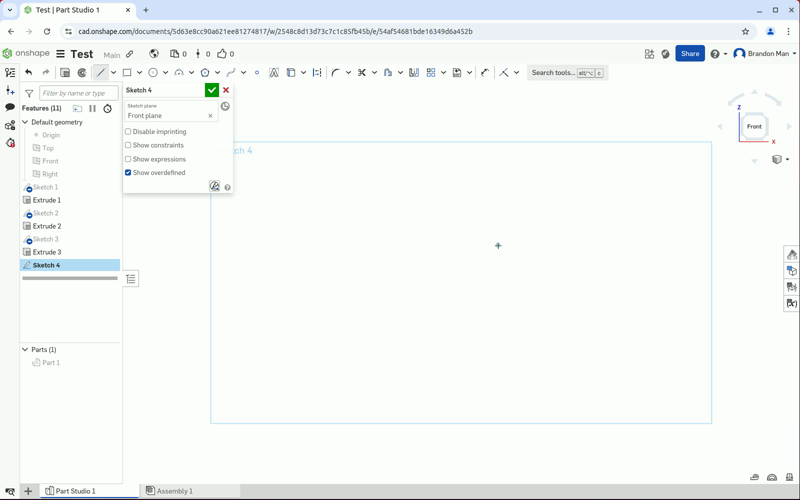
mouse_move(528, 245)
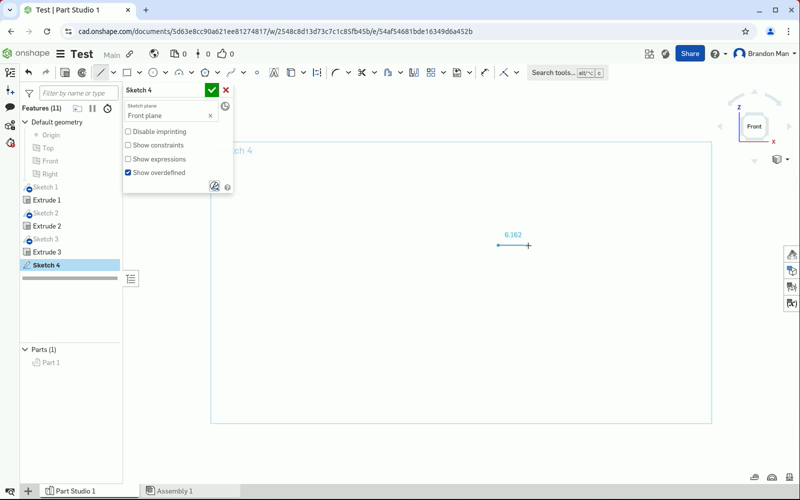
mouse_move(536, 283)
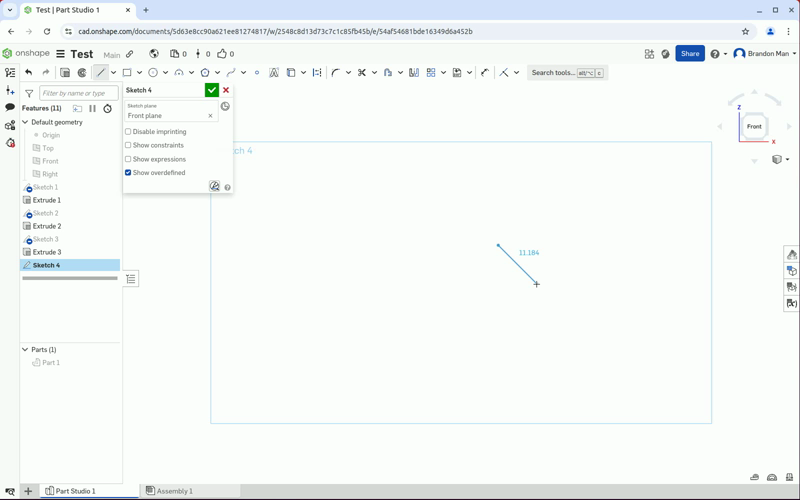
click(536, 283)
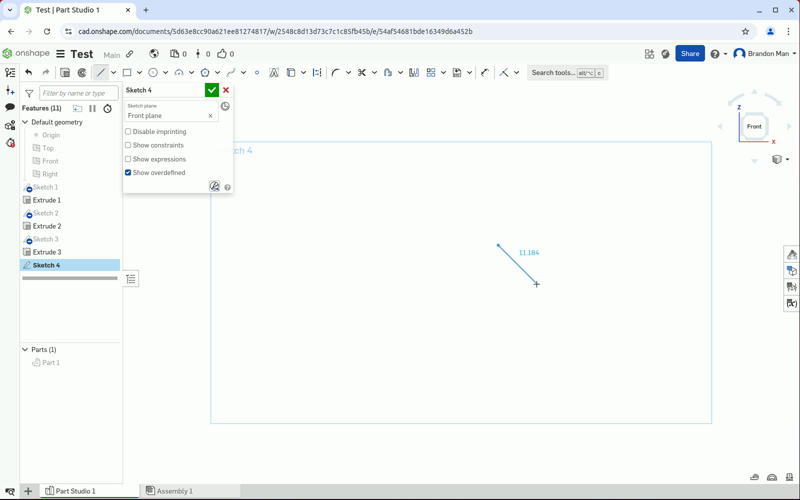
key_up(shift)
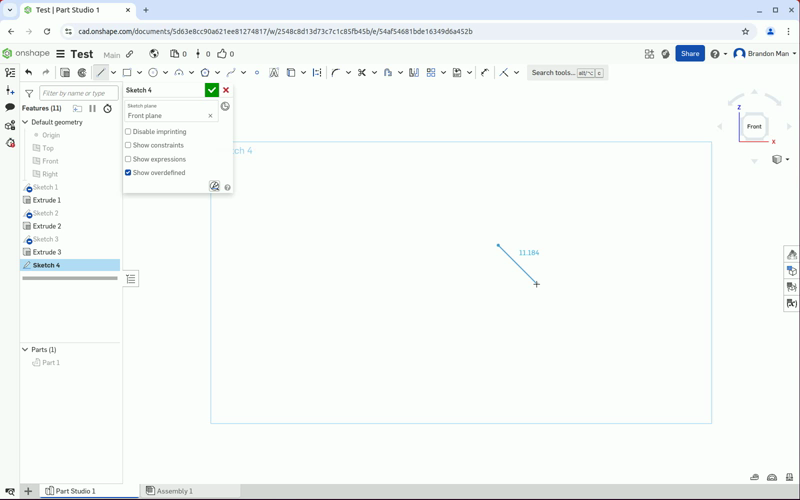
key_down(shift)
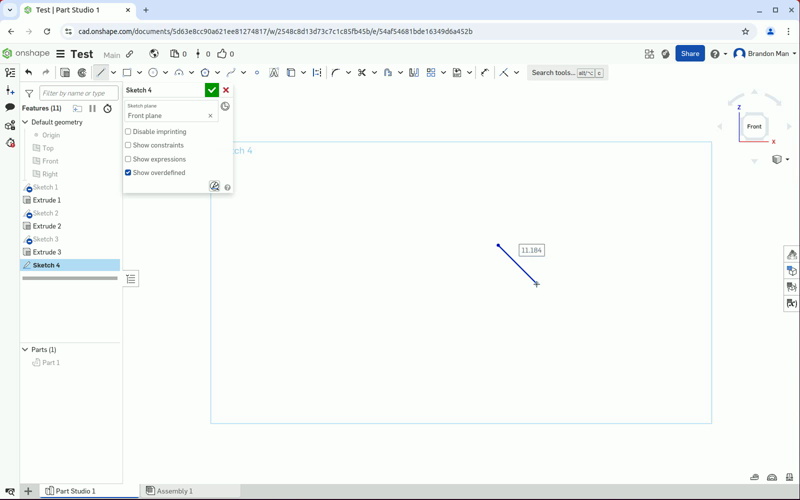
mouse_move(566, 283)
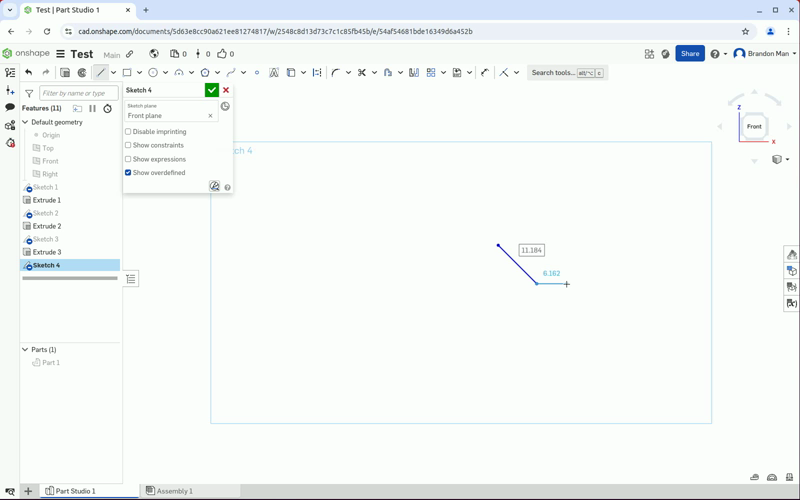
mouse_move(536, 245)
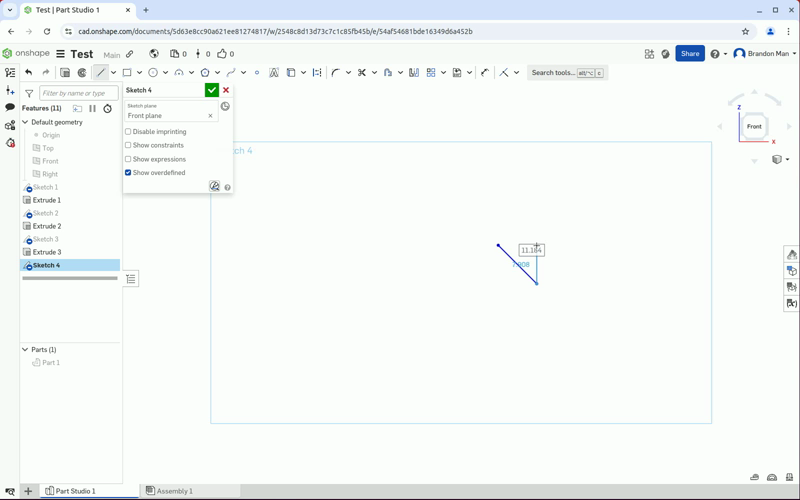
click(536, 245)
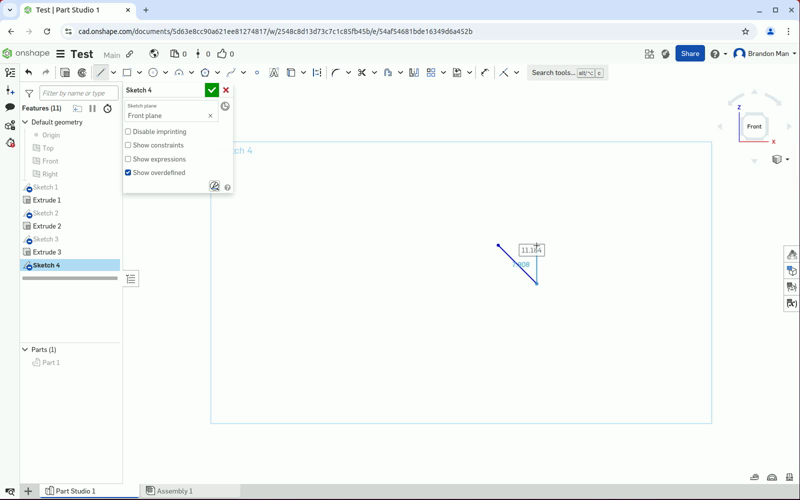
key_up(shift)
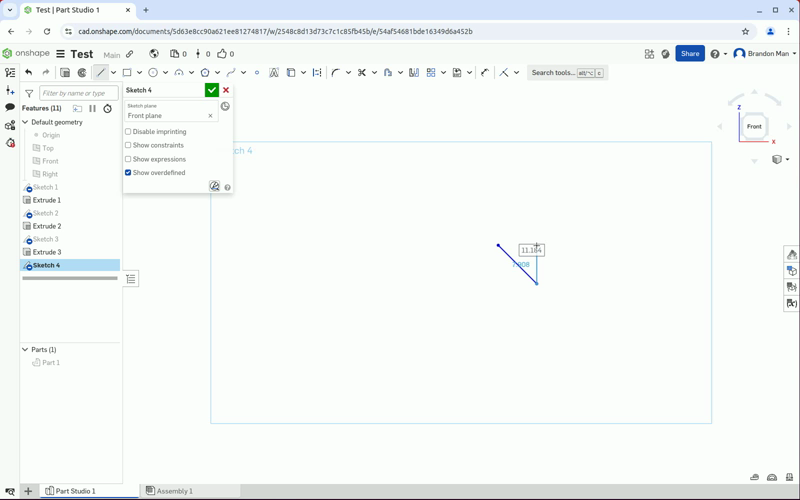
mouse_move(566, 245)
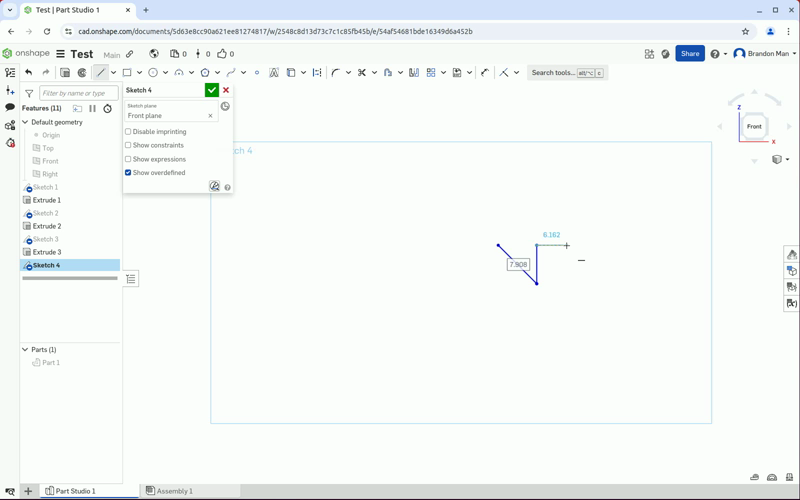
key_down(shift)
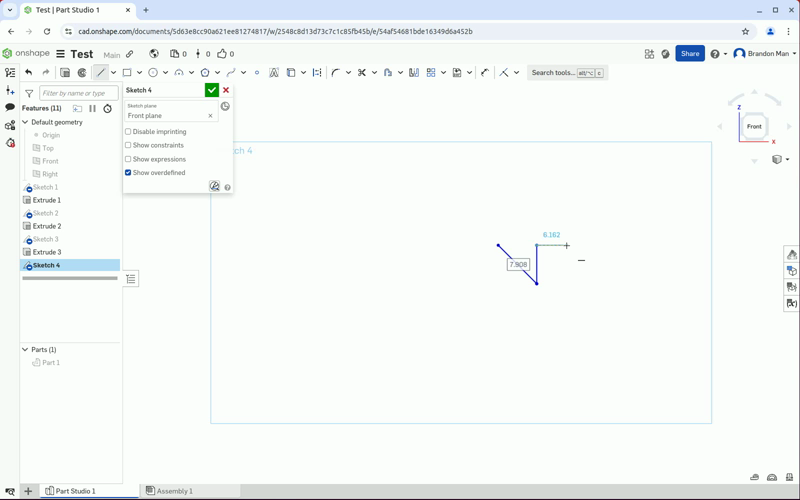
mouse_move(498, 245)
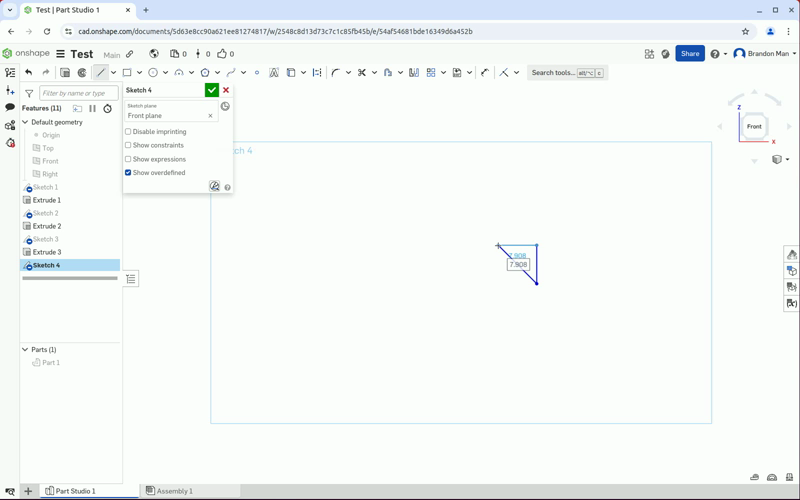
key_up(shift)
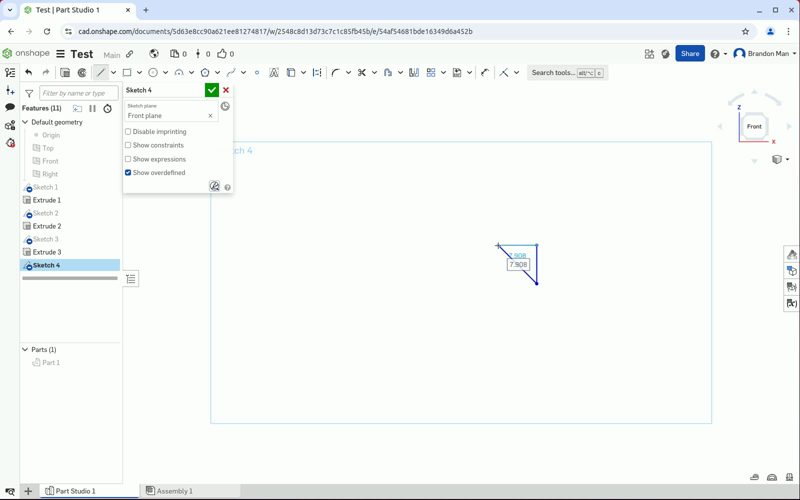
click(498, 245)
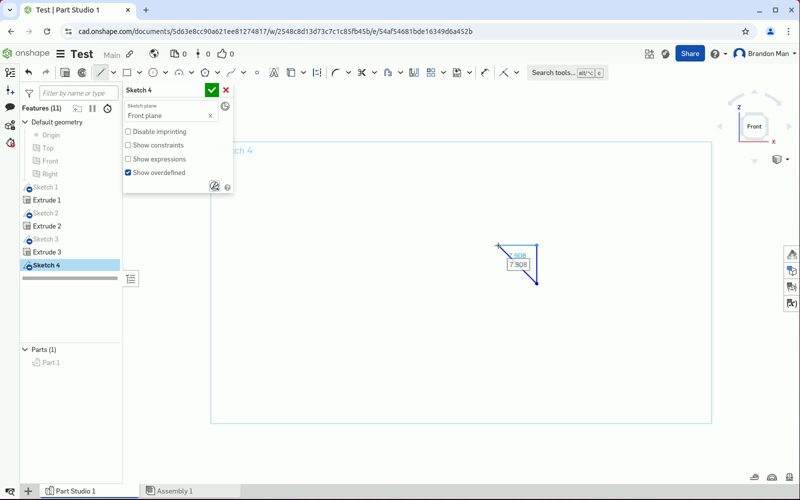
key(esc)
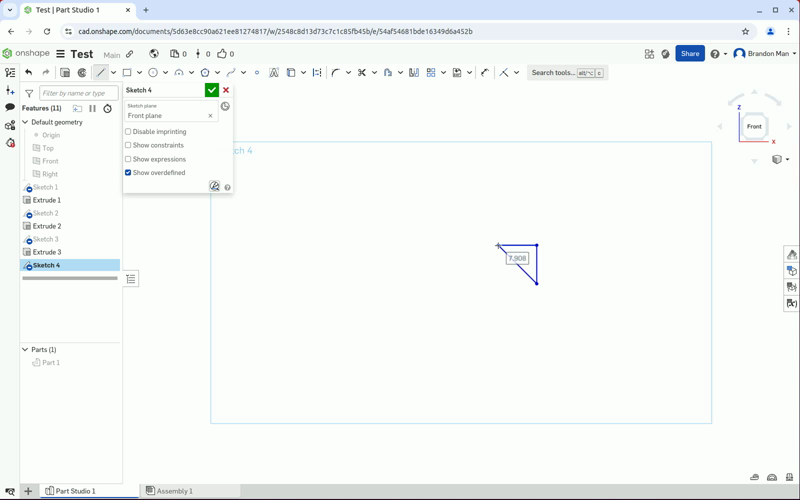
mouse_move(513, 257)
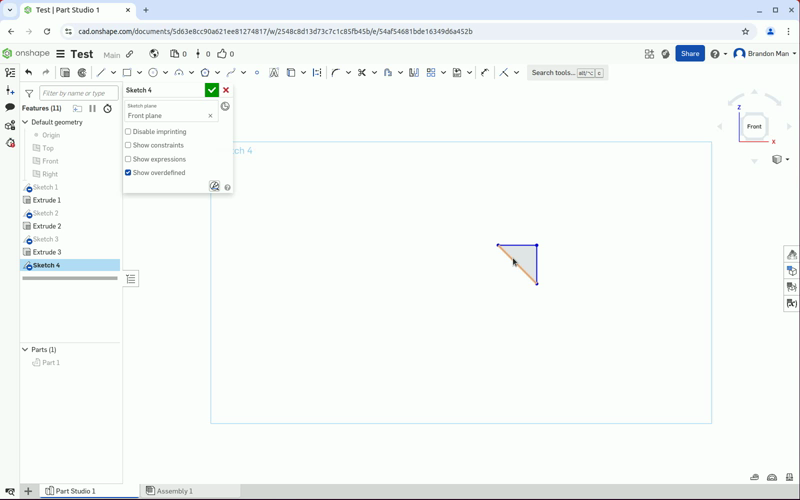
scroll(6)
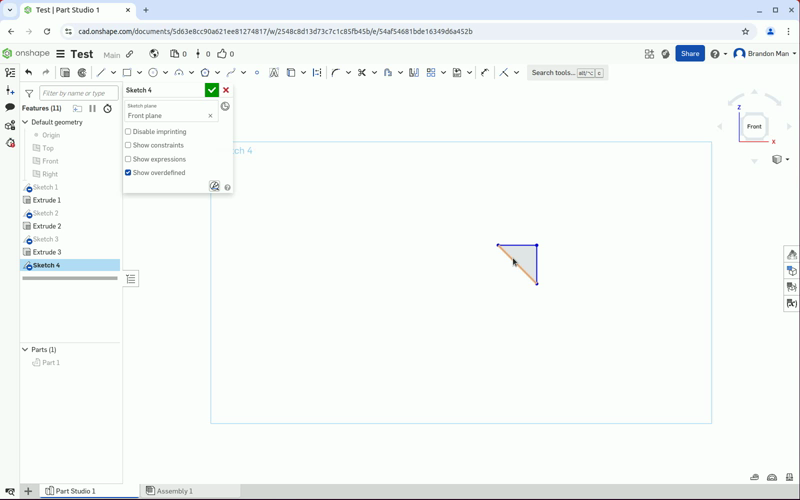
scroll(6)
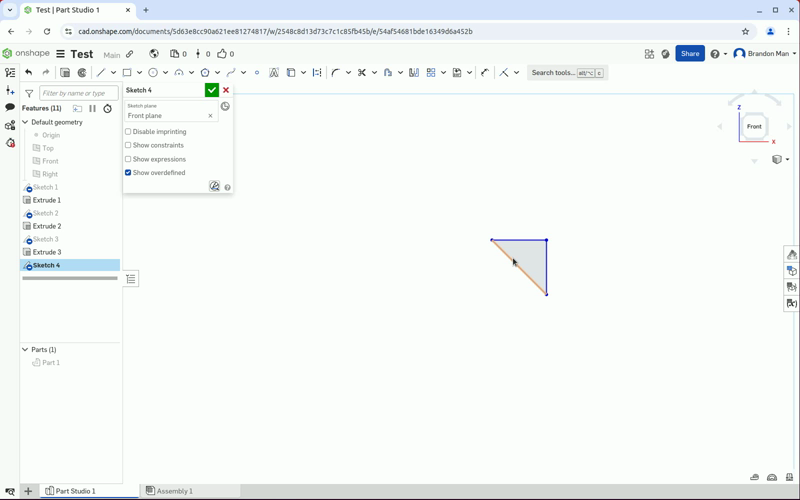
scroll(6)
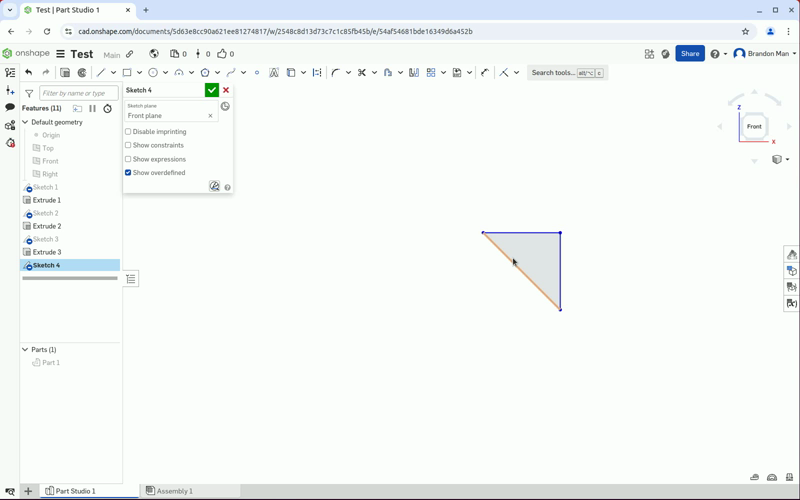
scroll(6)
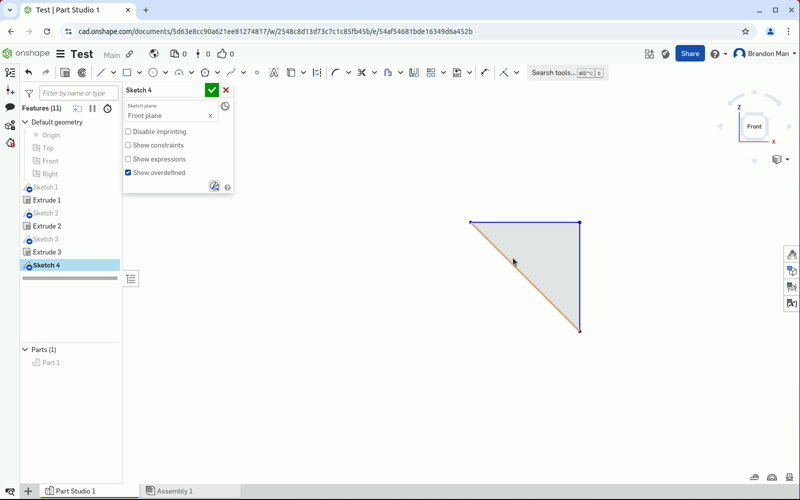
scroll(6)
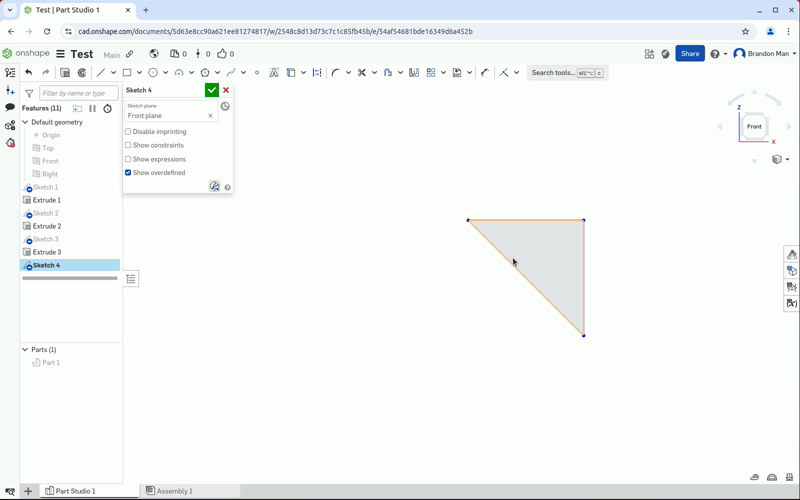
scroll(6)
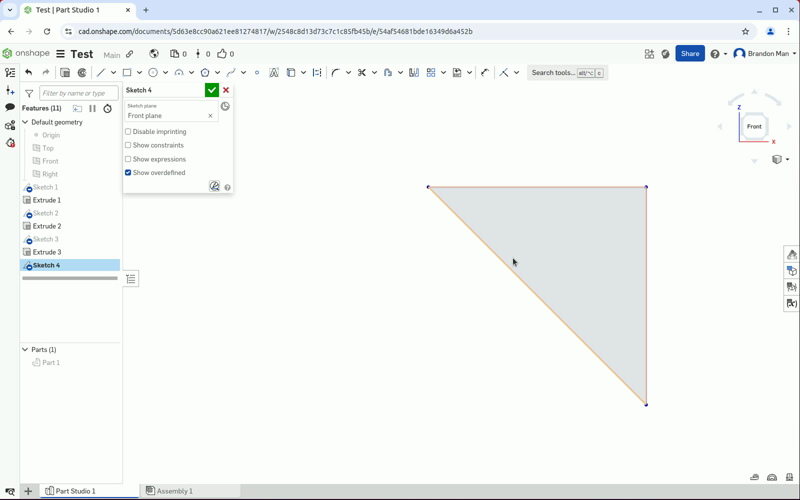
scroll(6)
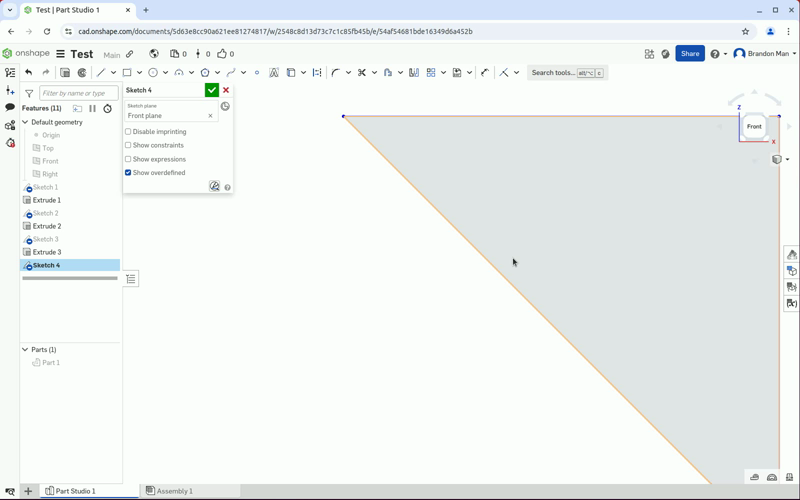
click(513, 257)
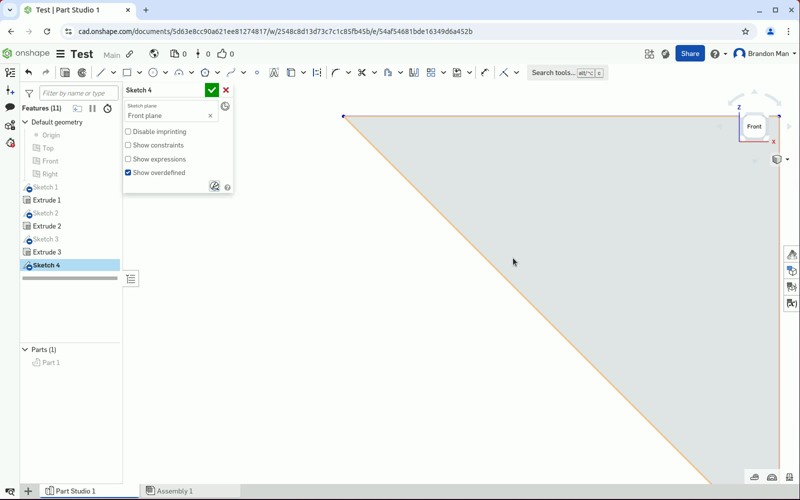
scroll(-6)
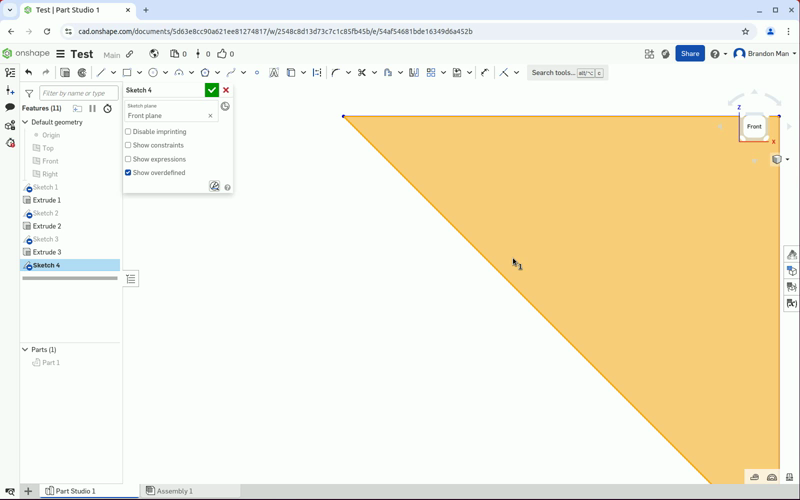
scroll(-6)
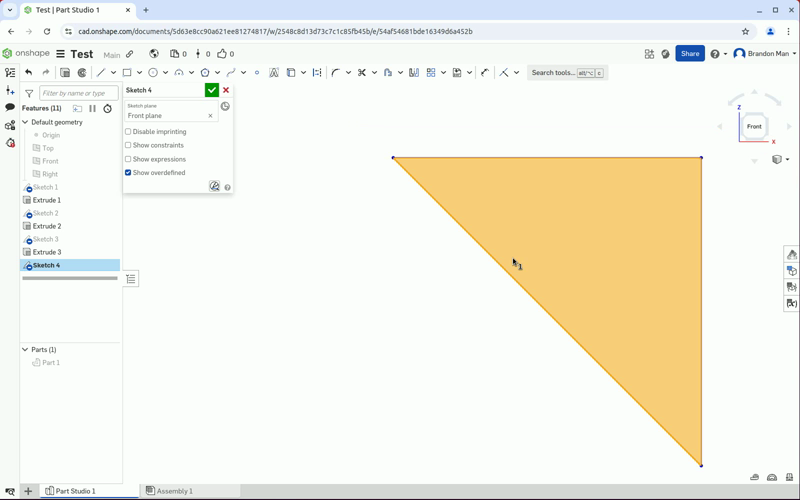
scroll(-6)
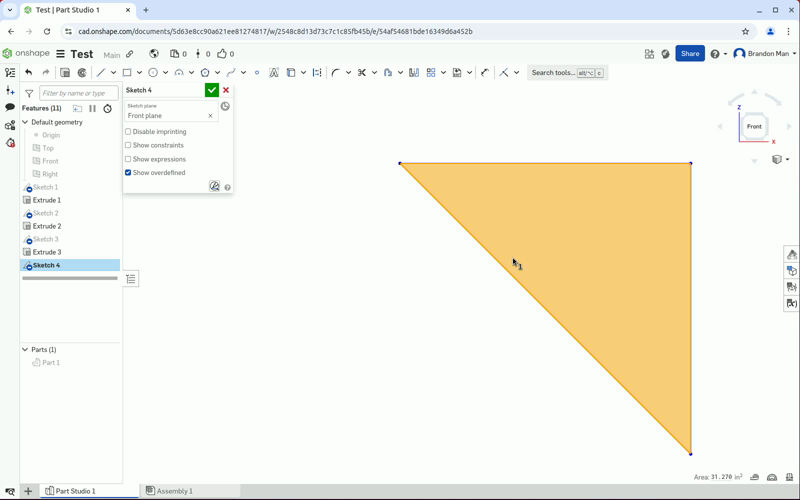
scroll(-6)
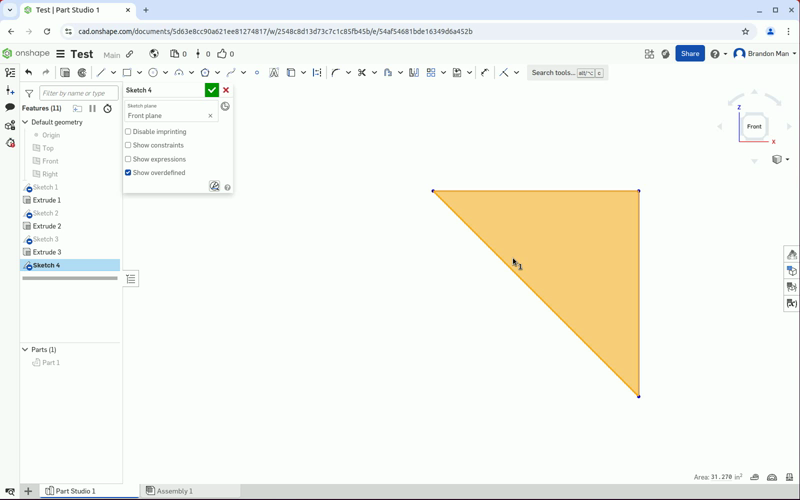
scroll(-6)
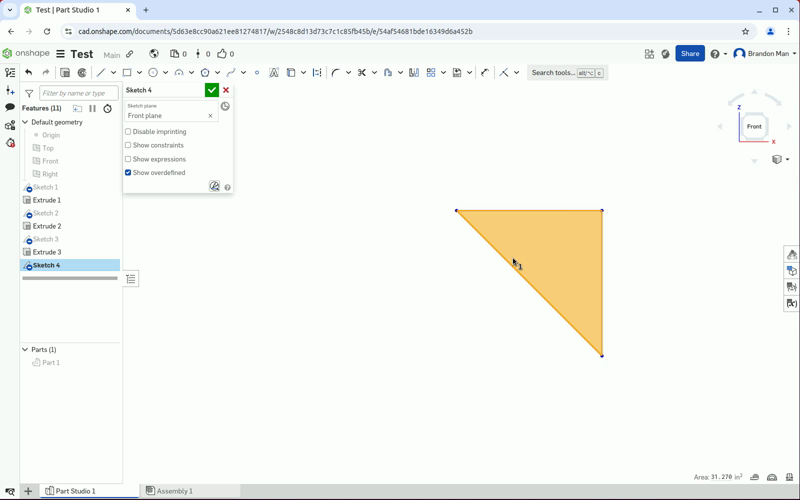
scroll(-6)
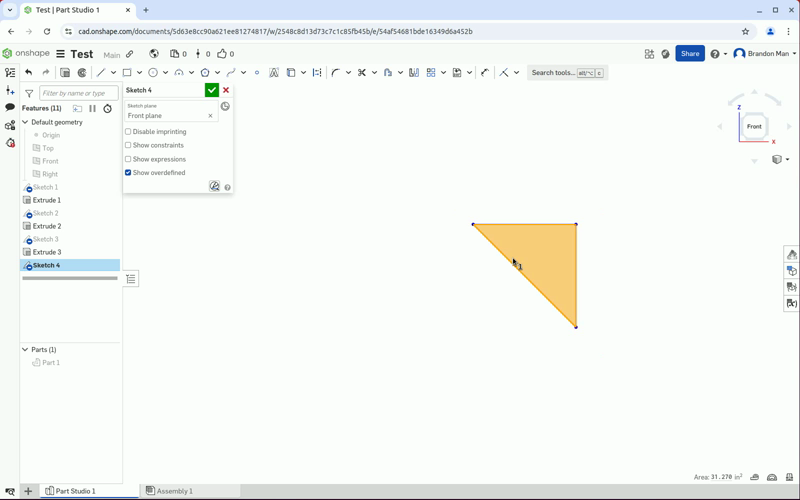
scroll(-6)
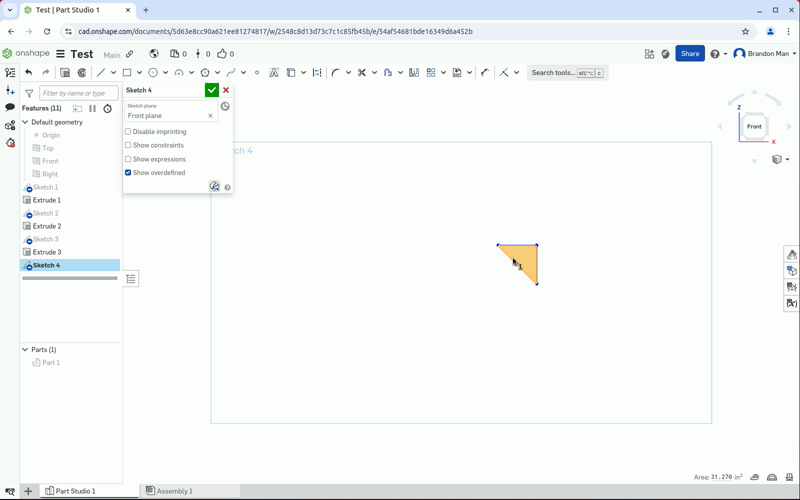
mouse_move(73, 352)
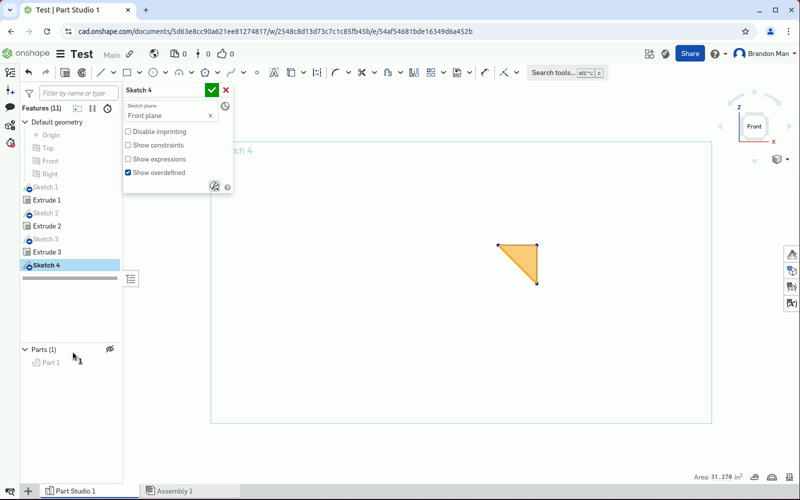
key(shift+y)
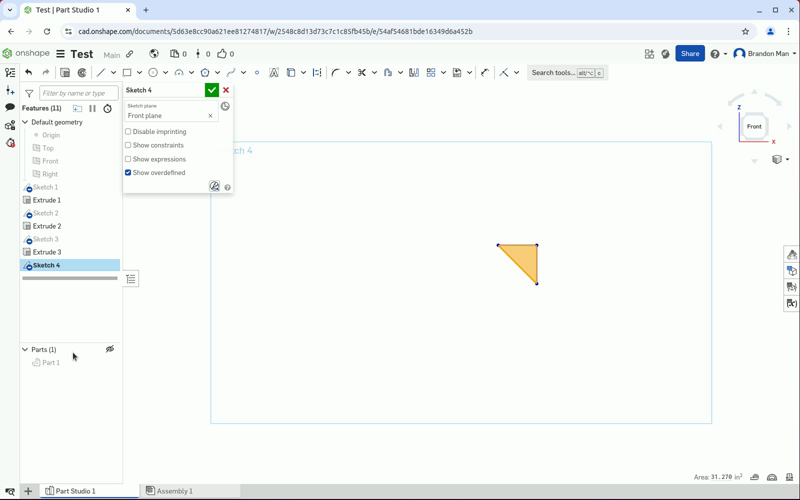
key(shift+e)
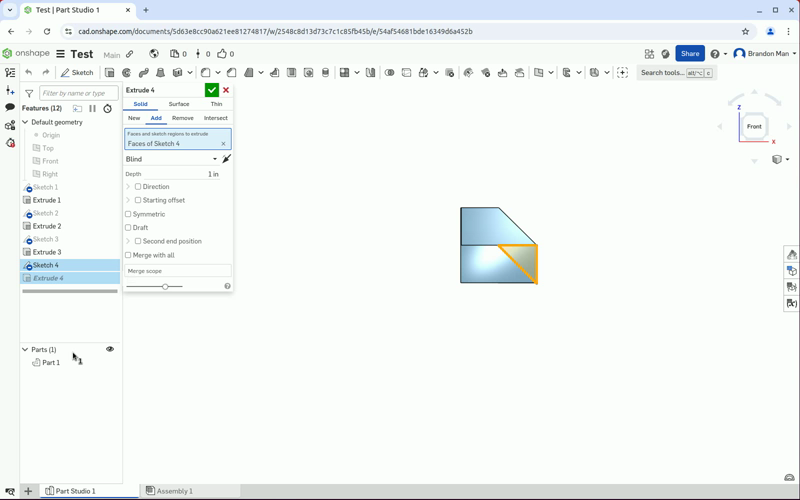
mouse_move(143, 106)
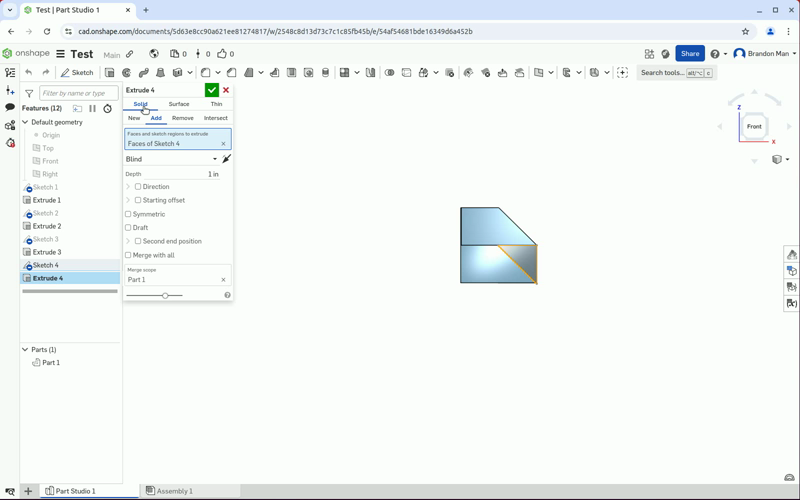
click(143, 106)
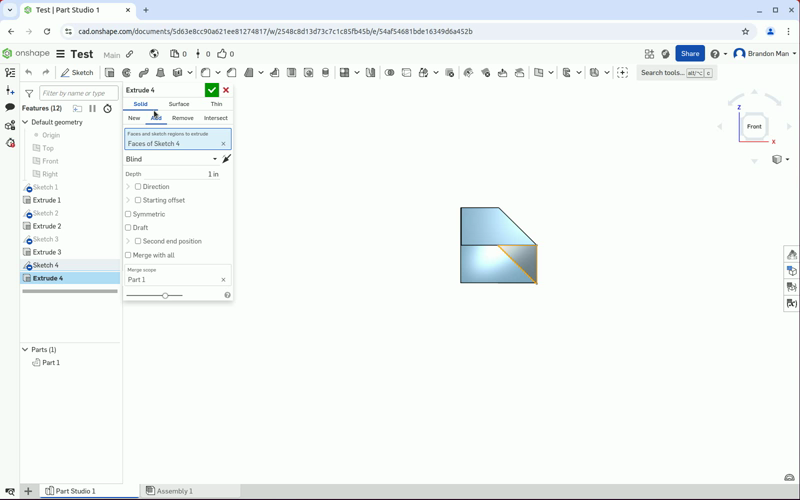
mouse_move(186, 120)
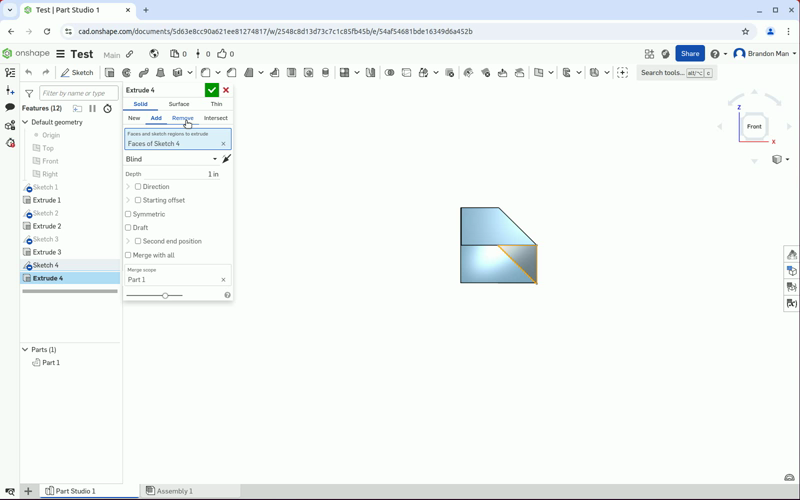
click(186, 120)
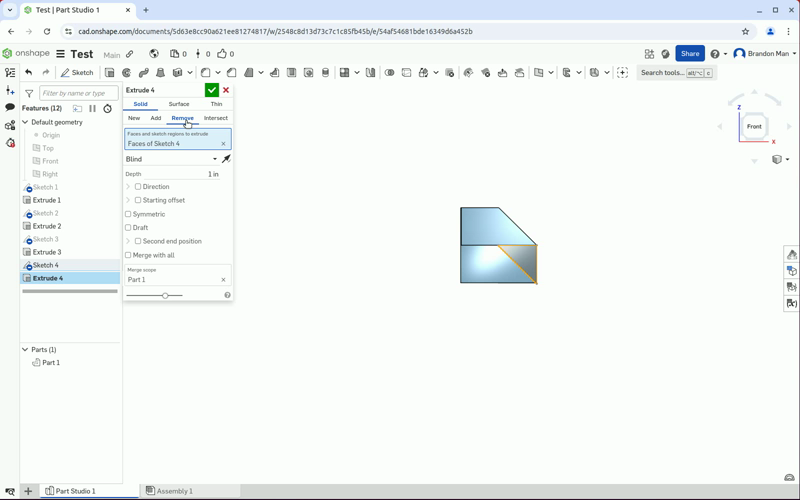
key(tab, 4)
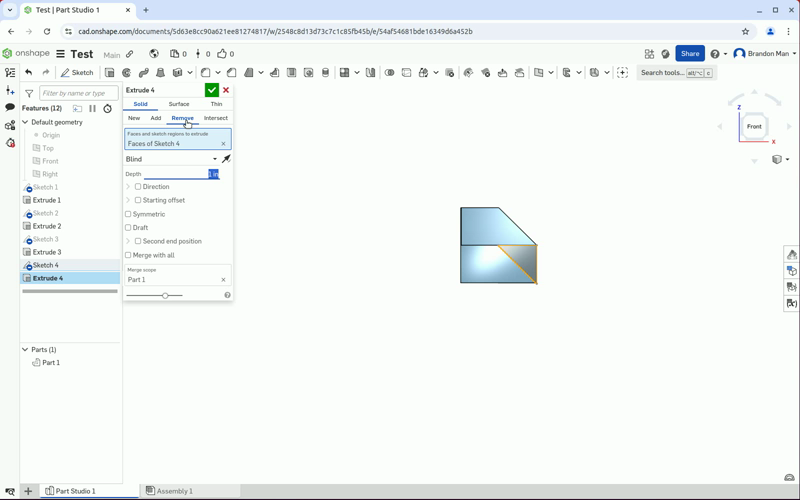
text(7.703)
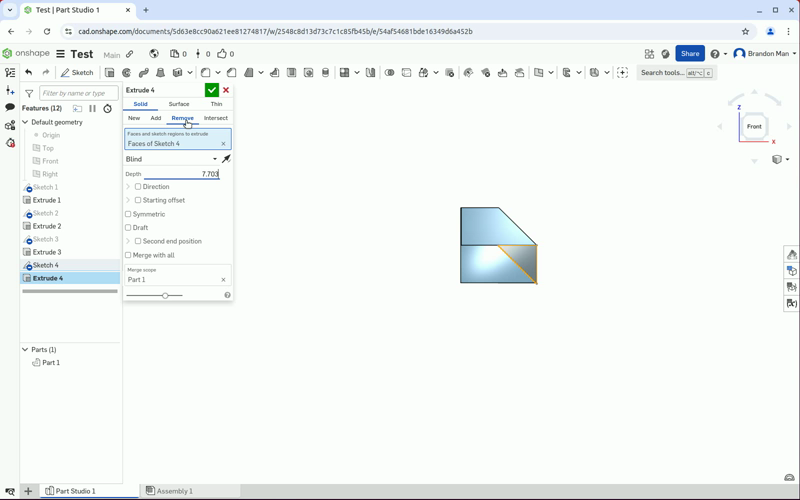
key(tab, 6)
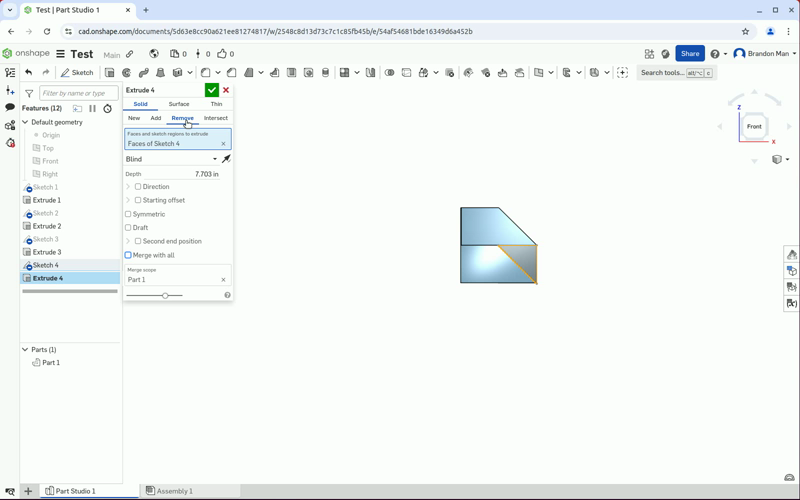
key(space)
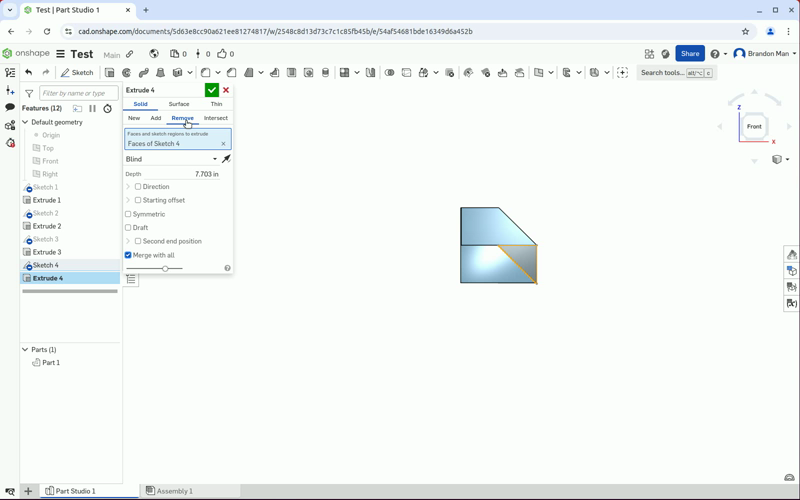
key(enter)
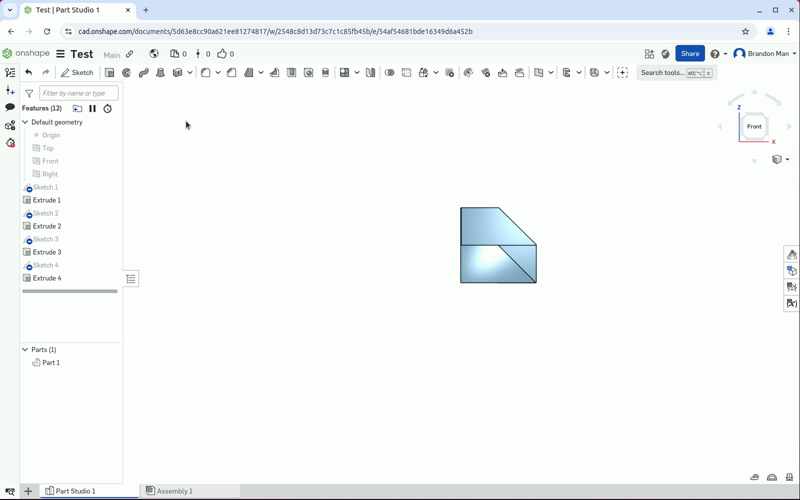
key(shift+h)
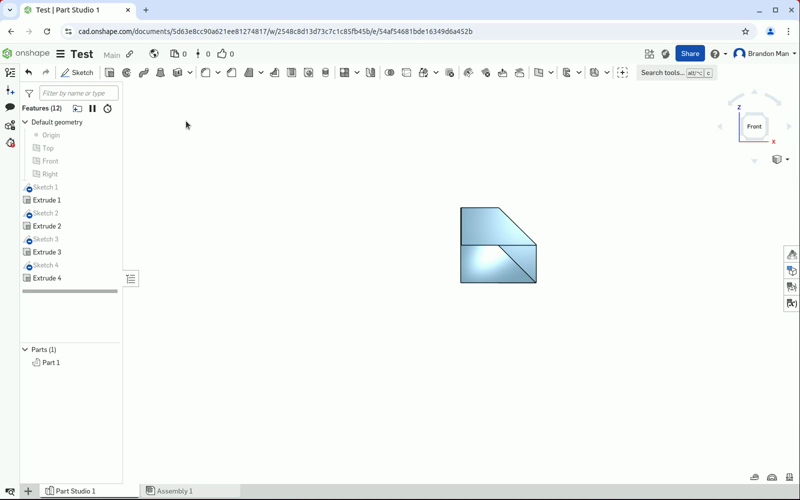
key(shift+h)
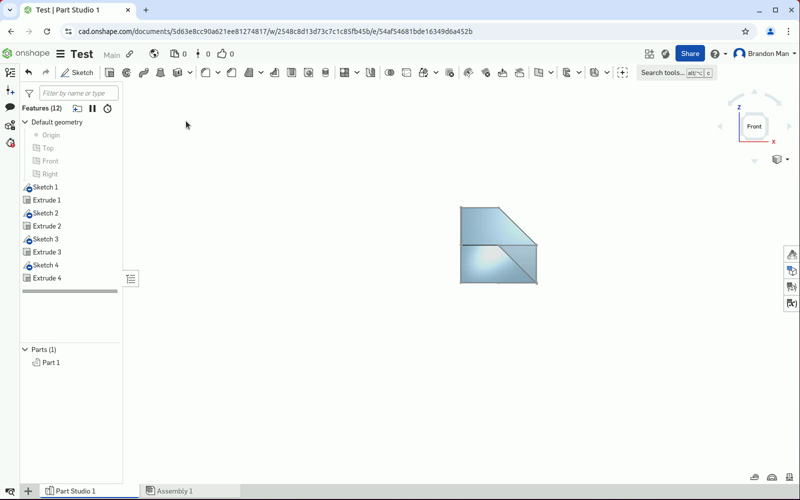
key(shift+7)
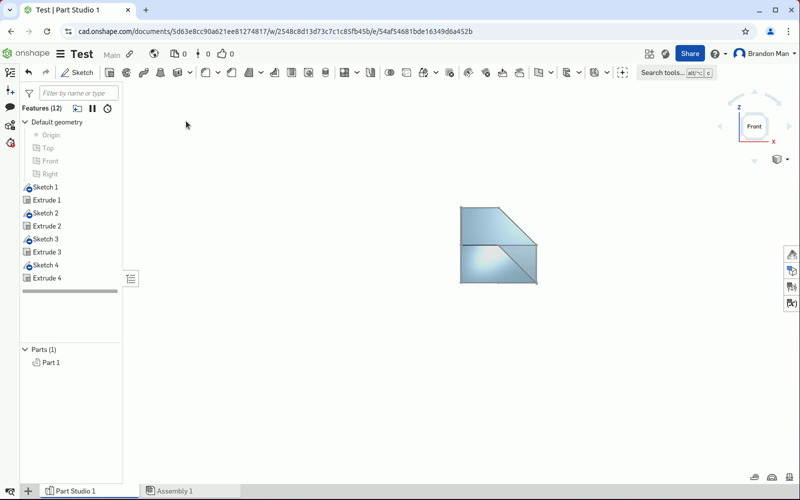
key(left, 2)
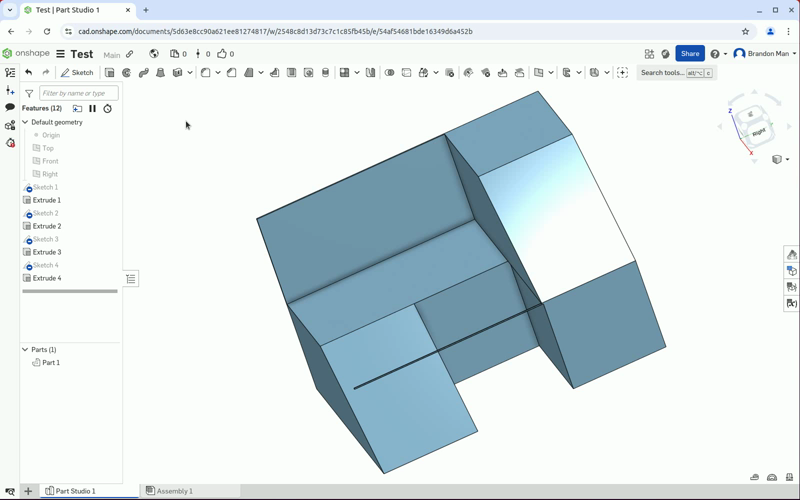
key(down, 2)
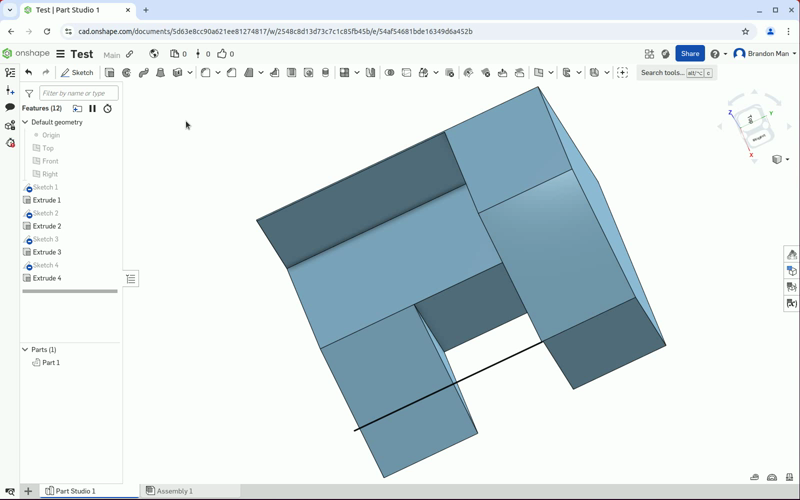
key(up, 2)
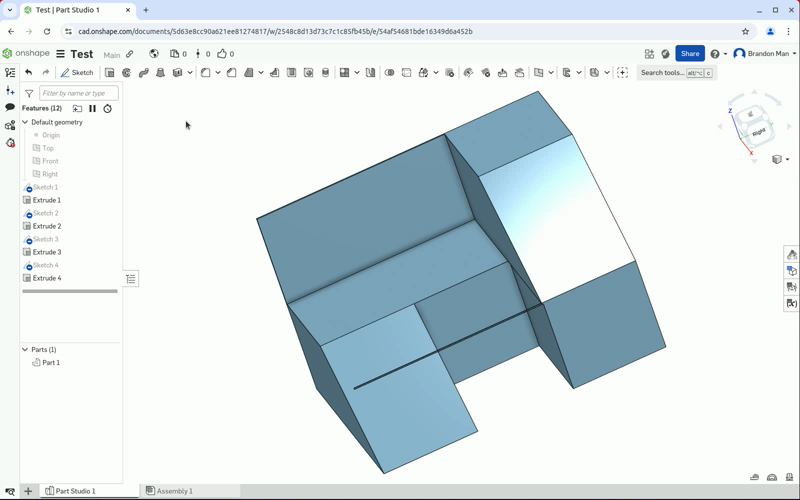
key(right, 2)
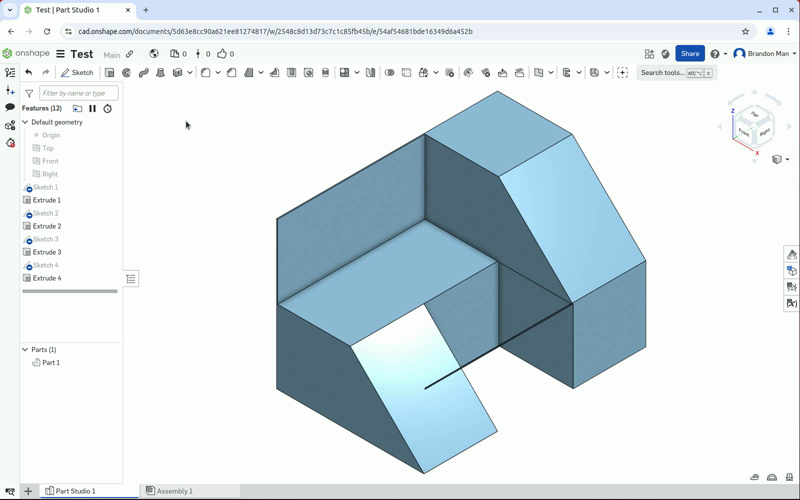
mouse_move(73, 189)
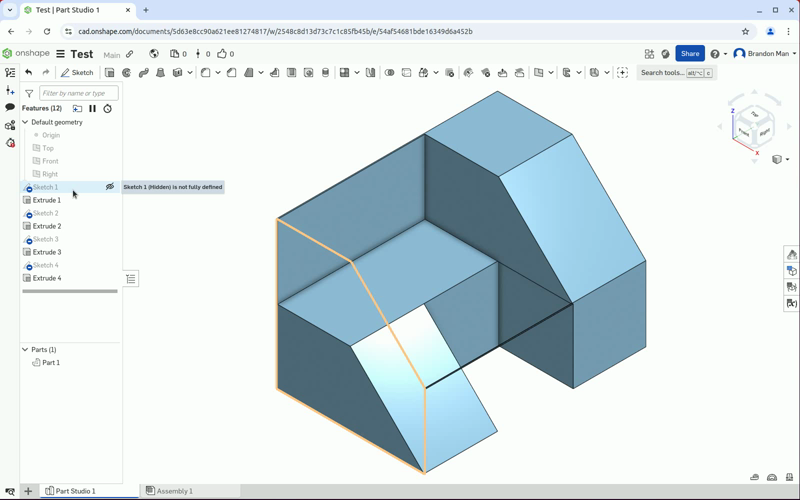
click(73, 189)